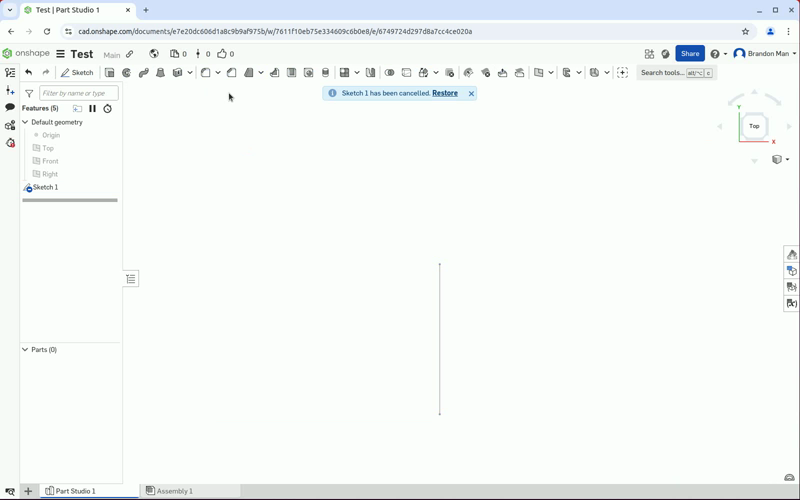
key(shift+h)
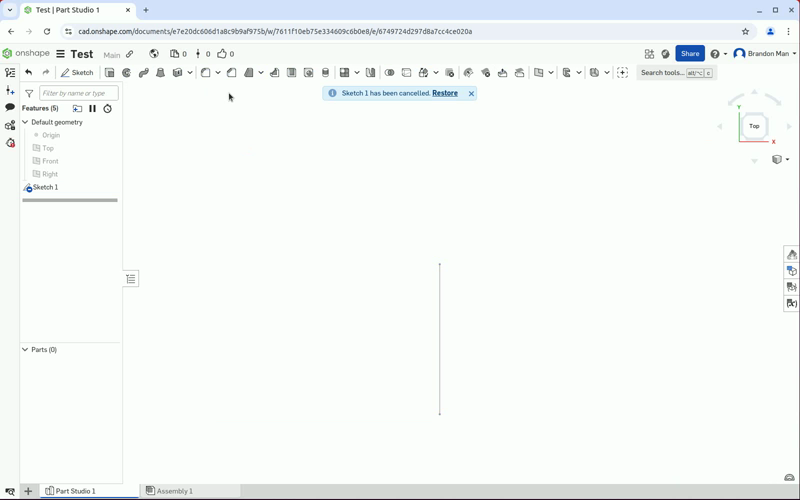
key(shift+s)
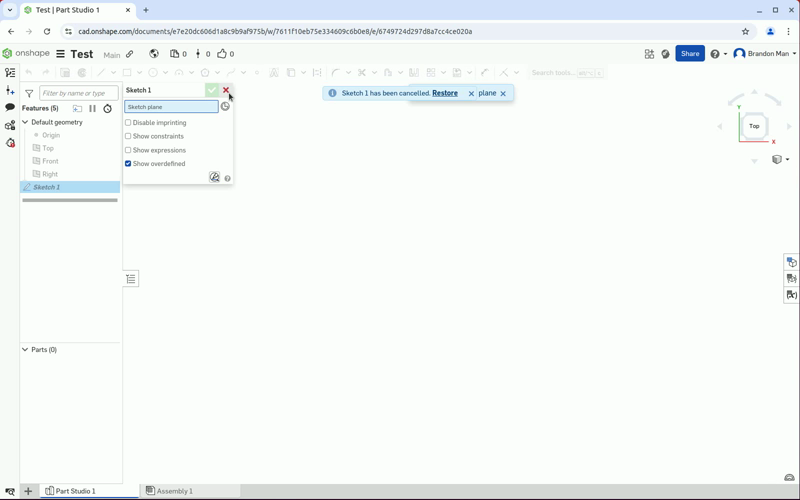
mouse_move(73, 150)
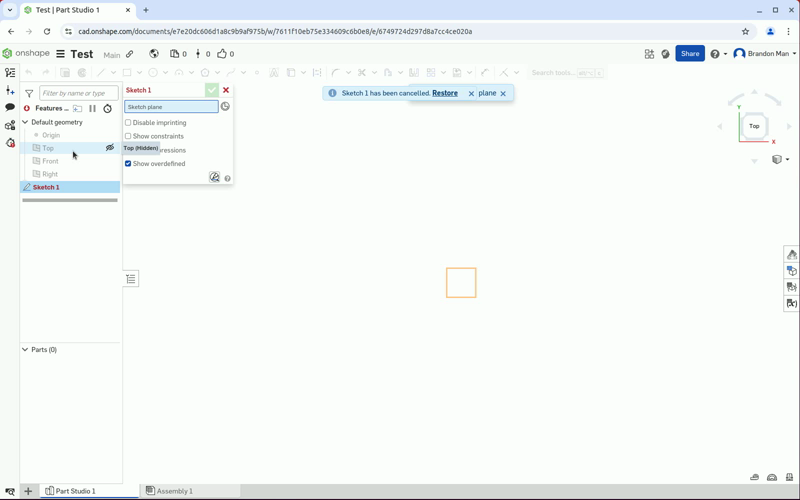
click(73, 150)
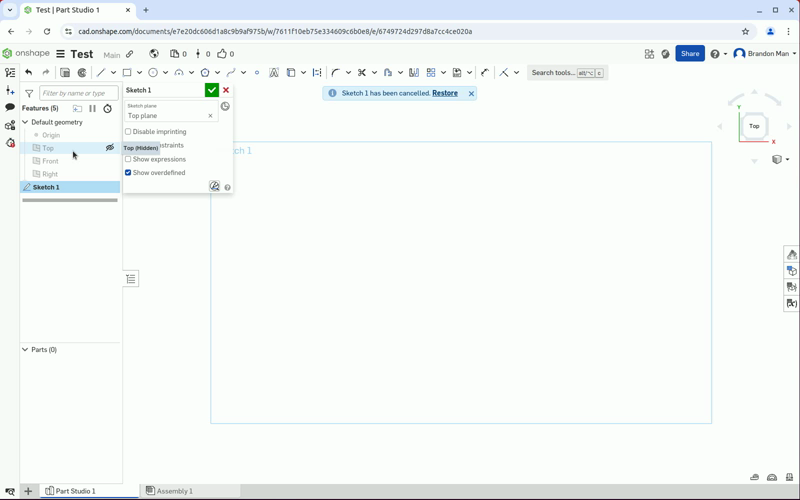
mouse_move(73, 352)
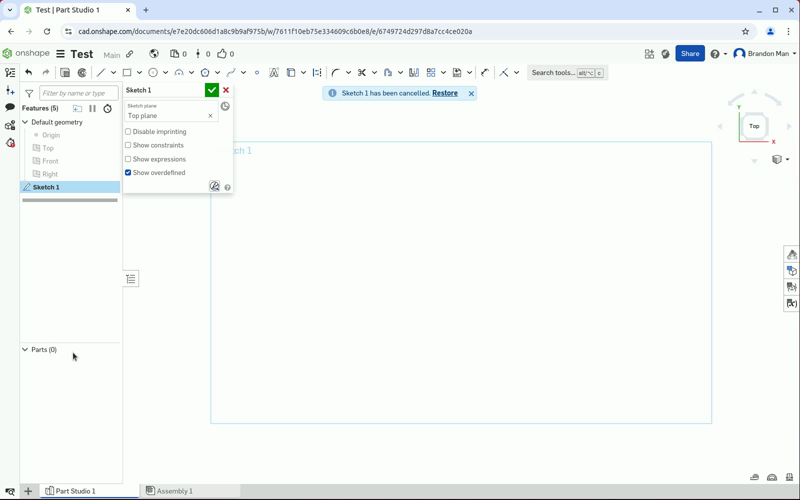
key(y)
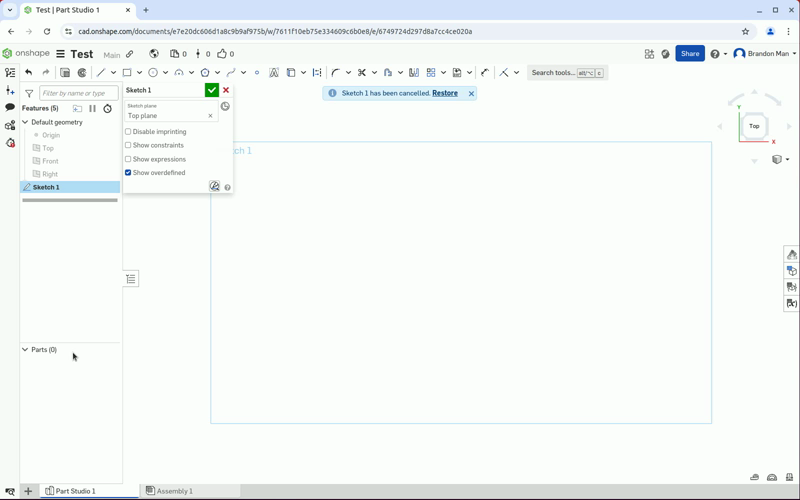
key(c)
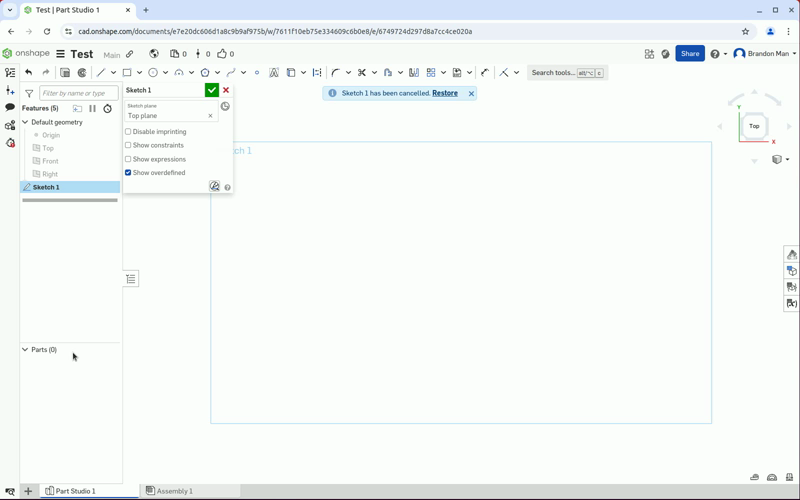
key_down(shift)
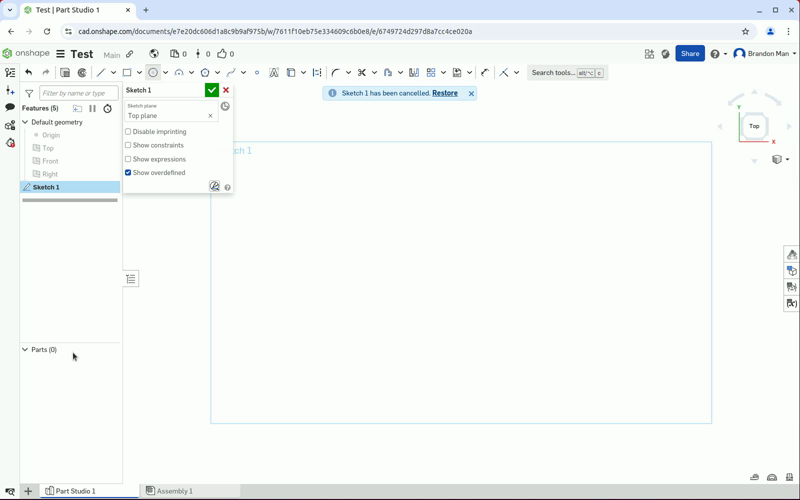
mouse_move(460, 282)
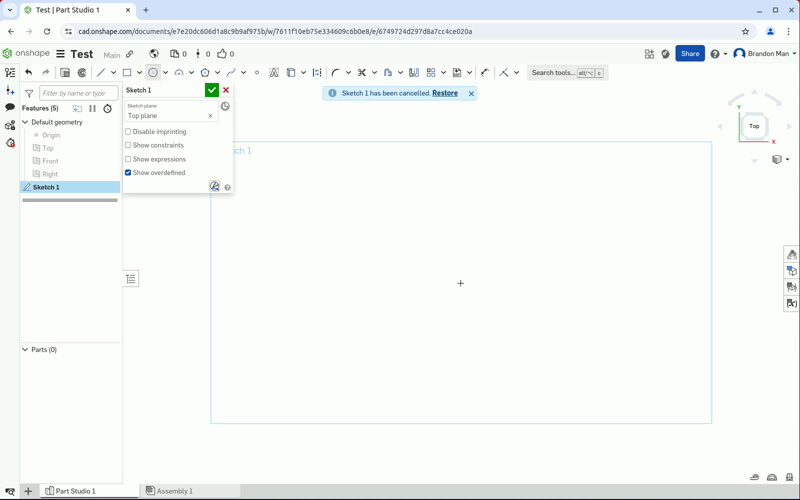
click(460, 282)
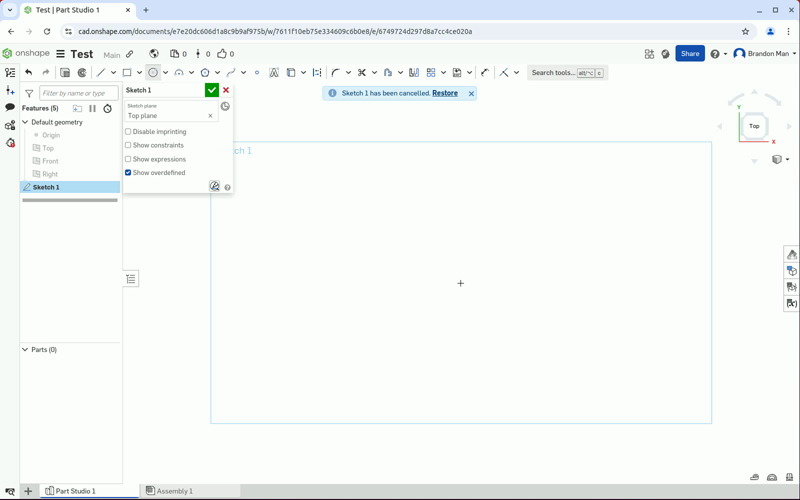
key_up(shift)
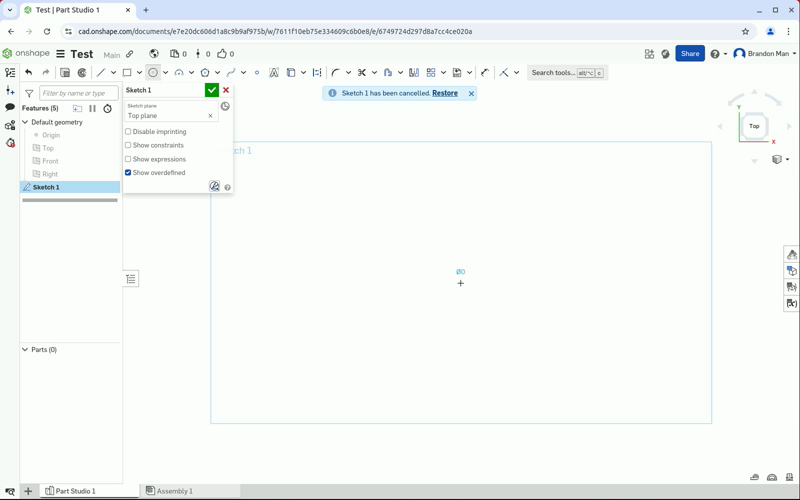
mouse_move(461, 282)
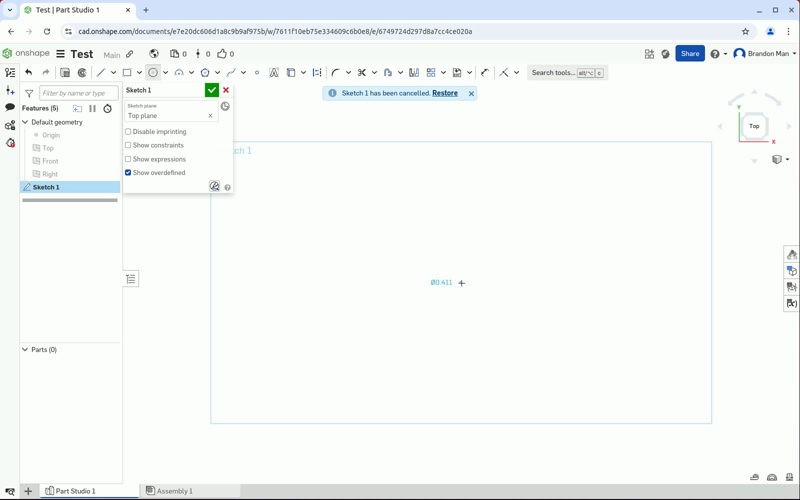
scroll(6)
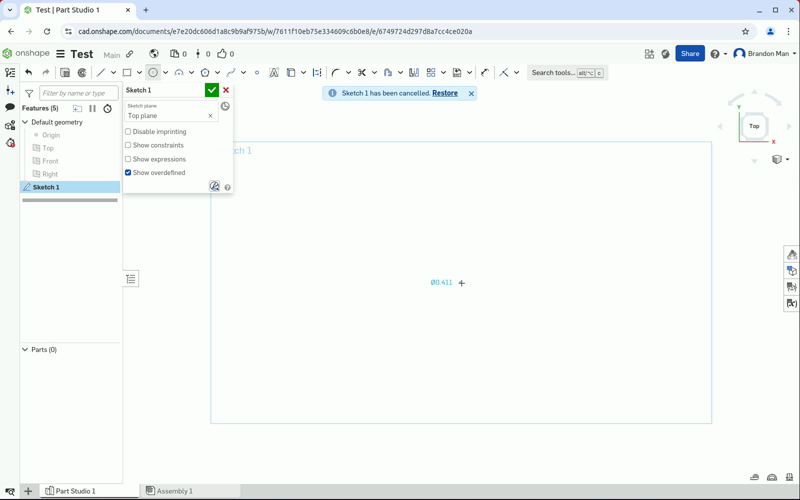
scroll(6)
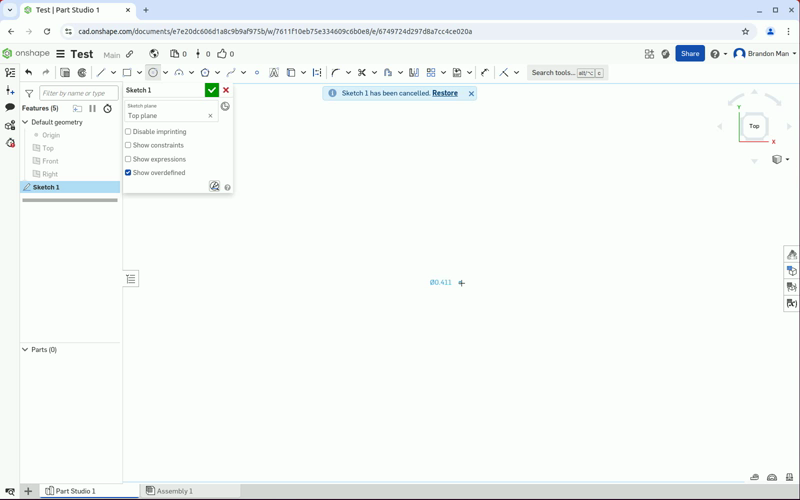
scroll(6)
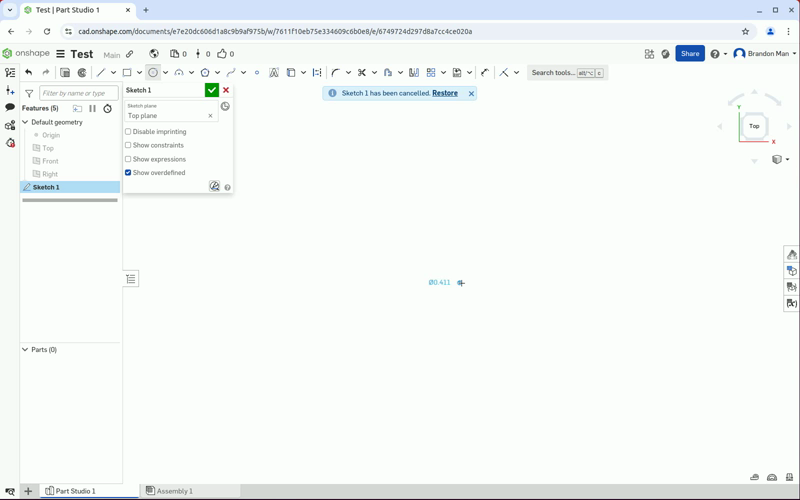
scroll(6)
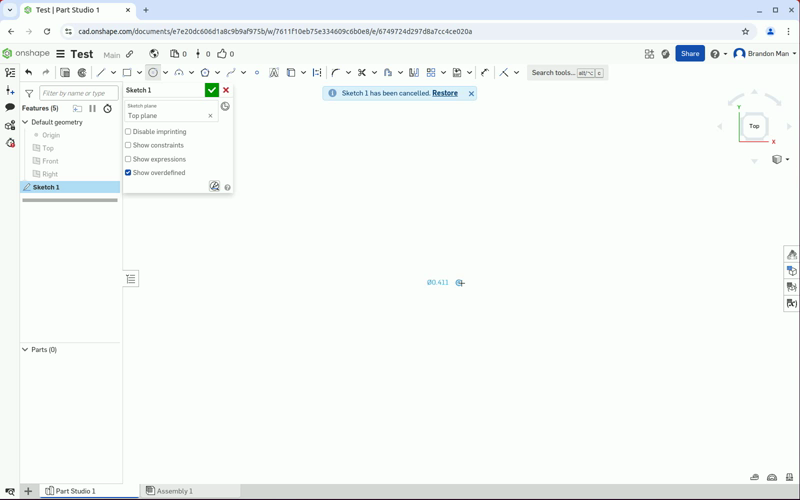
scroll(6)
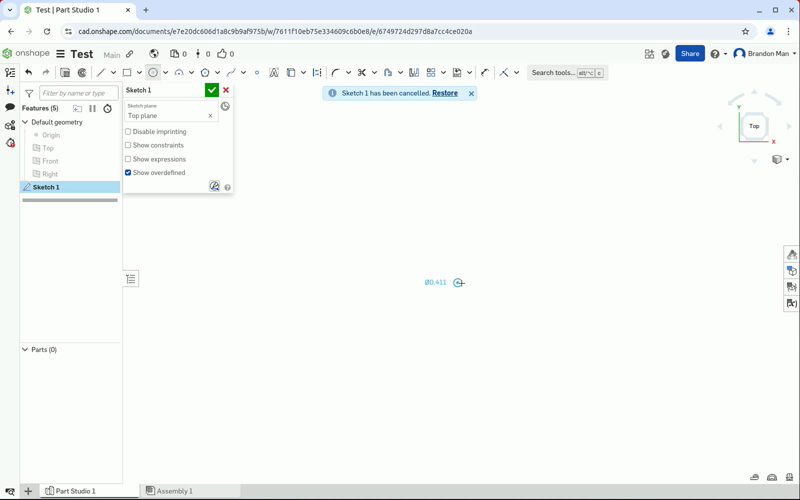
scroll(6)
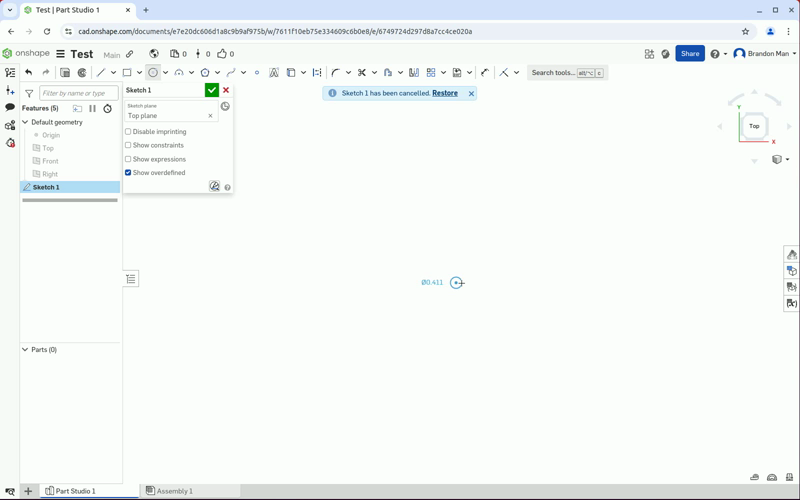
scroll(6)
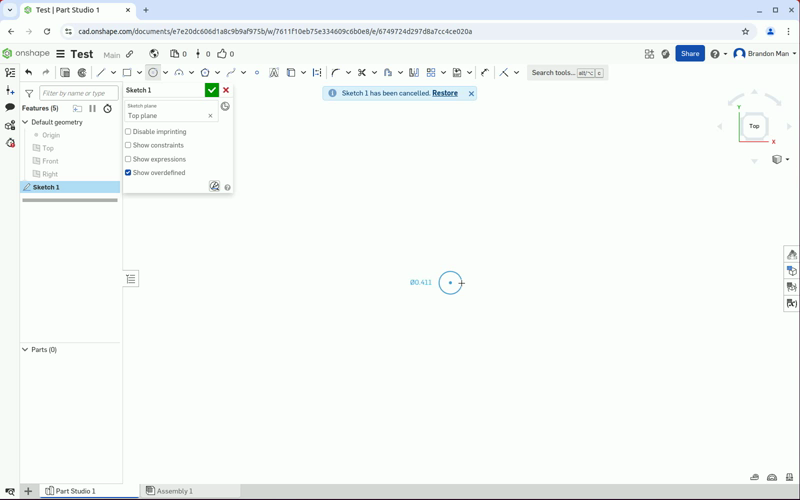
click(461, 282)
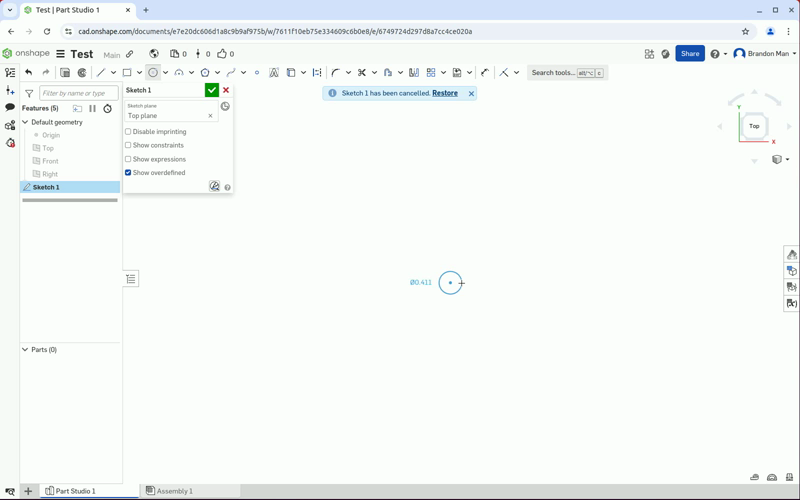
scroll(-6)
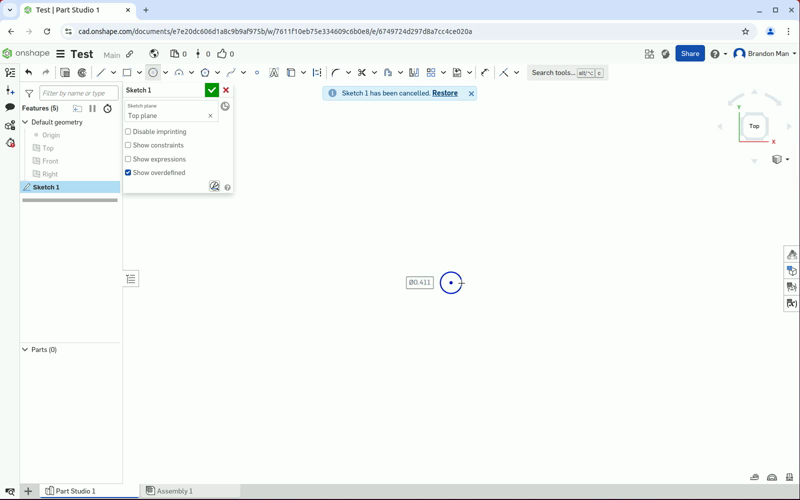
scroll(-6)
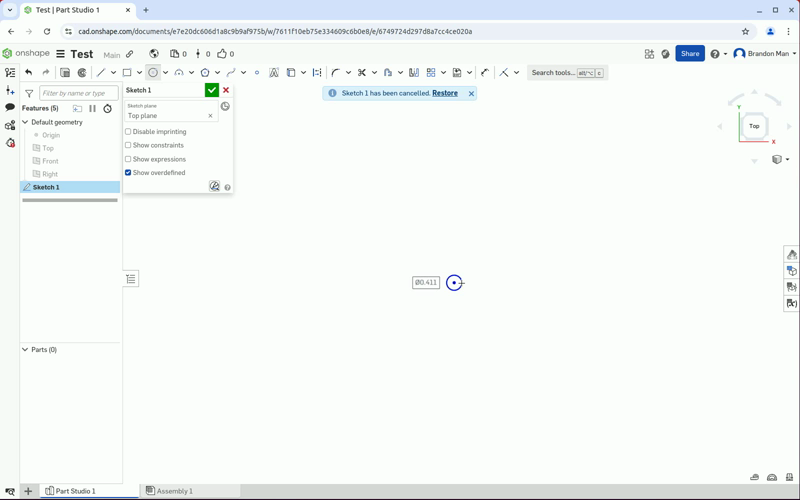
scroll(-6)
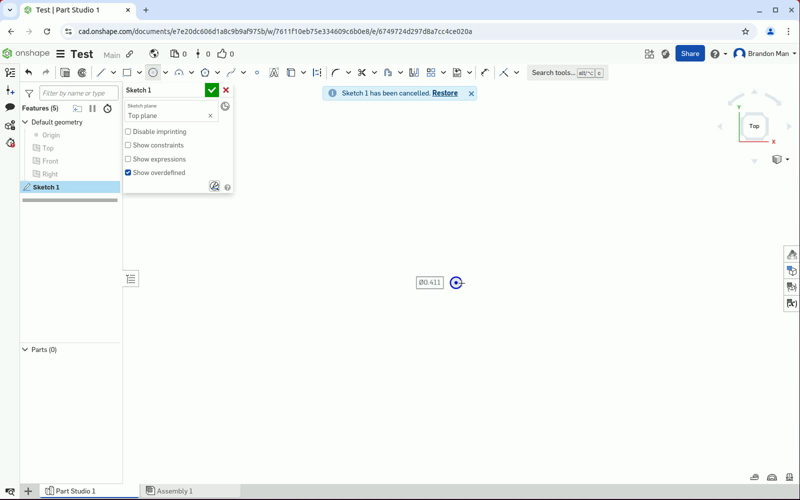
scroll(-6)
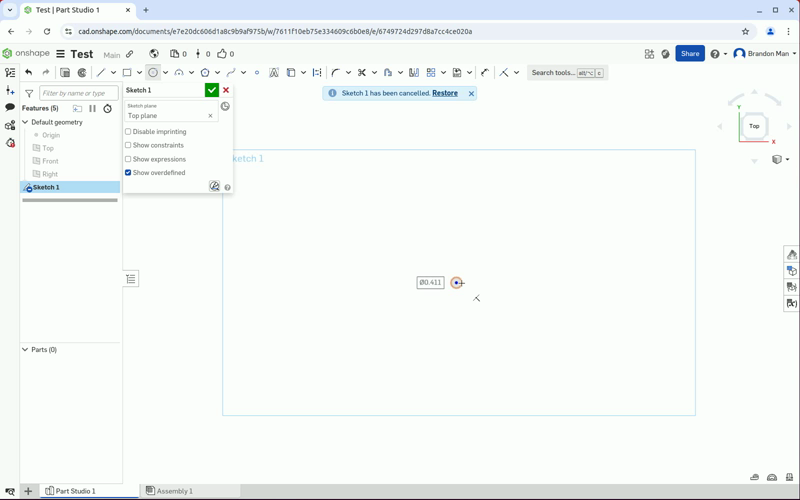
scroll(-6)
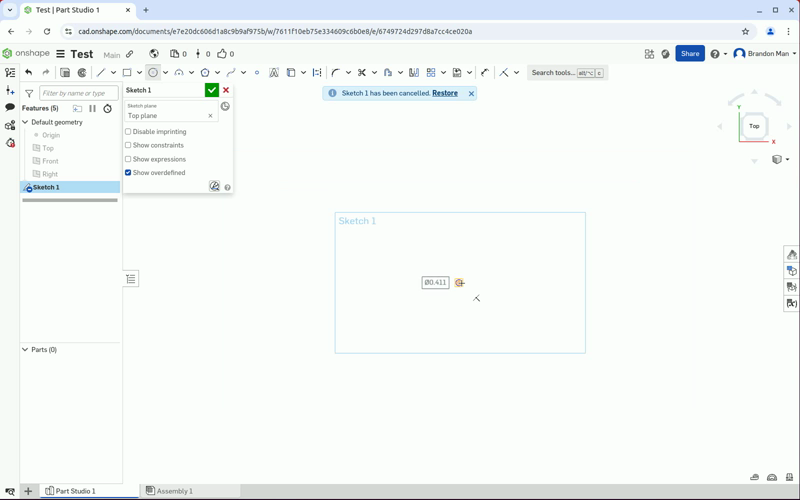
scroll(-6)
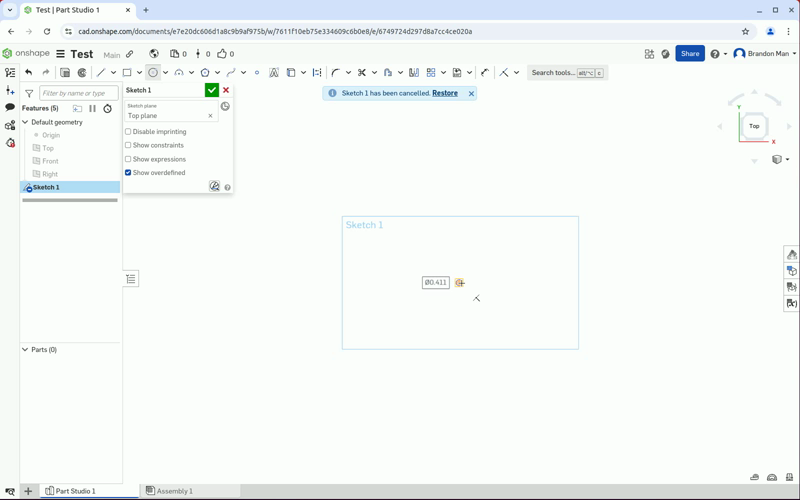
scroll(-6)
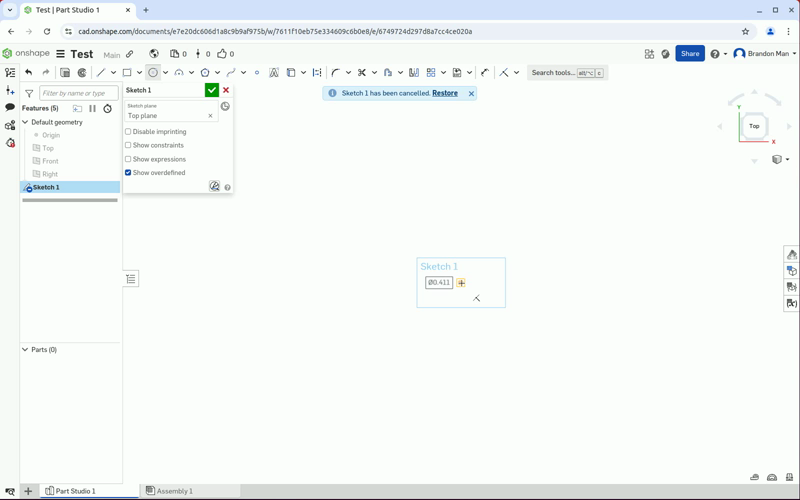
key(esc)
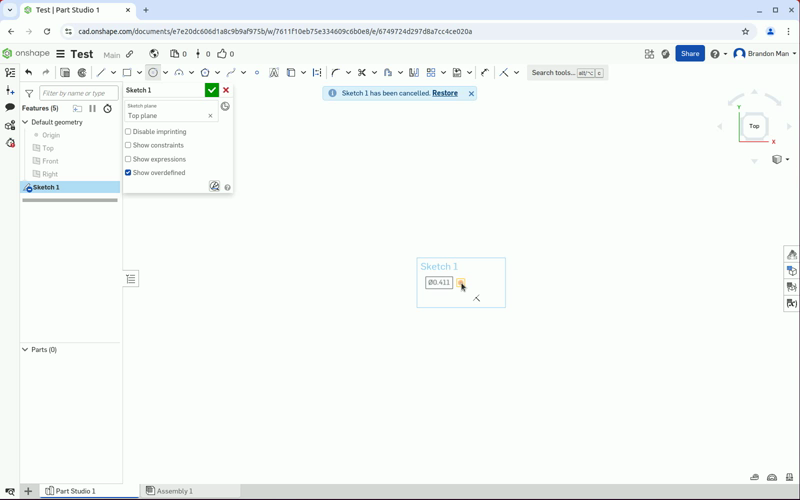
mouse_move(460, 282)
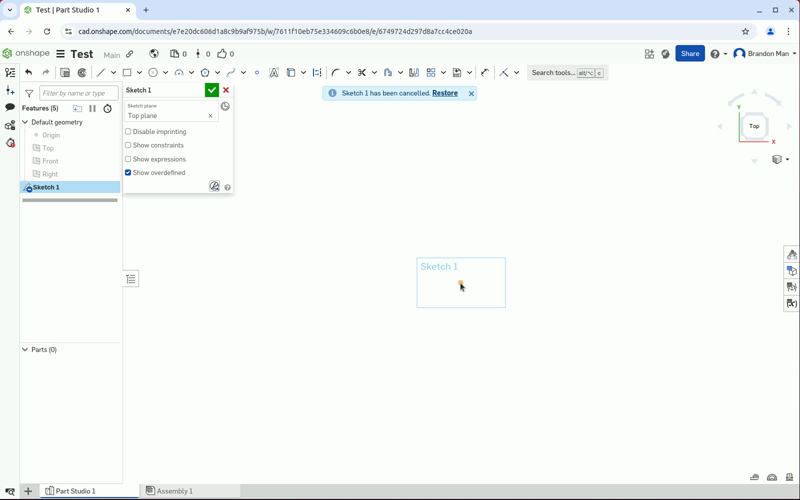
scroll(6)
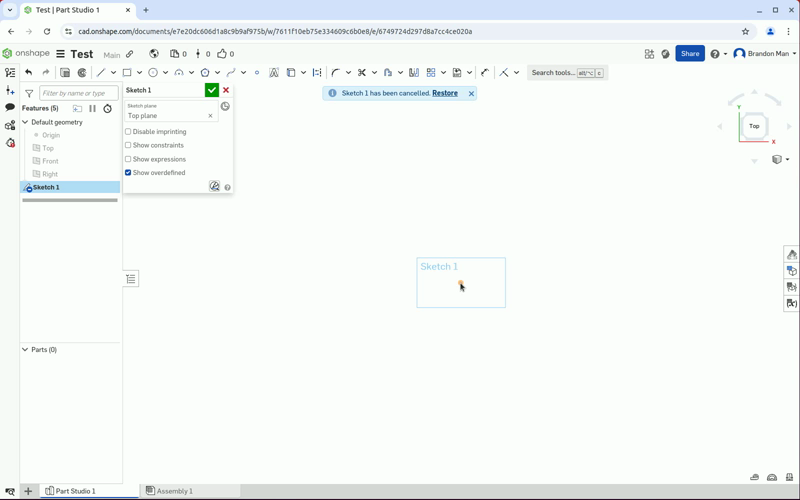
scroll(6)
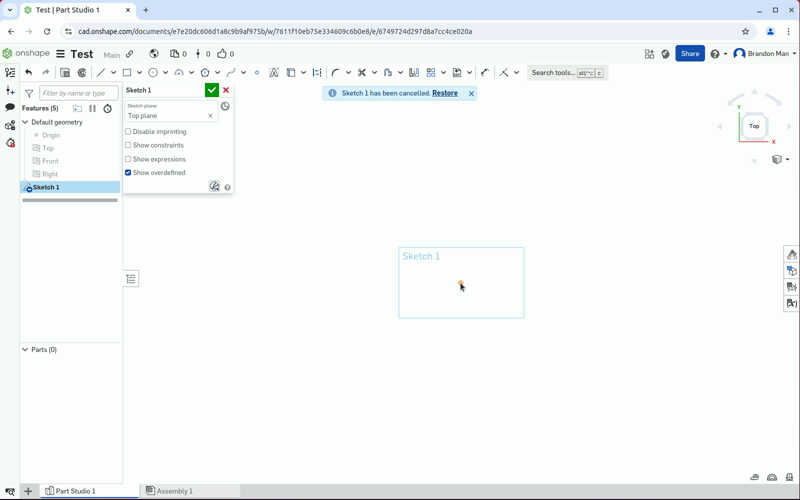
scroll(6)
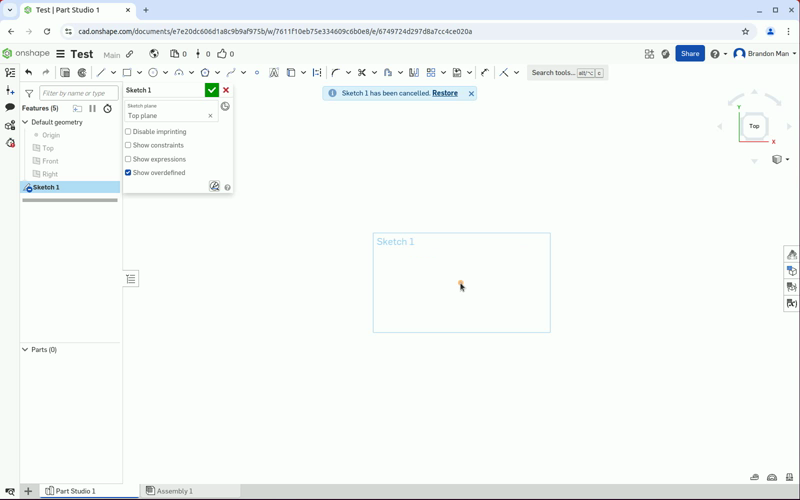
scroll(6)
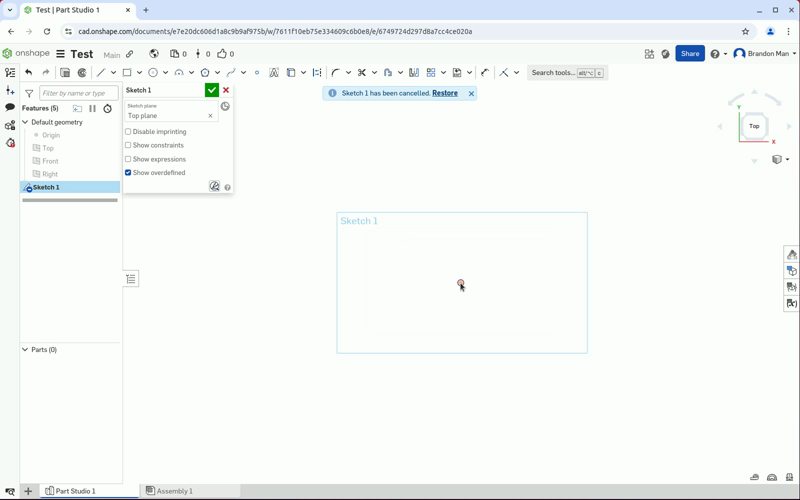
scroll(6)
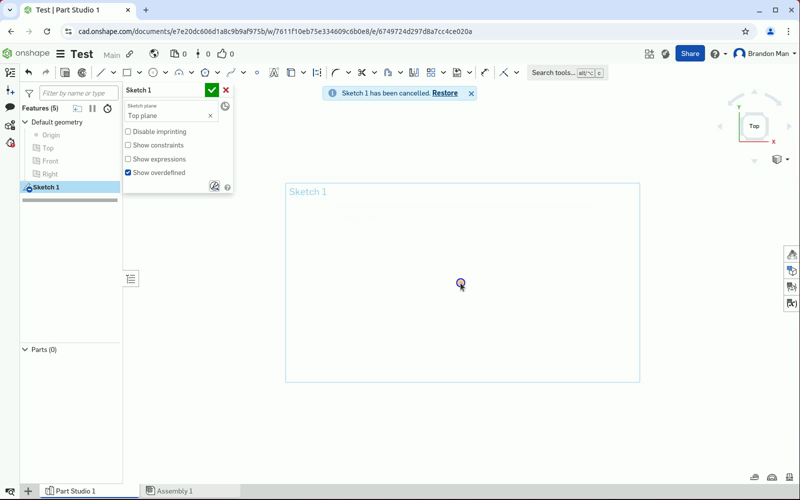
scroll(6)
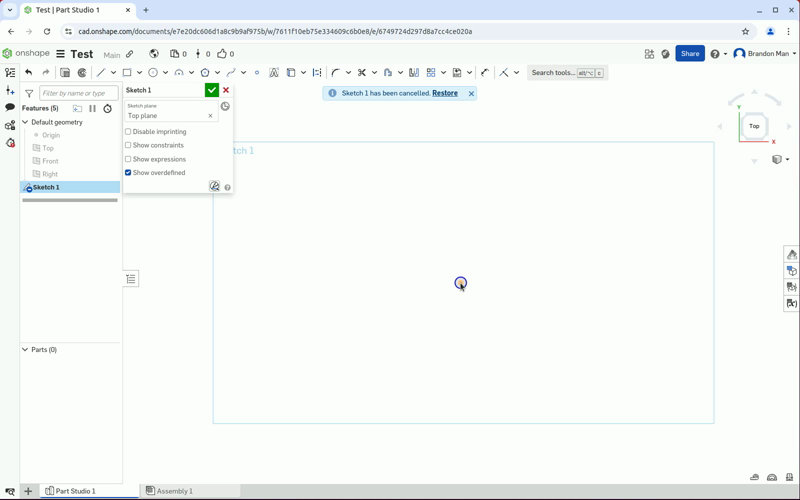
scroll(6)
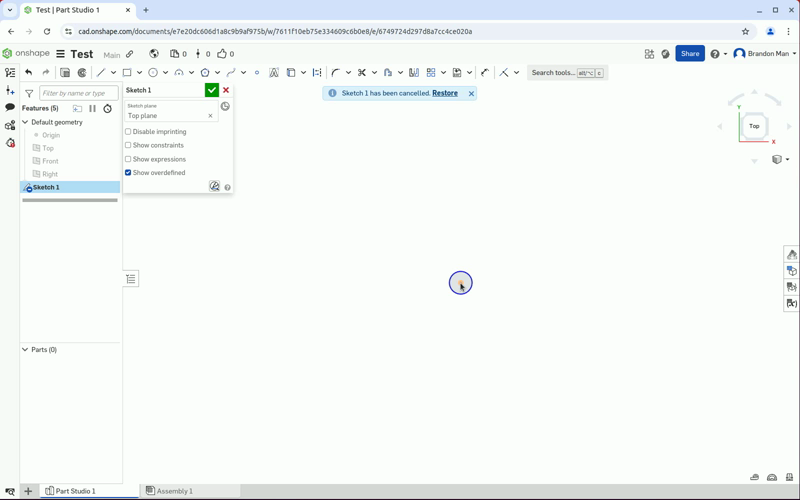
click(460, 282)
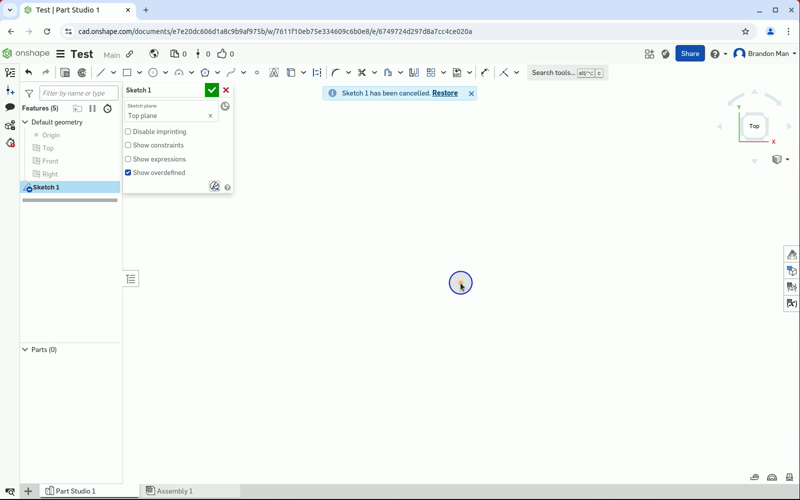
scroll(-6)
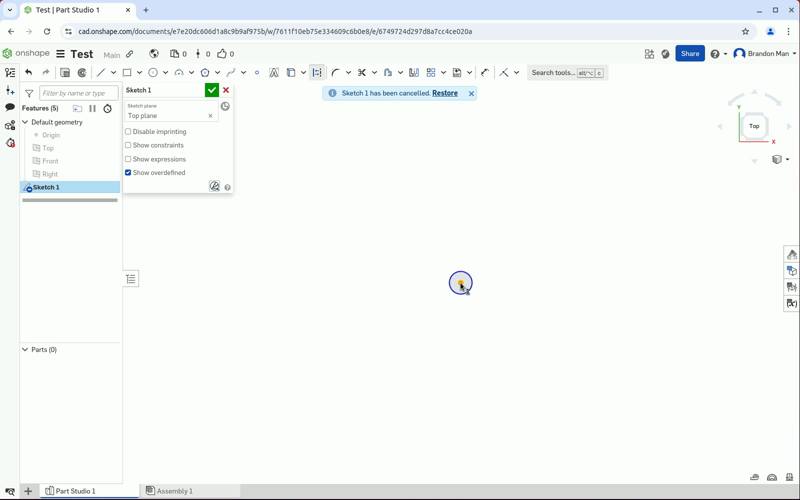
scroll(-6)
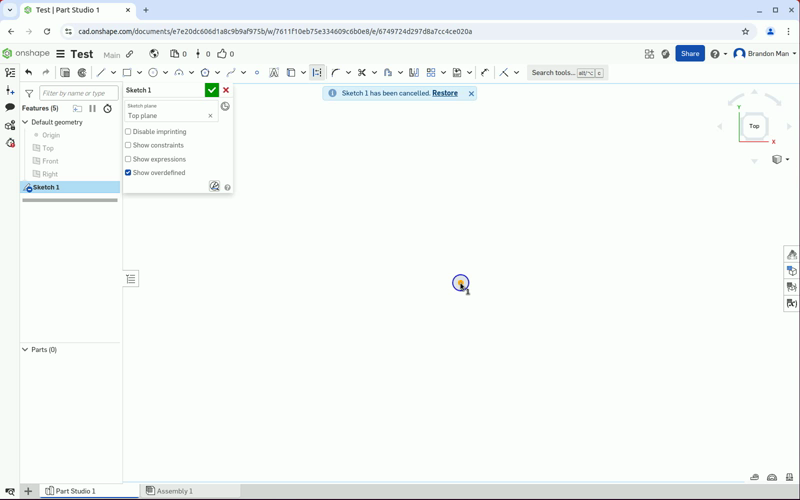
scroll(-6)
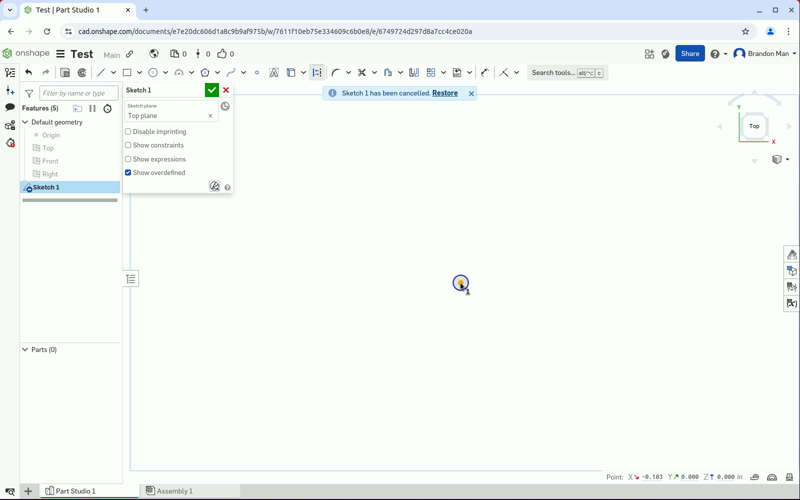
scroll(-6)
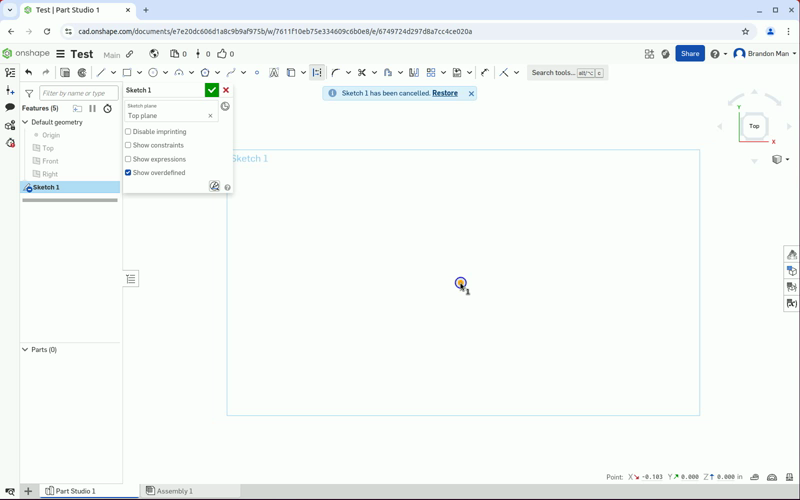
scroll(-6)
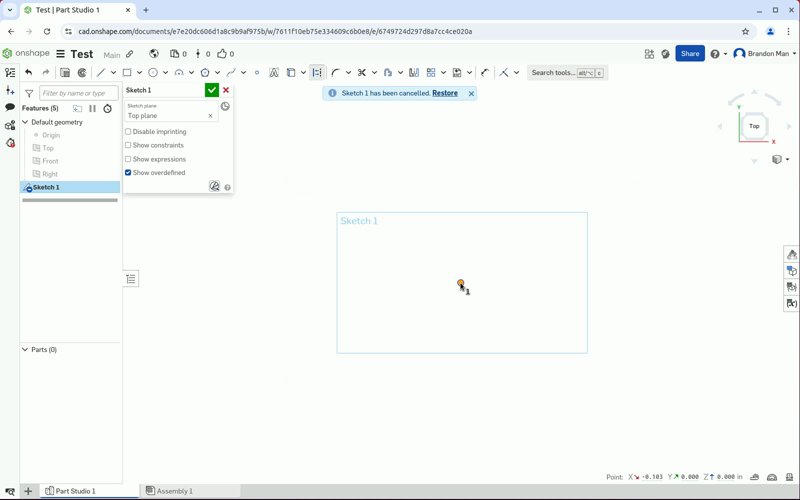
scroll(-6)
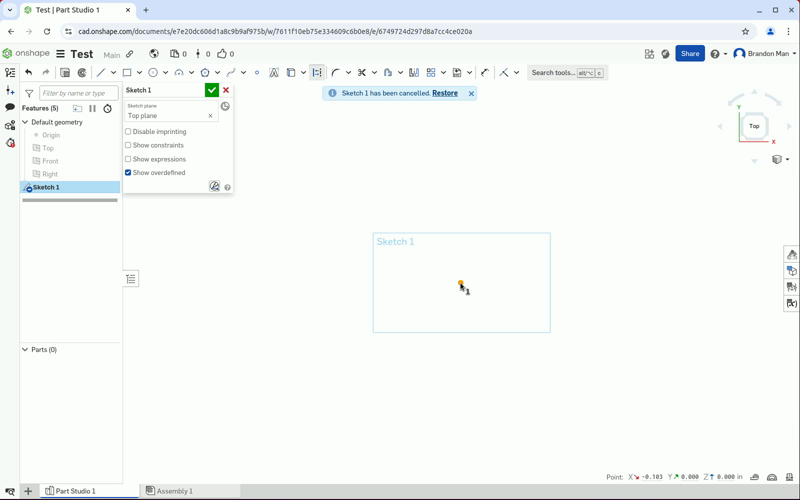
scroll(-6)
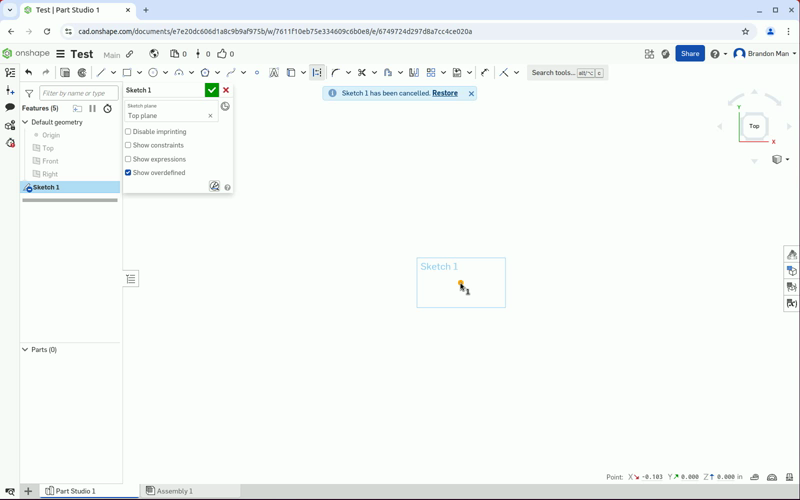
mouse_move(73, 352)
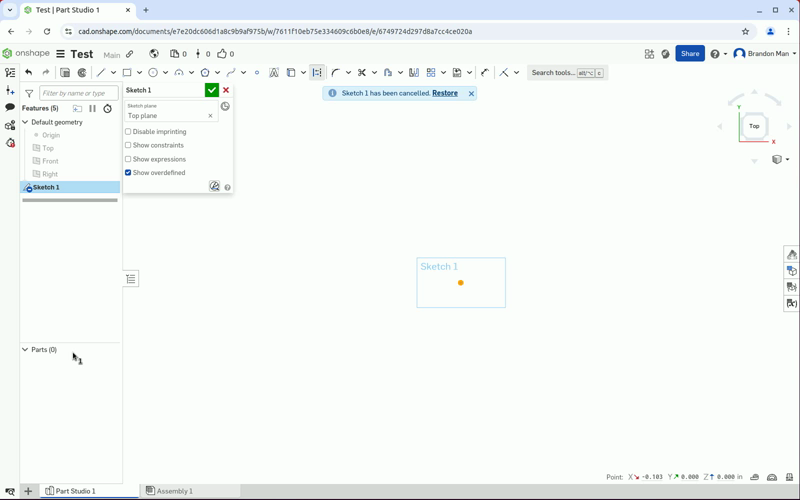
key(shift+y)
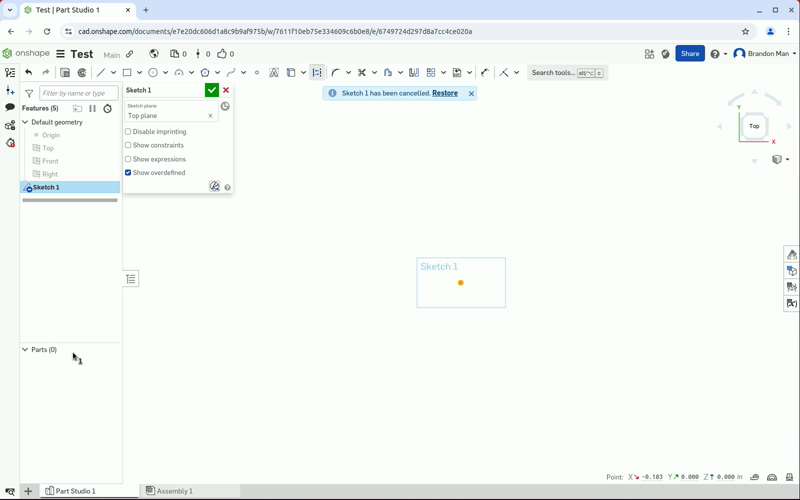
key(shift+e)
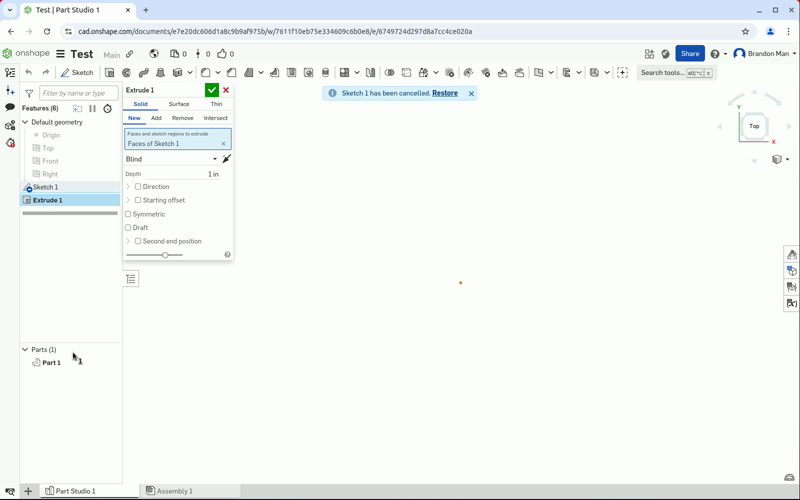
mouse_move(143, 106)
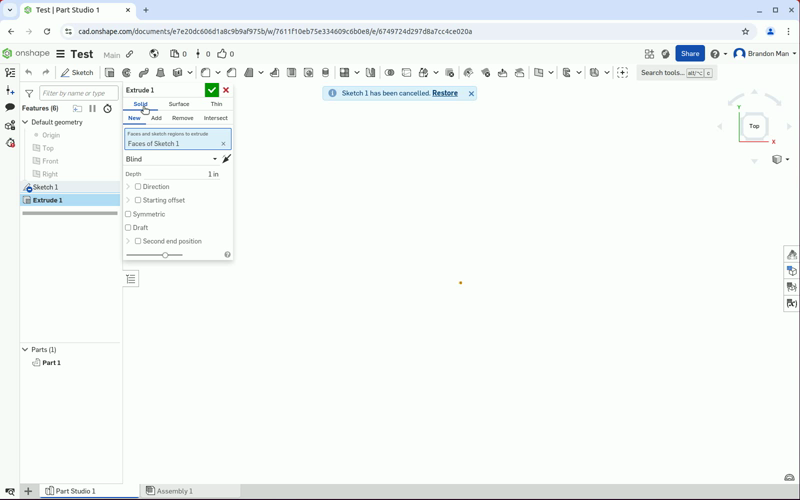
click(143, 106)
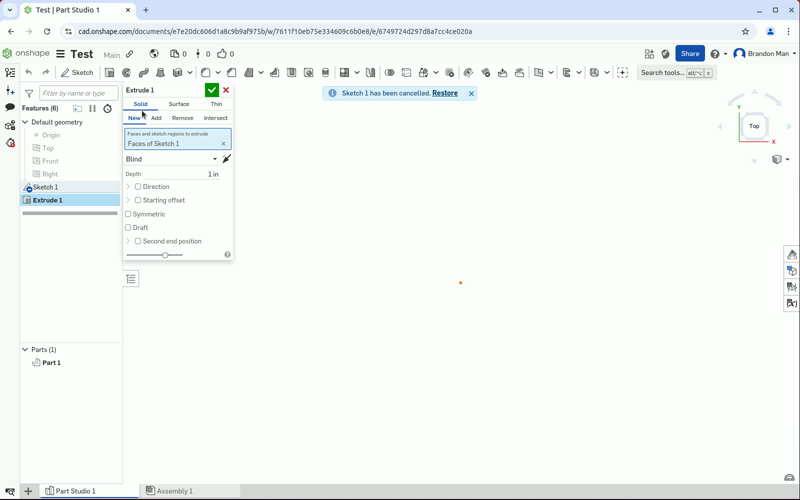
mouse_move(137, 120)
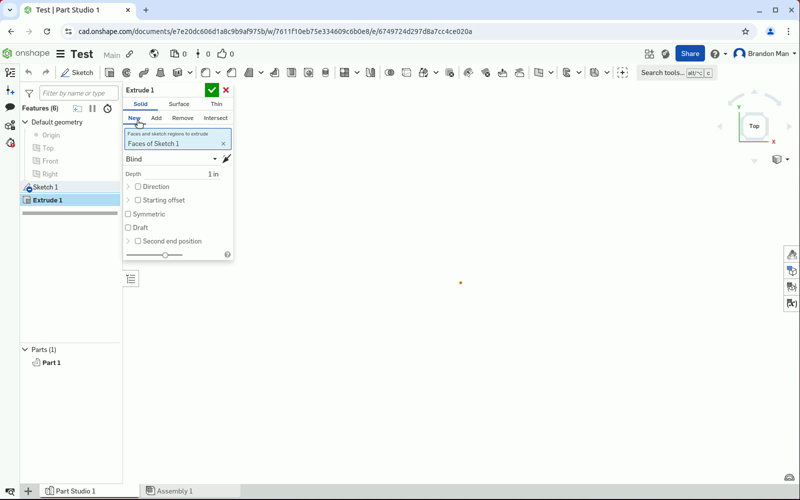
click(137, 120)
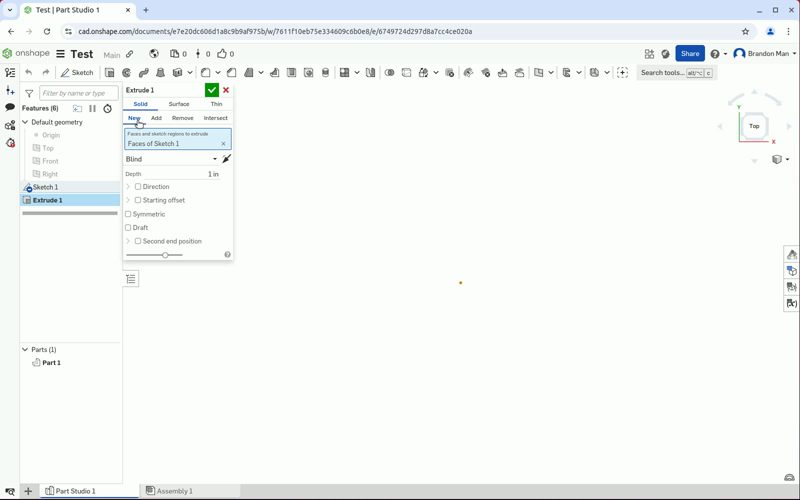
key(tab, 4)
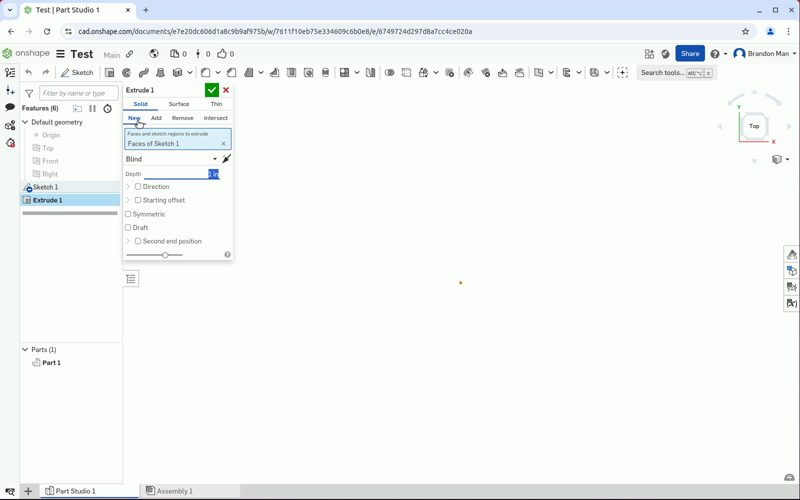
text(23.108)
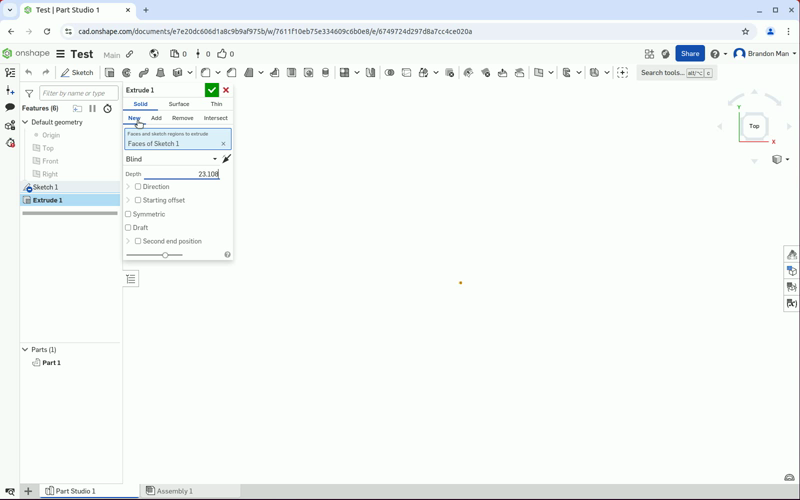
key(enter)
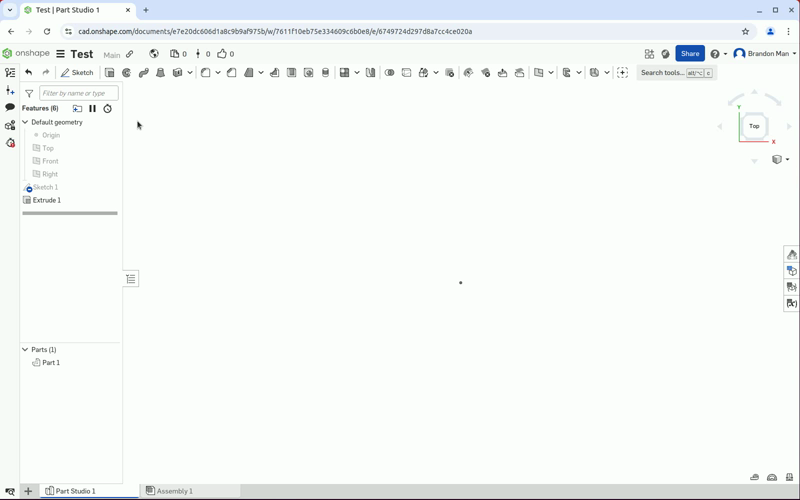
key(shift+h)
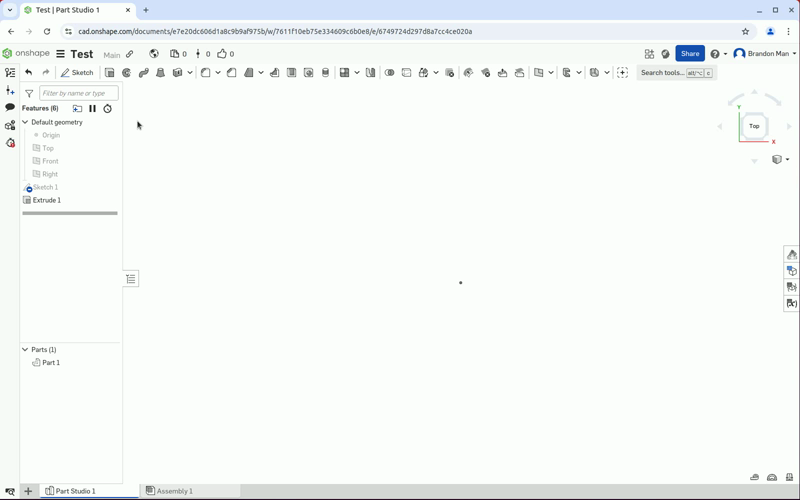
key(shift+h)
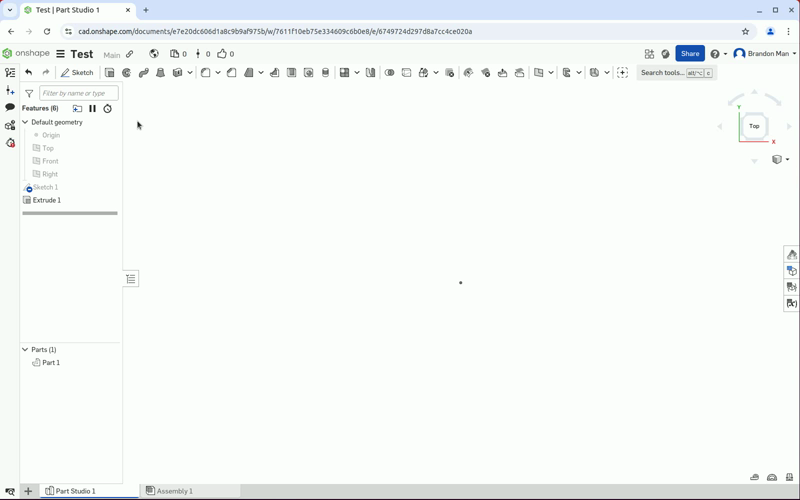
mouse_move(73, 189)
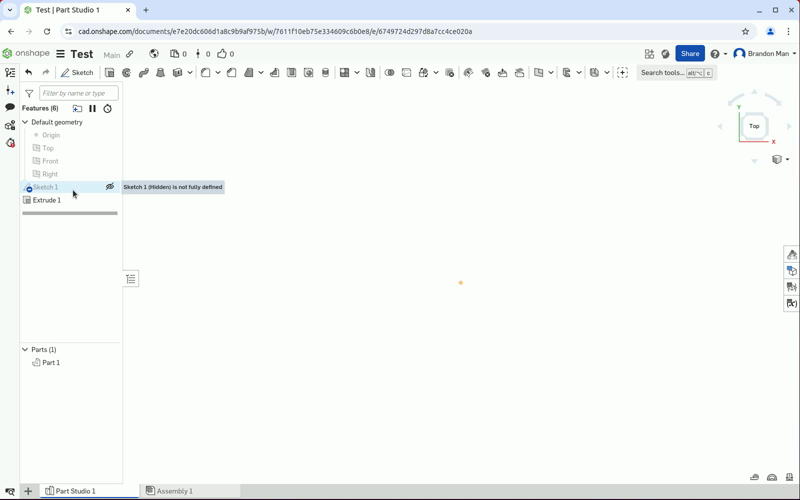
click(73, 189)
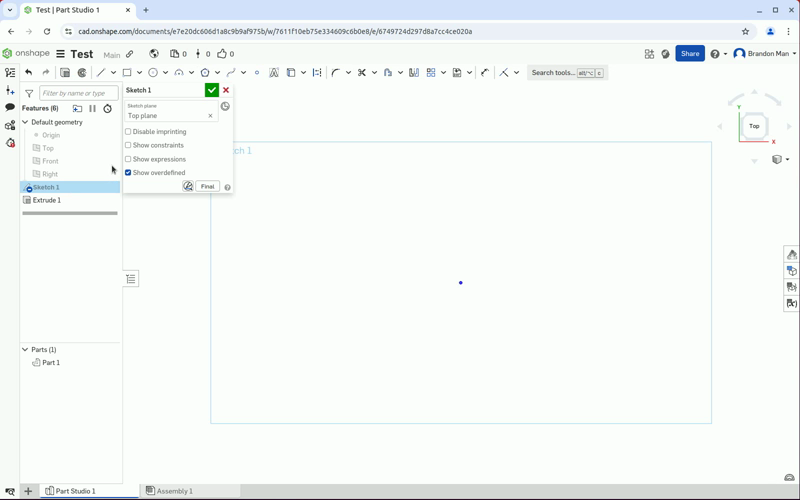
mouse_move(229, 92)
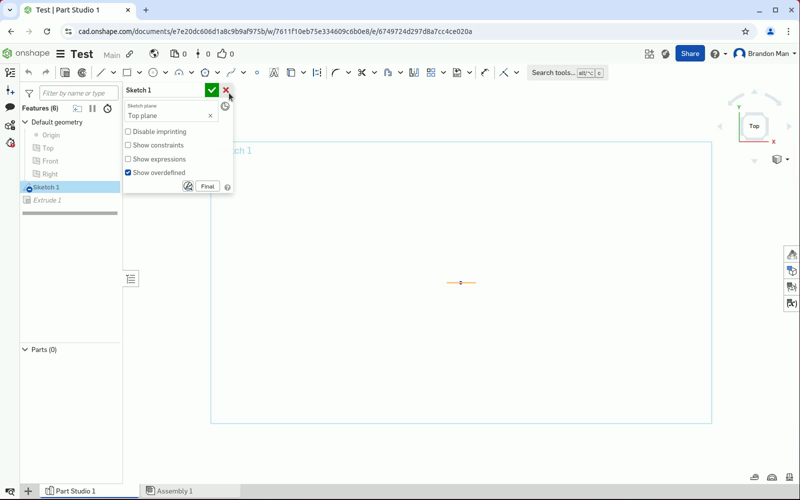
click(229, 92)
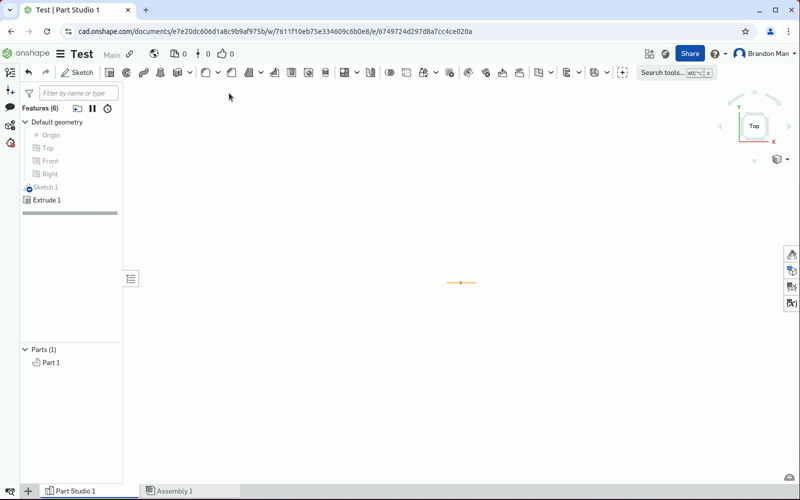
mouse_move(73, 352)
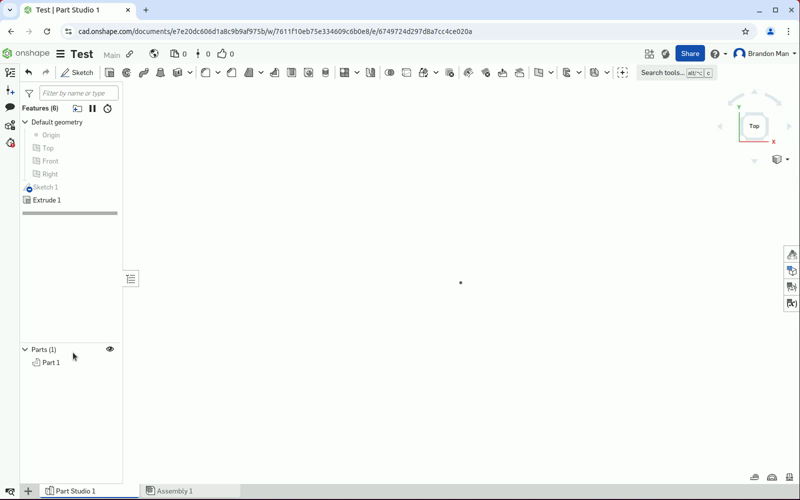
key(y)
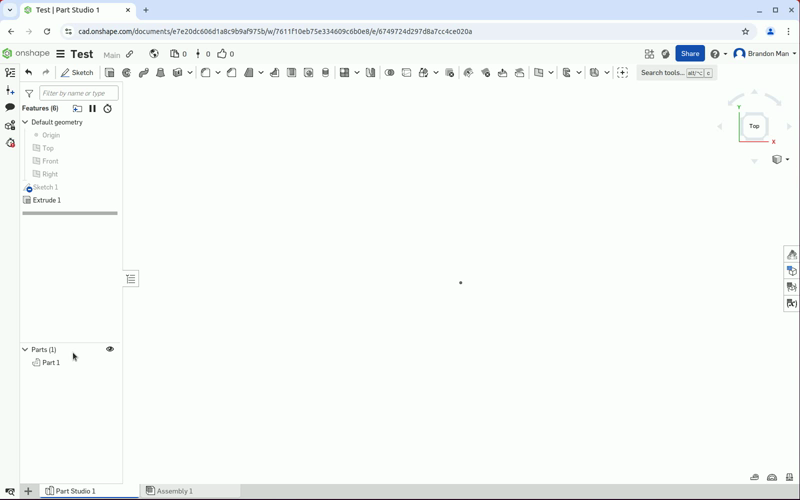
key(shift+p)
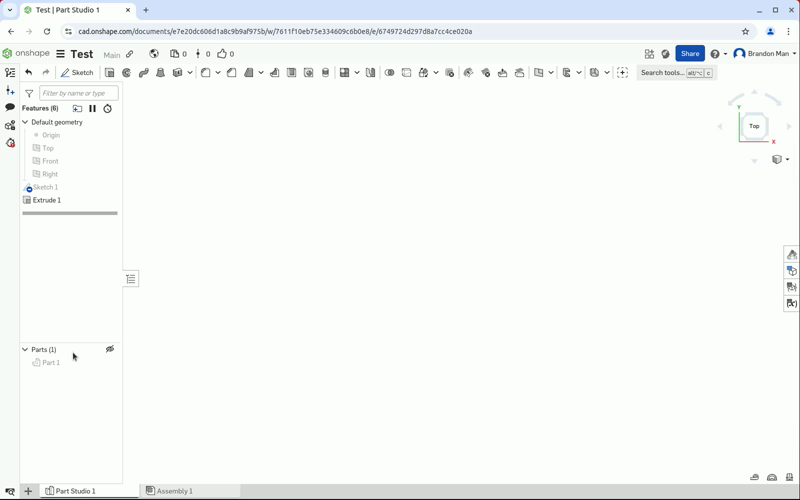
key(space)
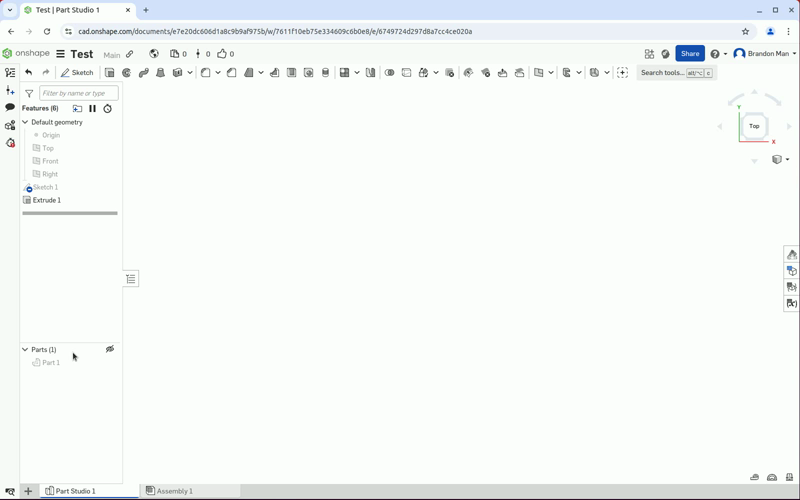
key_down(shift)
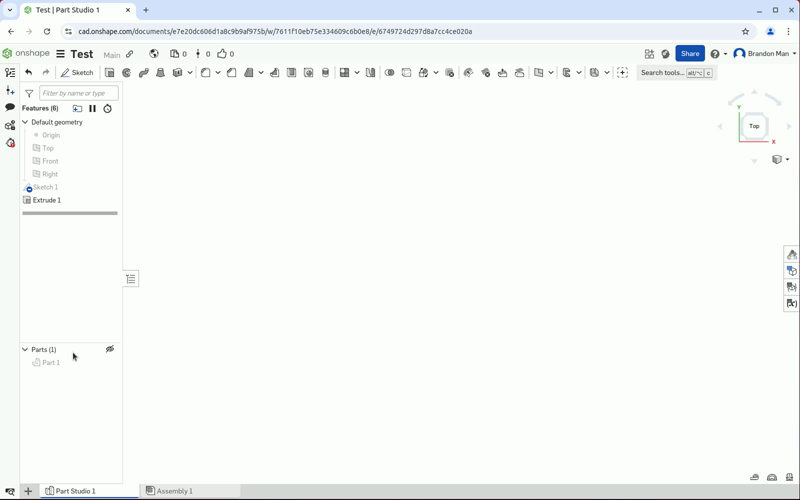
key(up)
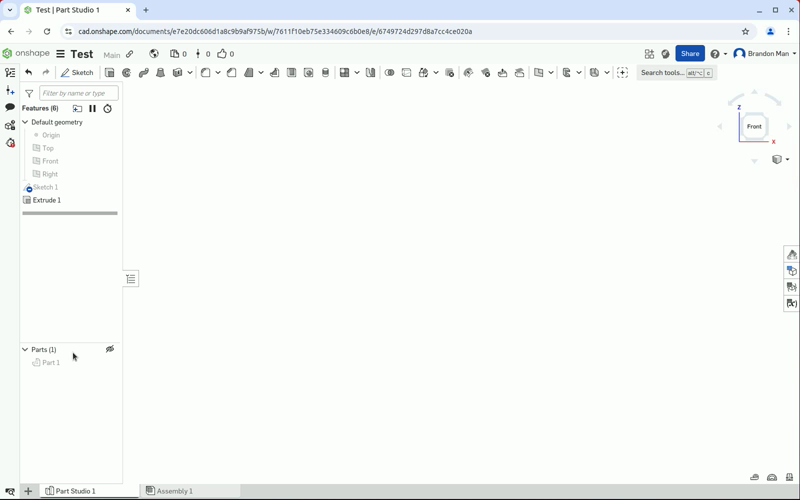
key_up(shift)
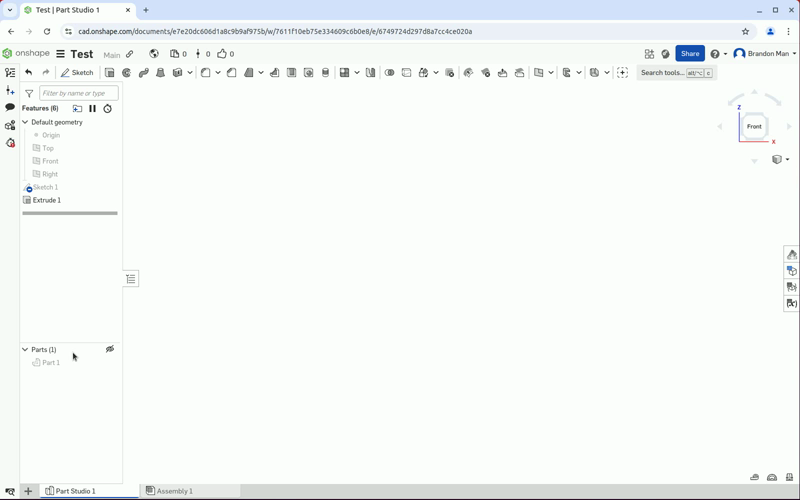
mouse_move(73, 352)
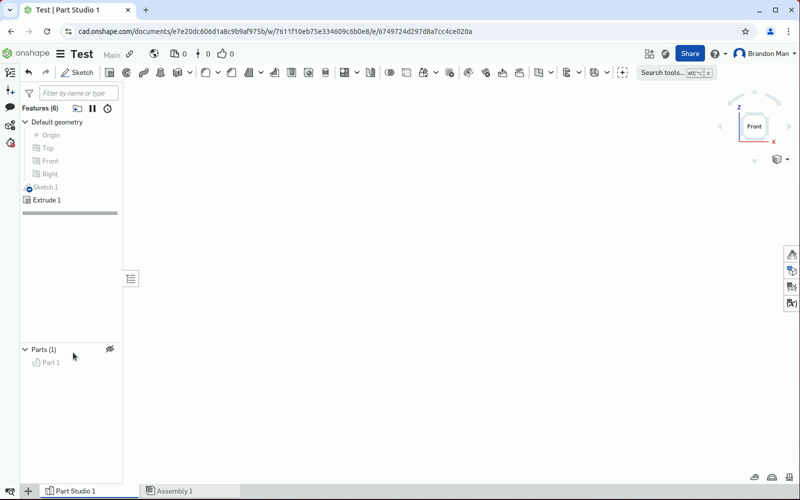
key(shift+y)
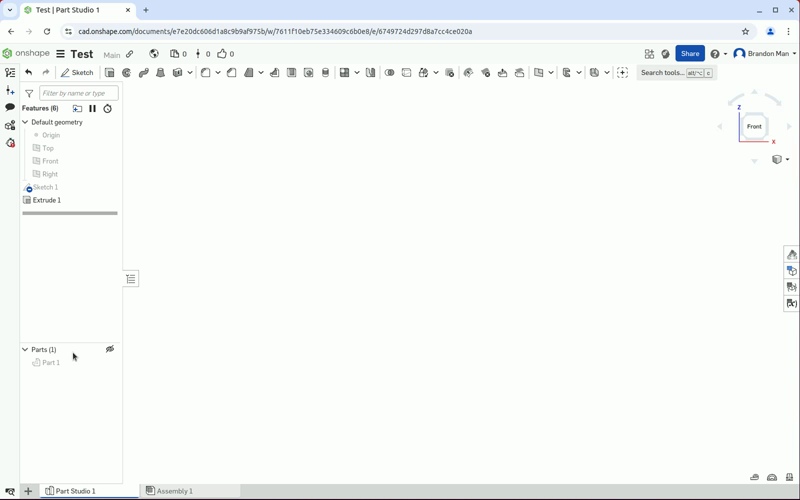
key(shift+s)
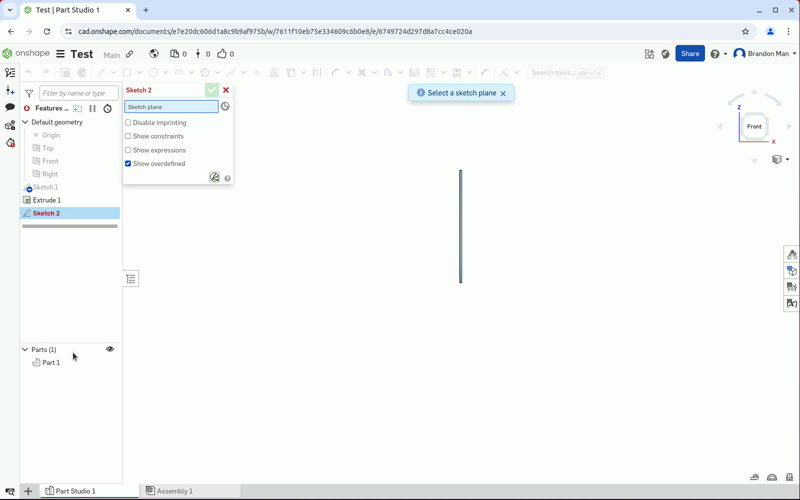
mouse_move(73, 163)
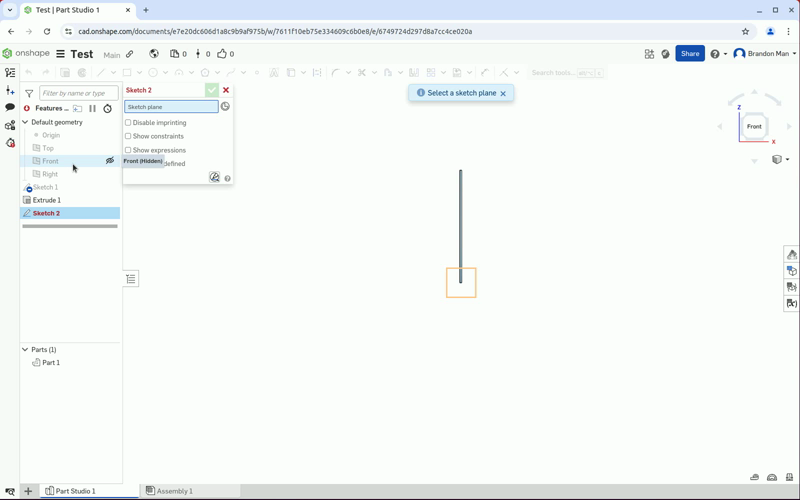
click(73, 163)
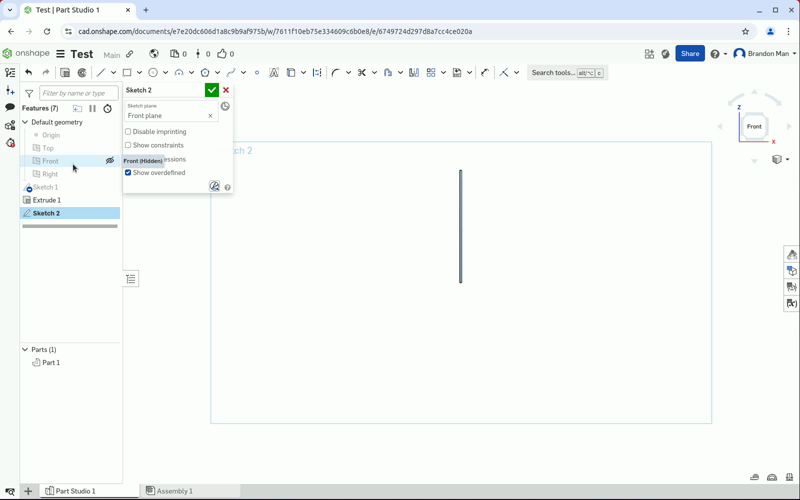
mouse_move(73, 352)
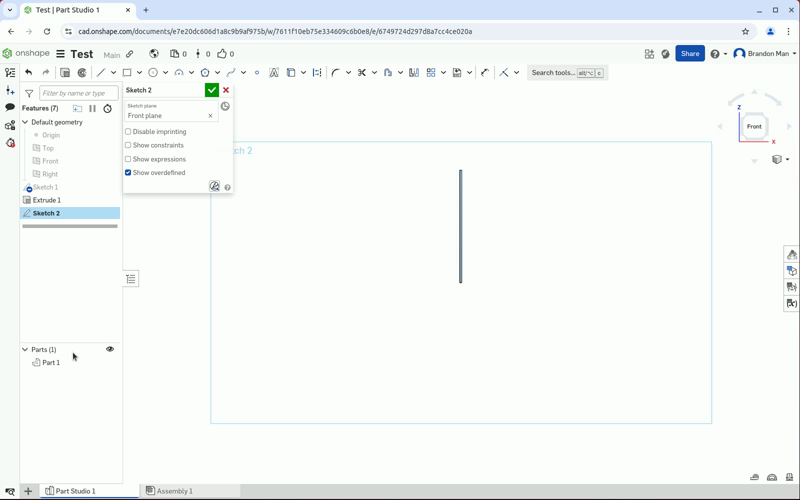
key(y)
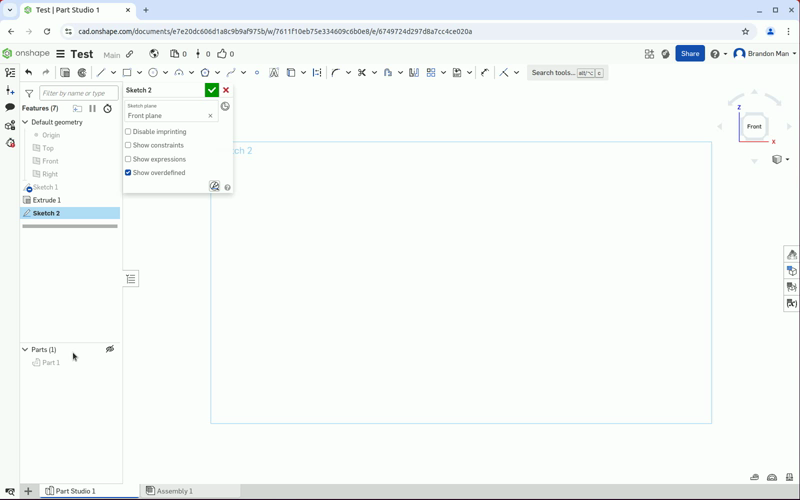
key(l)
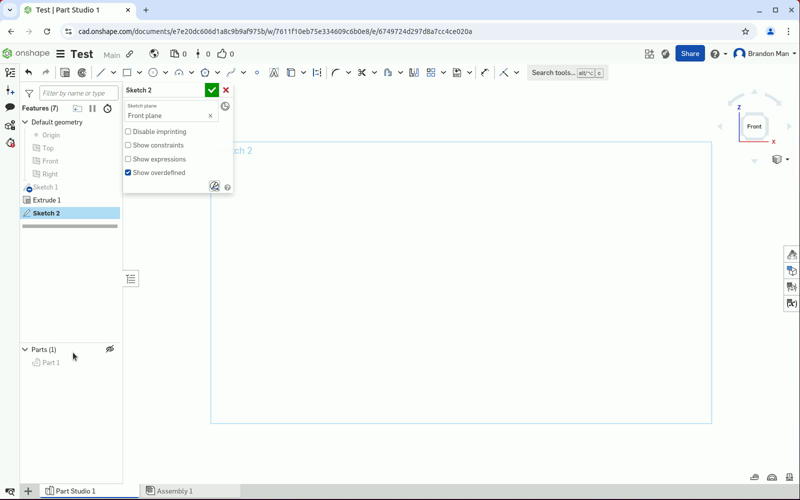
key_down(shift)
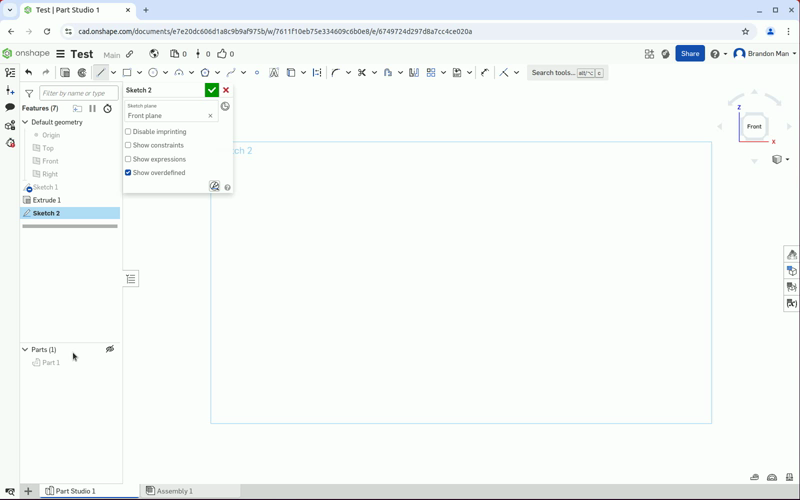
mouse_move(461, 186)
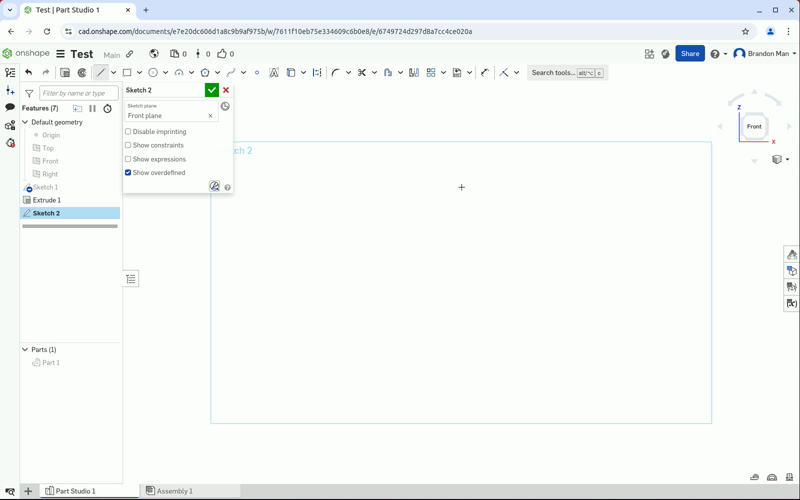
click(461, 186)
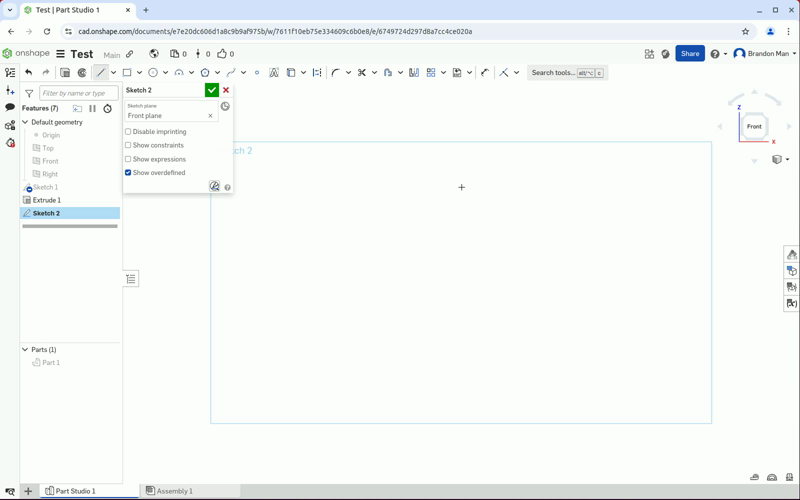
key_up(shift)
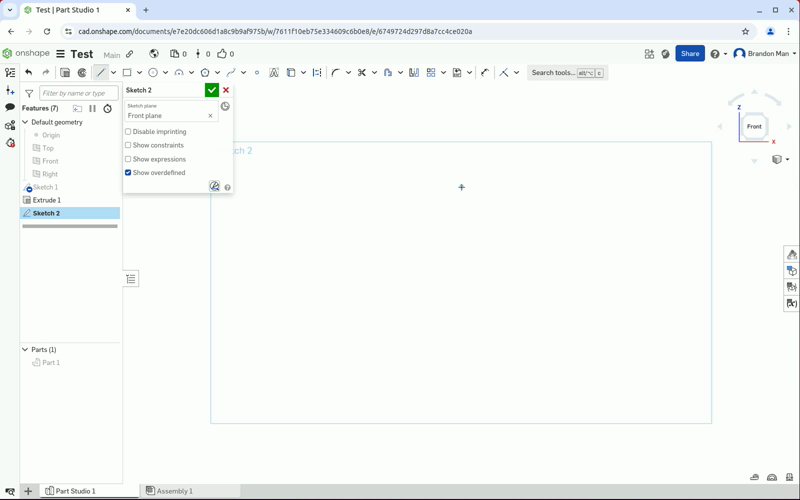
key_down(shift)
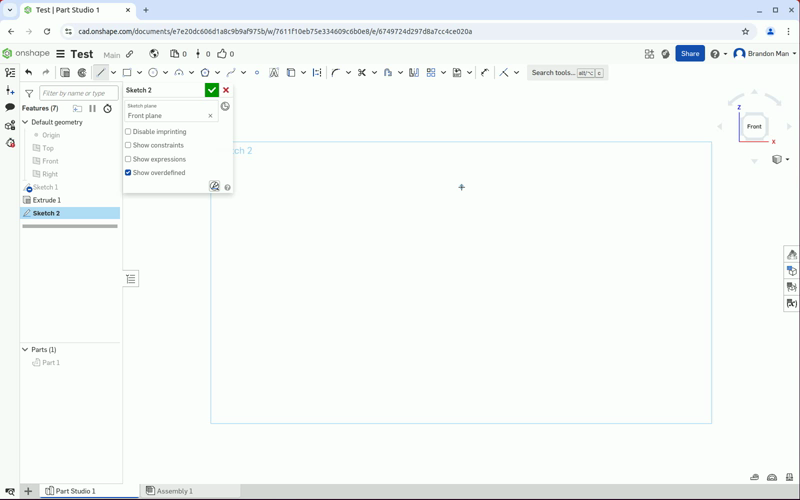
mouse_move(492, 186)
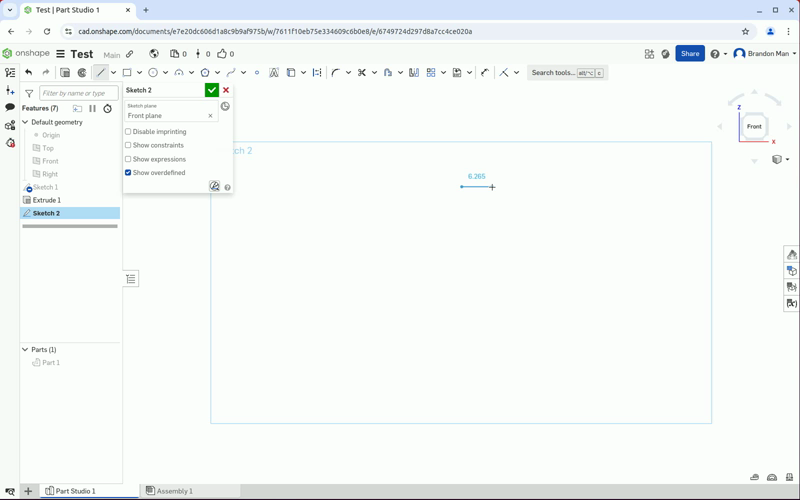
mouse_move(491, 170)
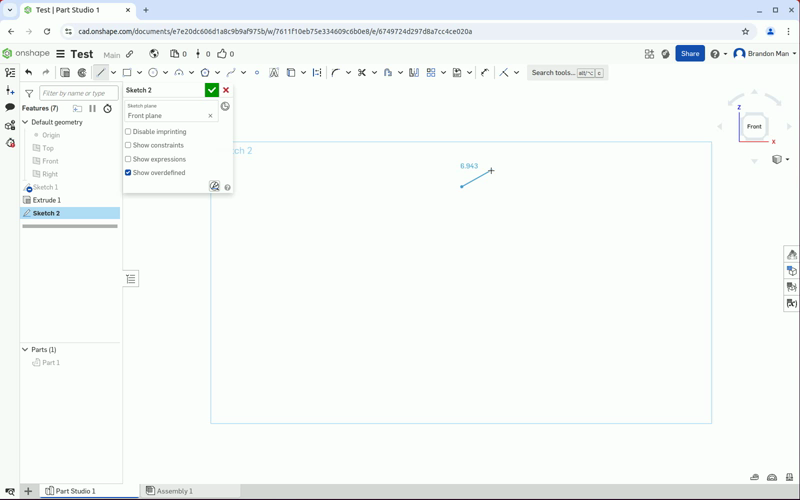
click(491, 170)
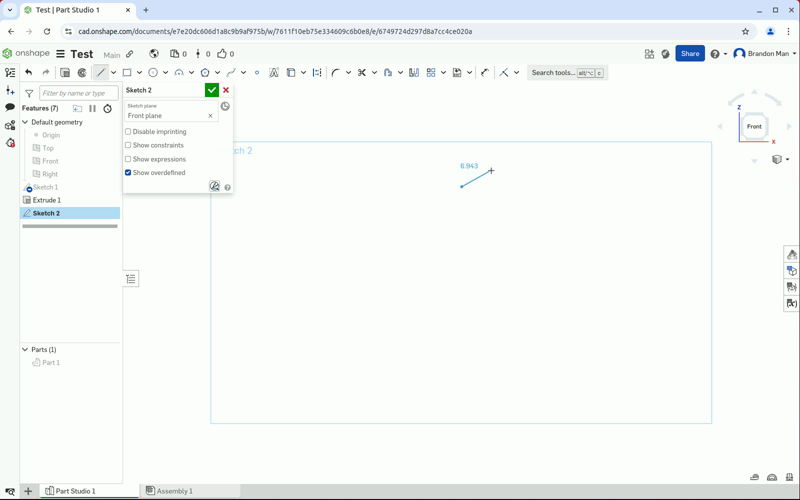
key_up(shift)
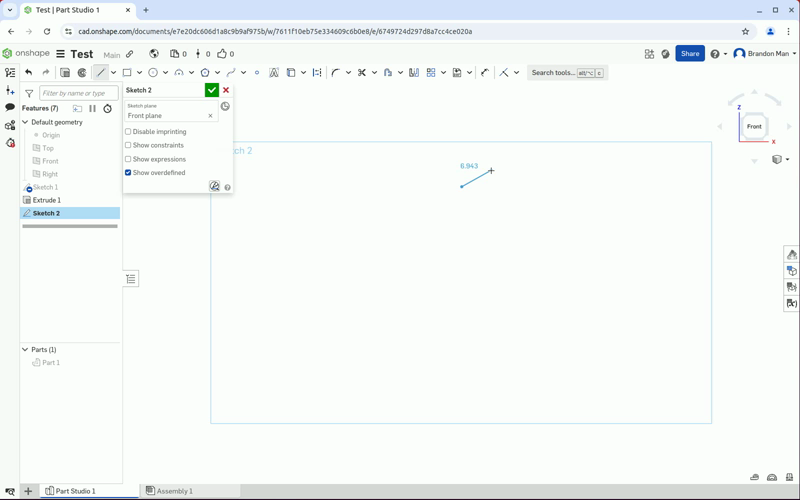
key_down(shift)
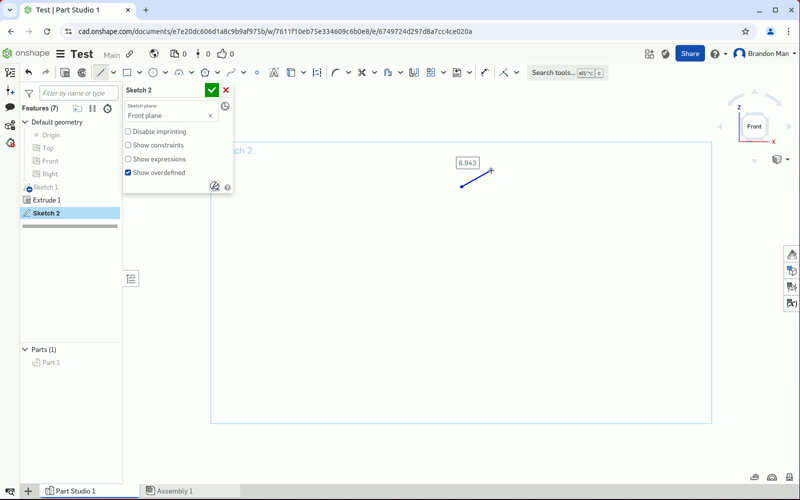
mouse_move(521, 170)
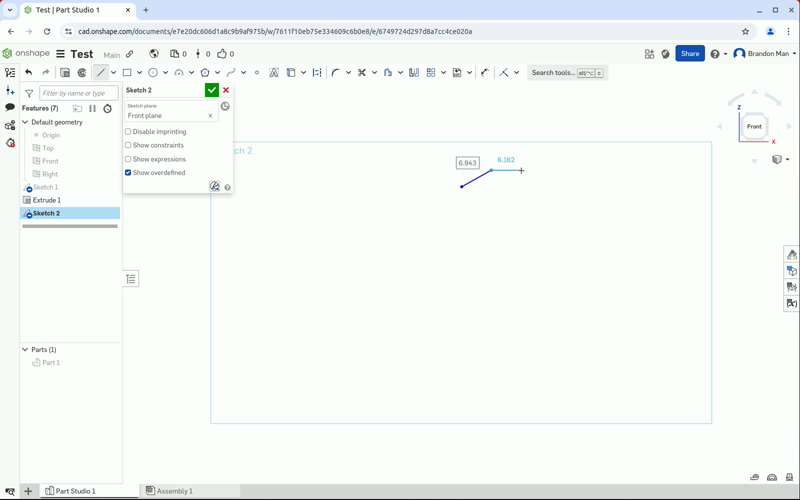
mouse_move(461, 170)
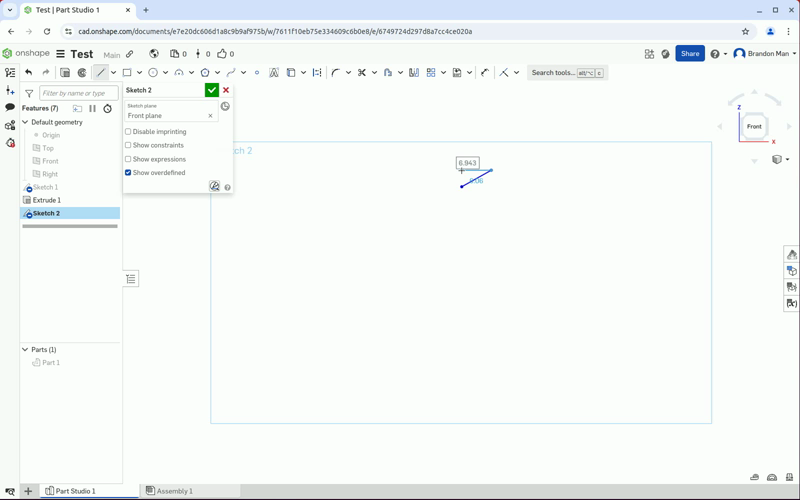
click(461, 170)
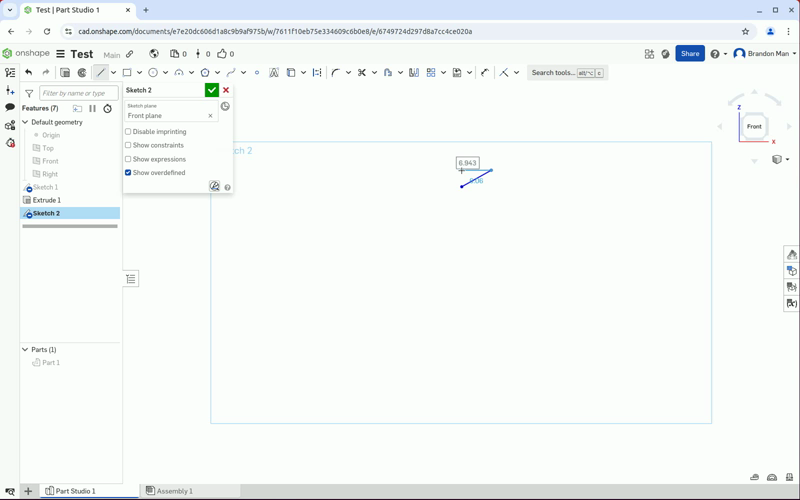
key_up(shift)
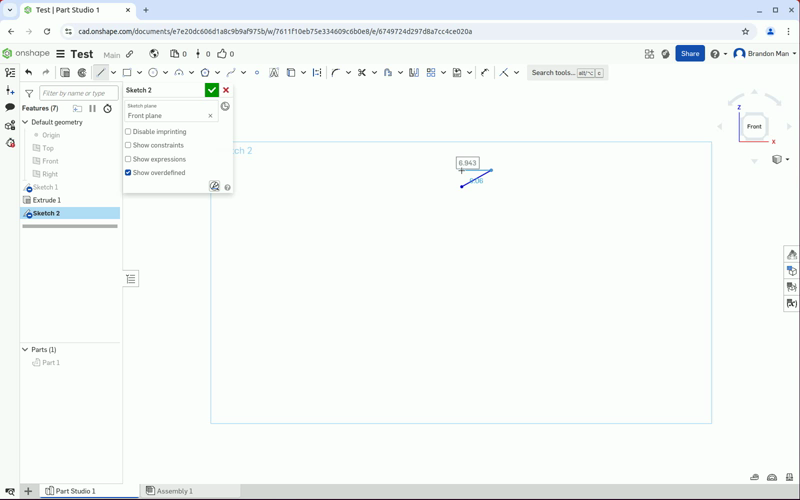
mouse_move(492, 170)
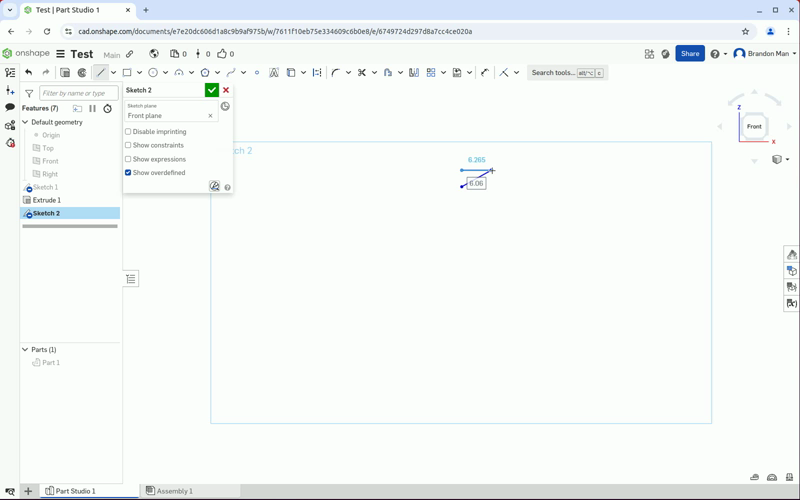
key_down(shift)
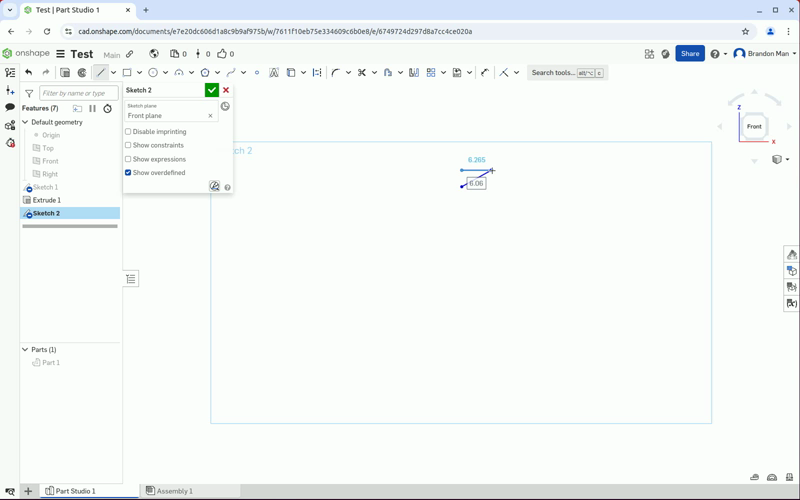
mouse_move(461, 186)
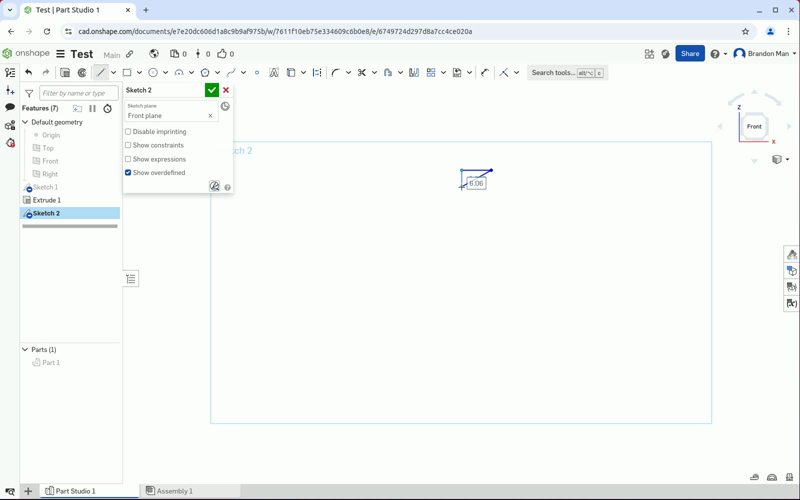
key_up(shift)
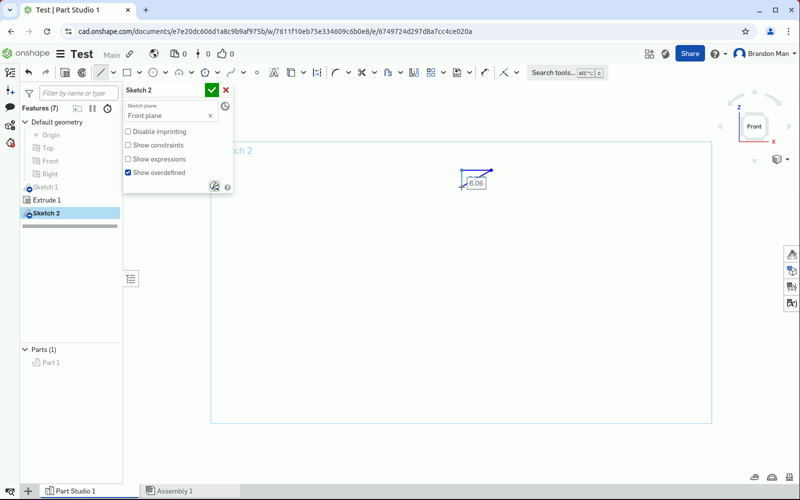
click(461, 186)
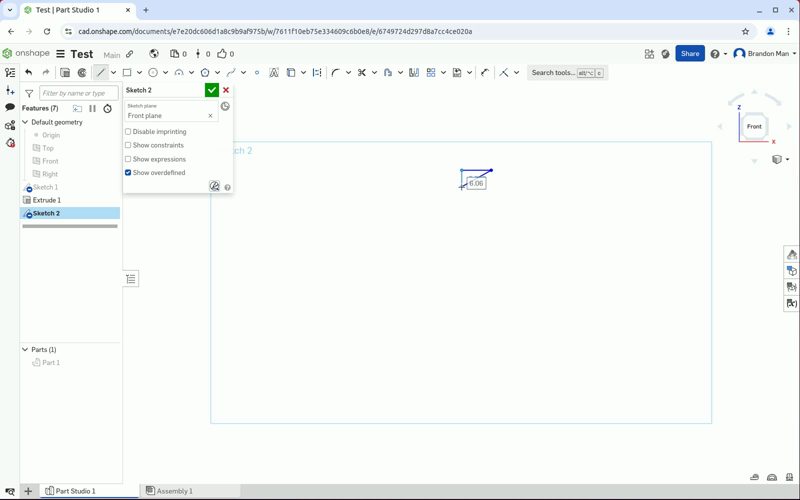
key(esc)
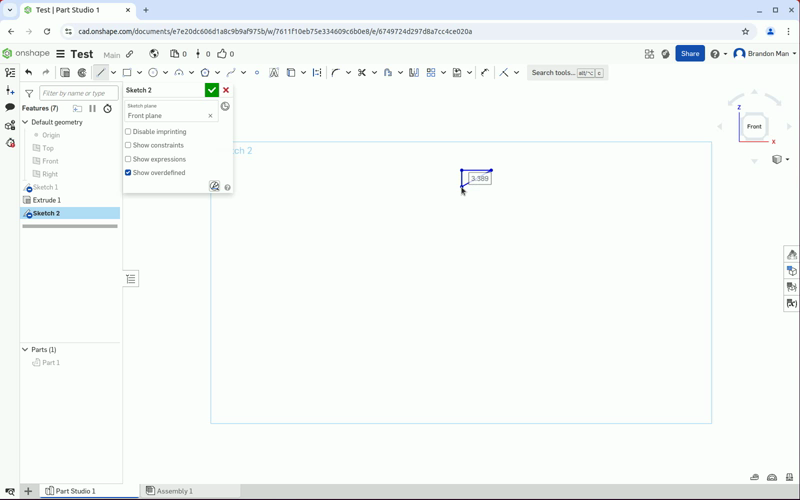
key(l)
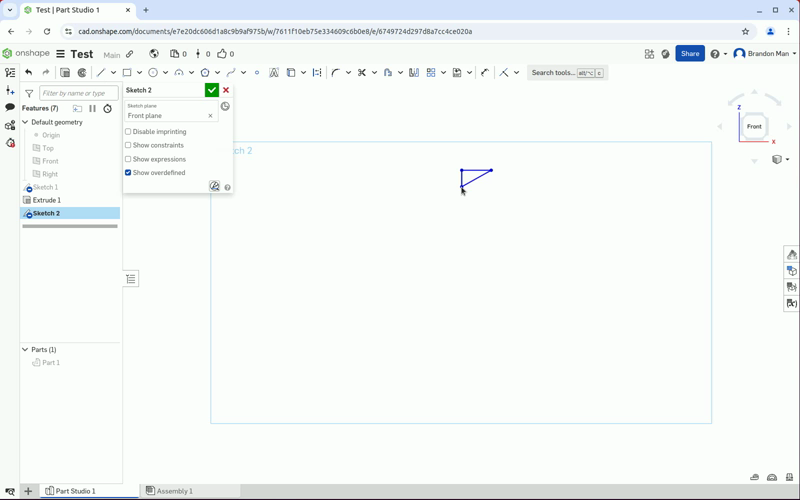
key_down(shift)
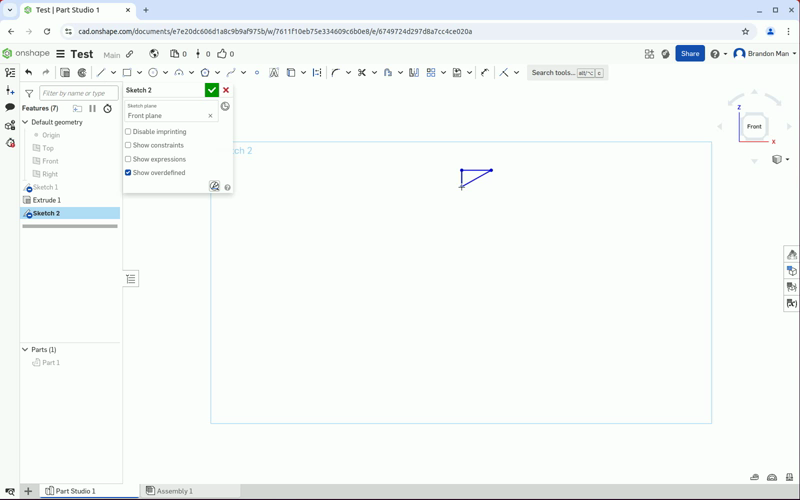
mouse_move(463, 184)
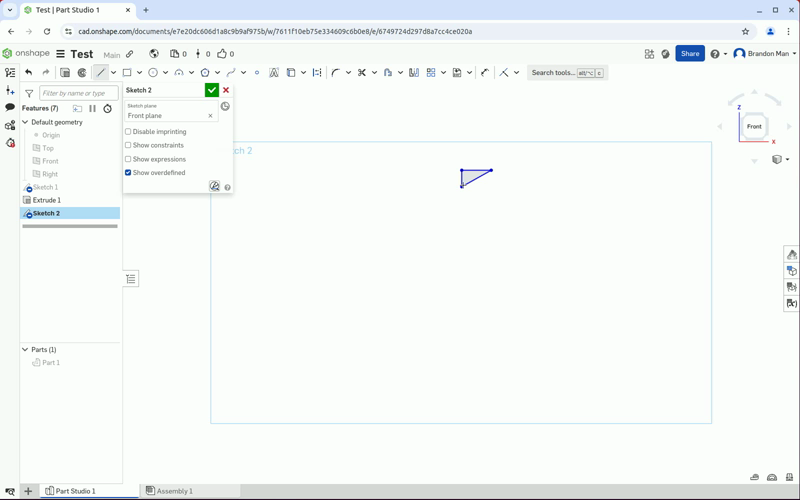
scroll(6)
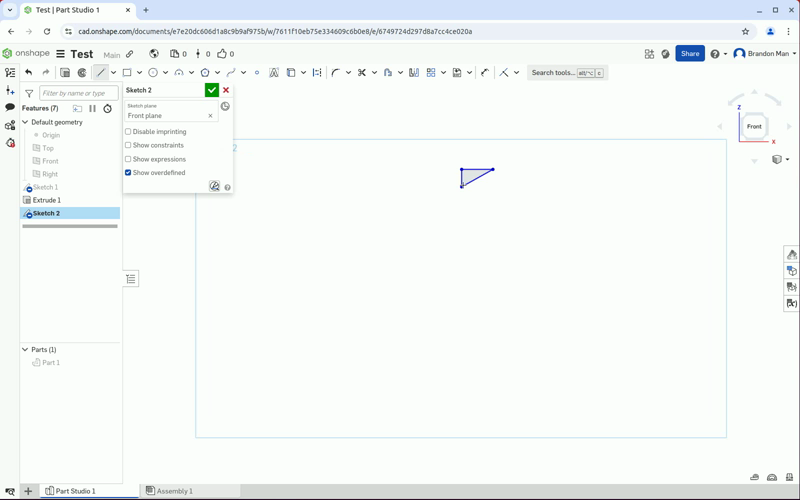
scroll(6)
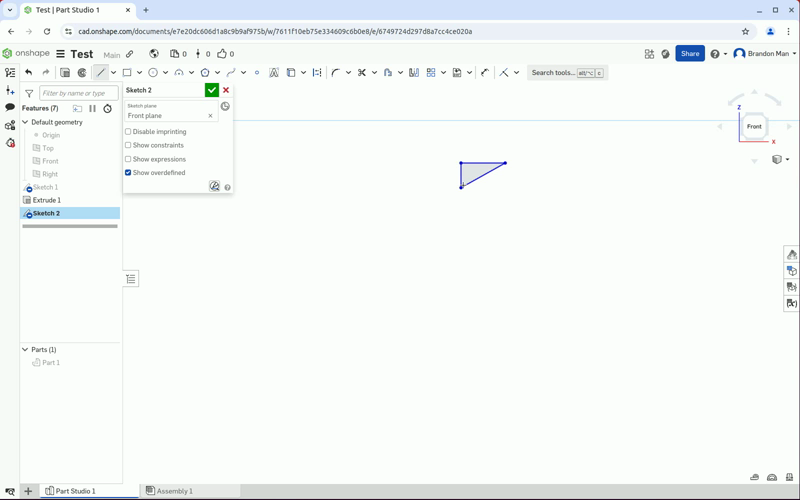
scroll(6)
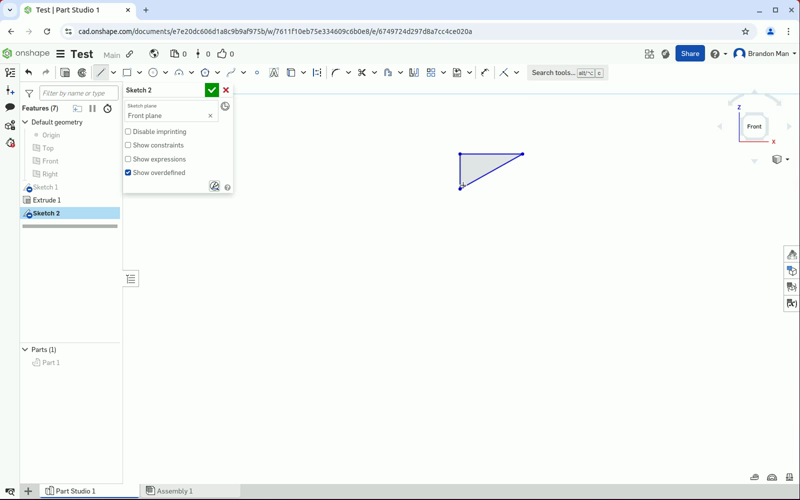
scroll(6)
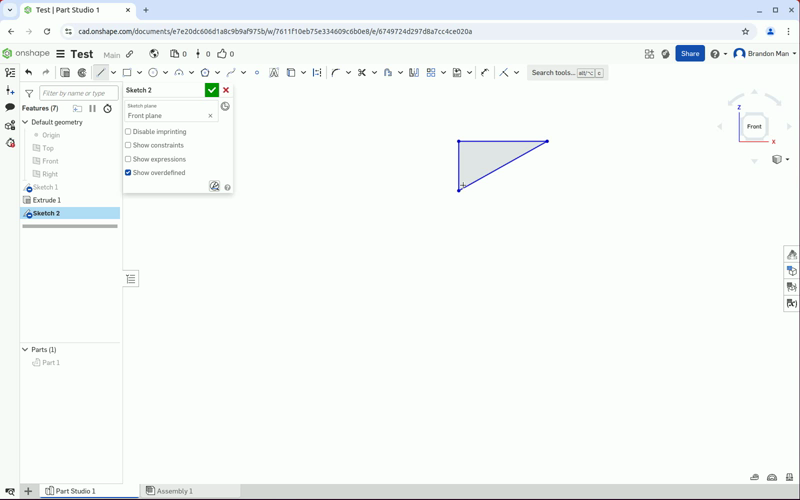
scroll(6)
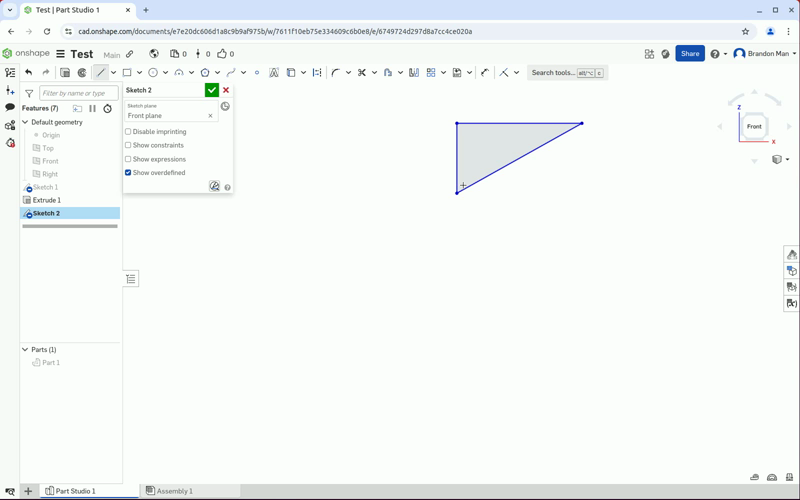
scroll(6)
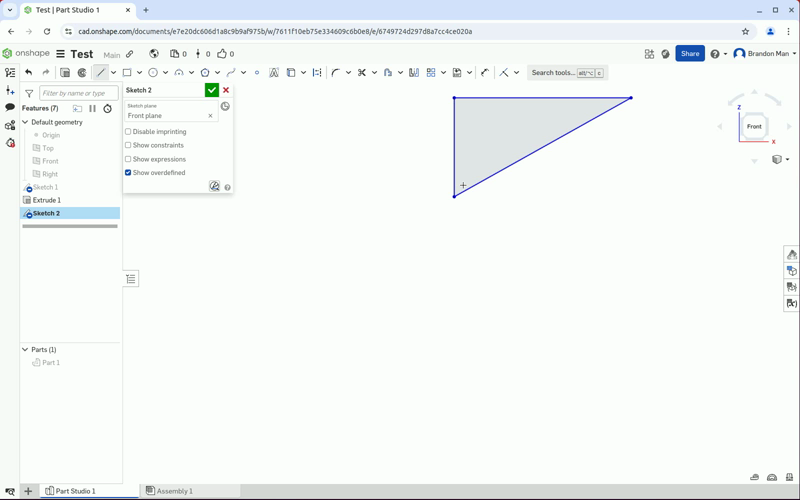
scroll(6)
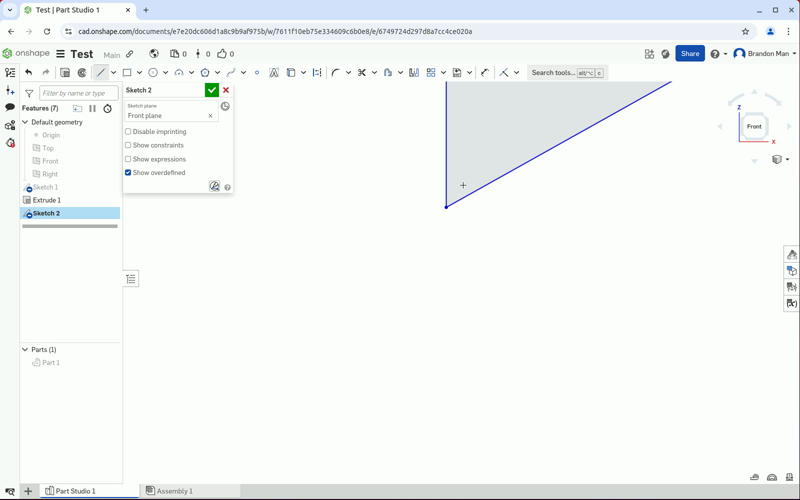
click(463, 184)
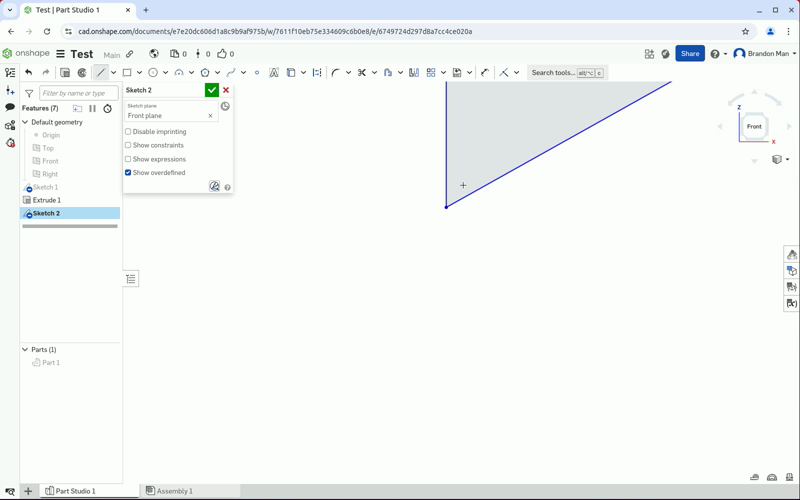
scroll(-6)
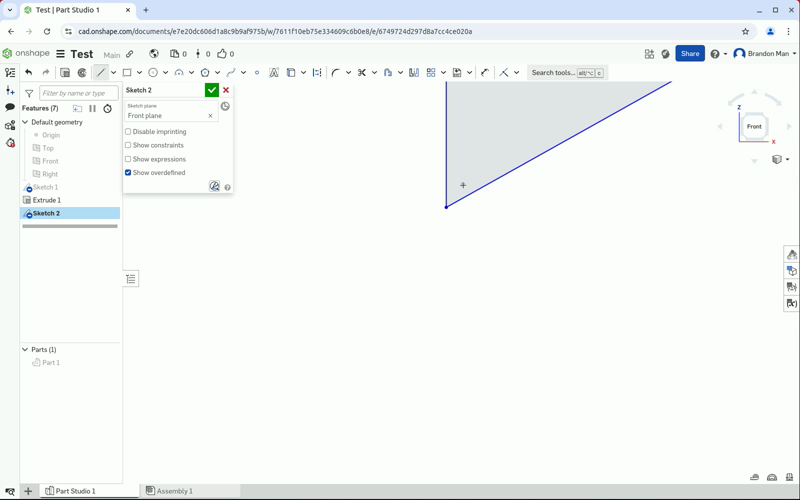
scroll(-6)
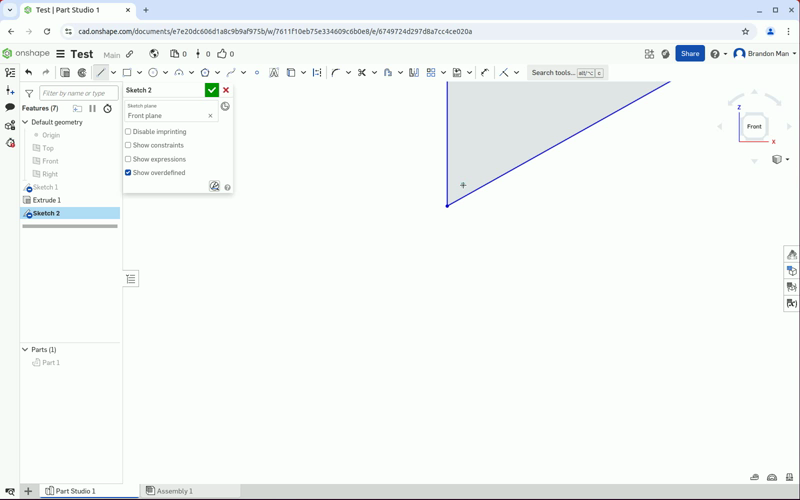
scroll(-6)
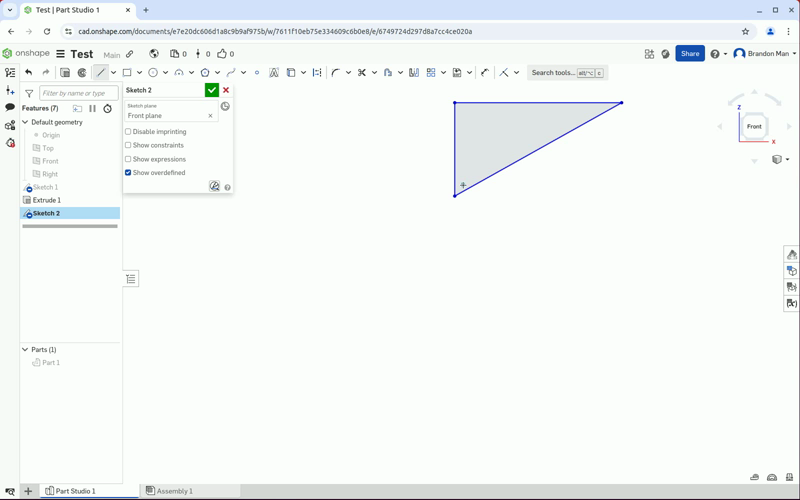
scroll(-6)
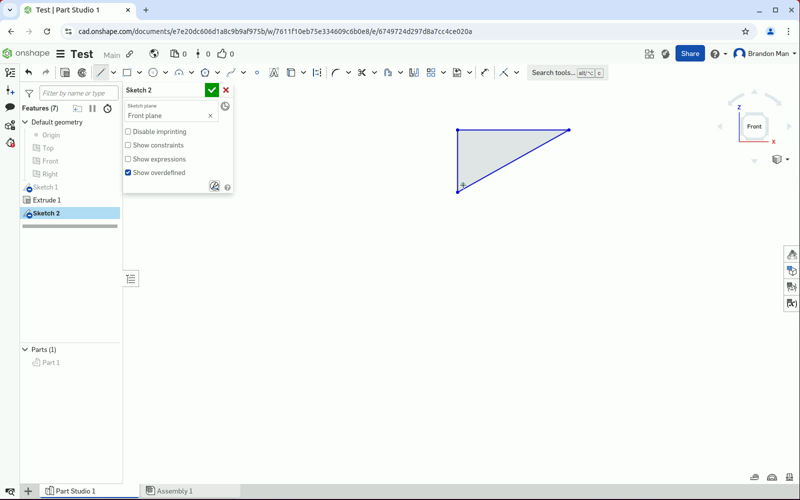
scroll(-6)
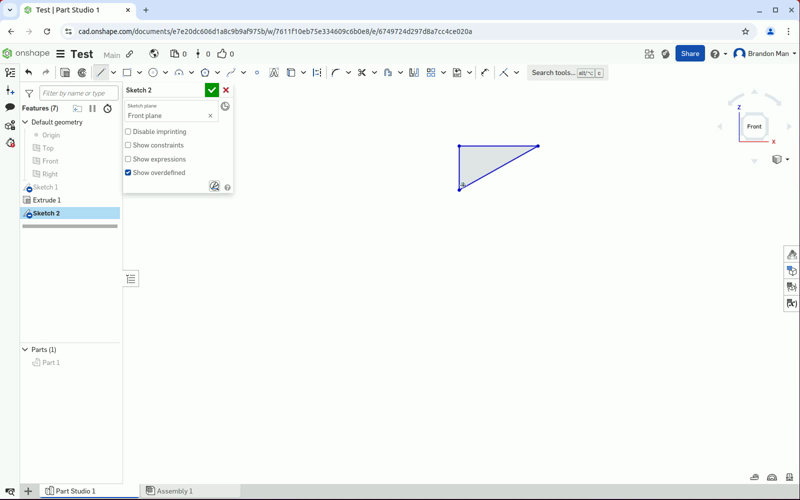
scroll(-6)
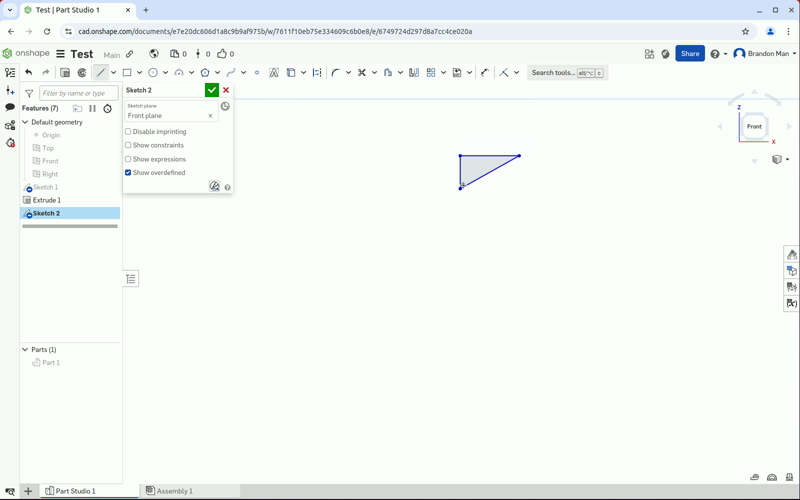
scroll(-6)
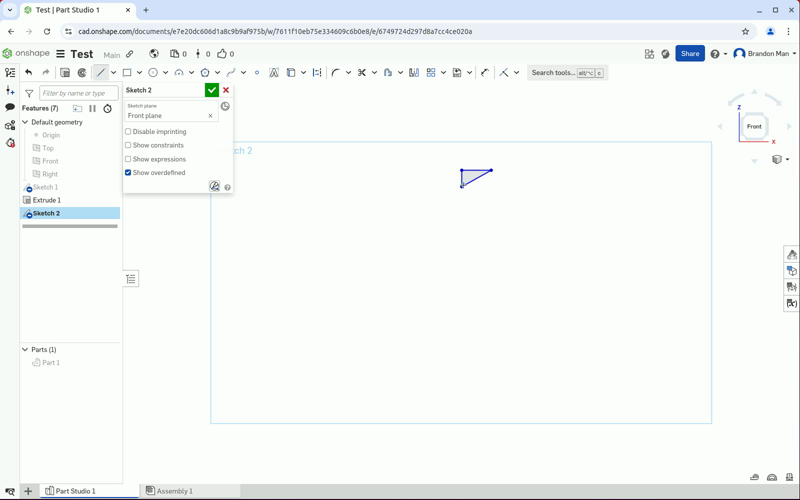
key_up(shift)
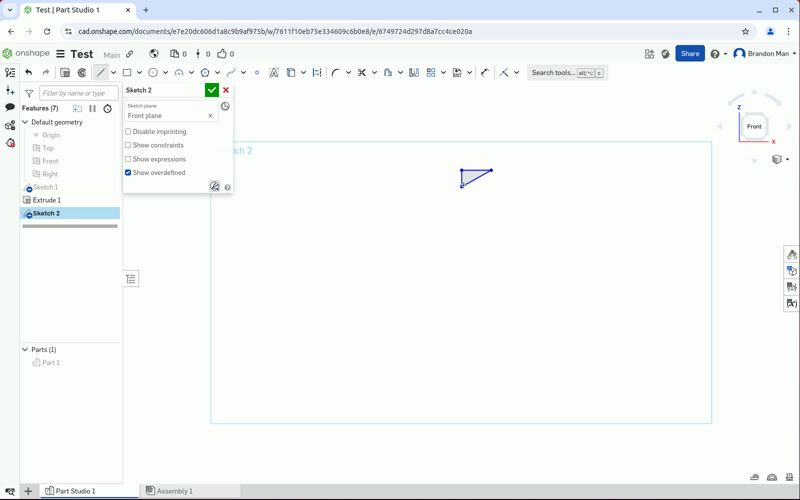
key_down(shift)
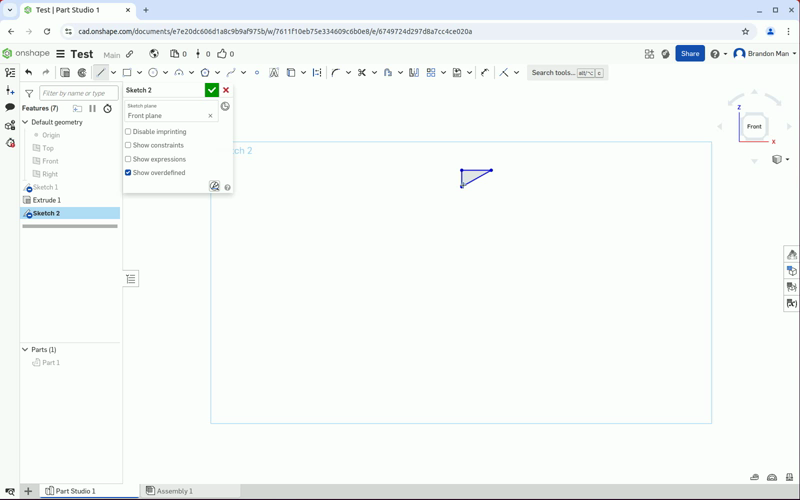
mouse_move(493, 184)
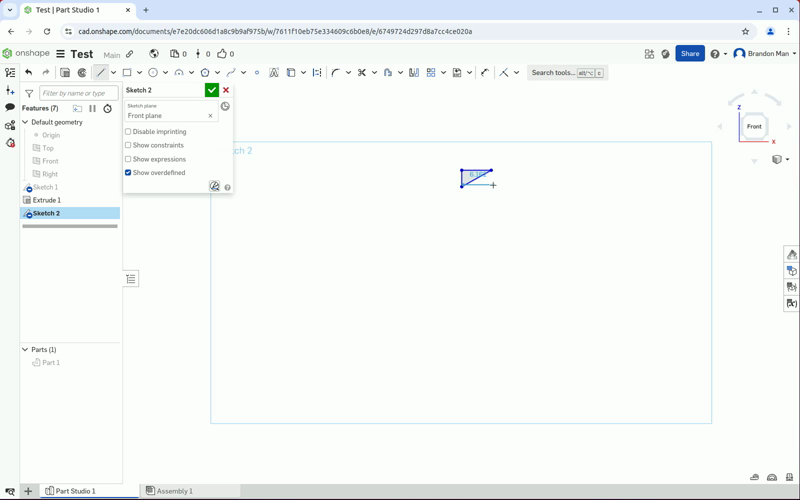
mouse_move(487, 170)
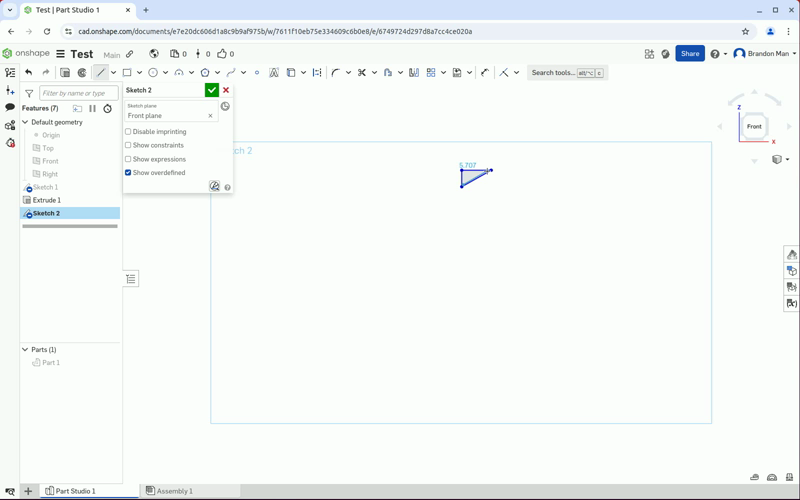
scroll(6)
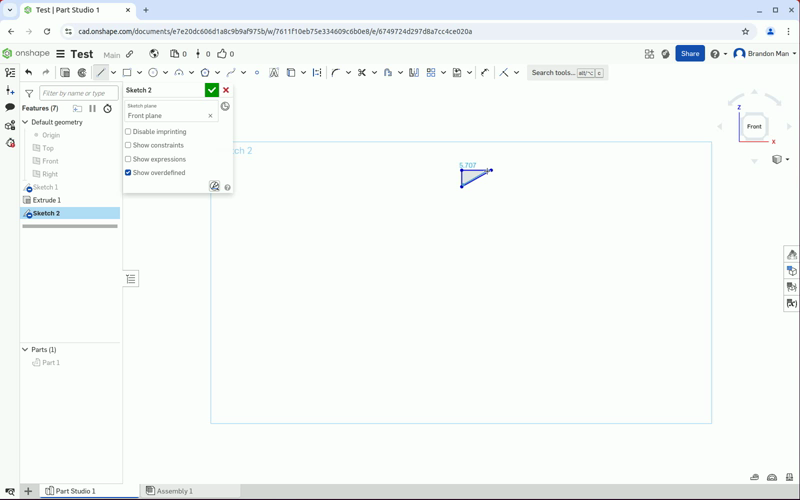
scroll(6)
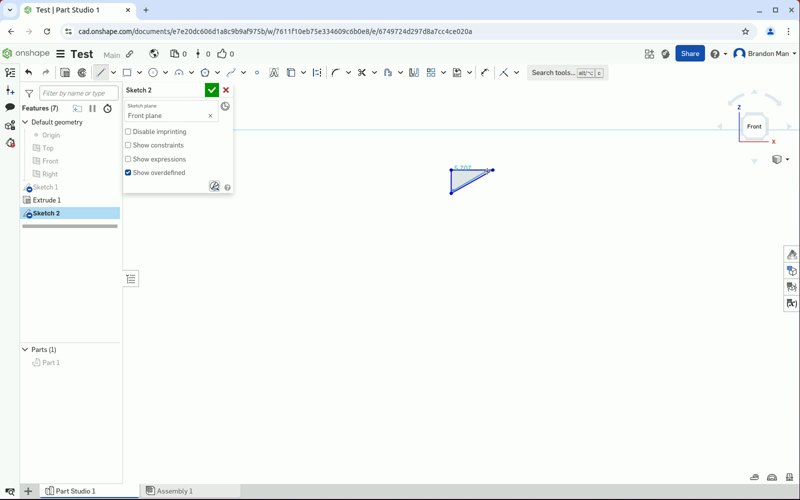
scroll(6)
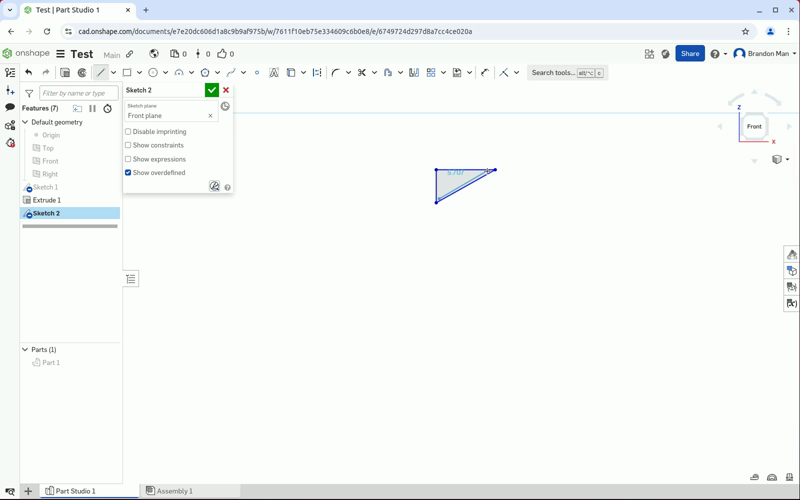
scroll(6)
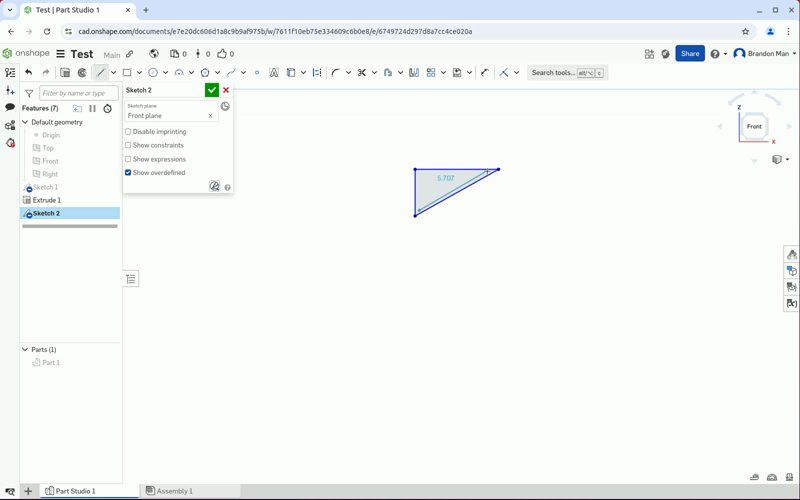
scroll(6)
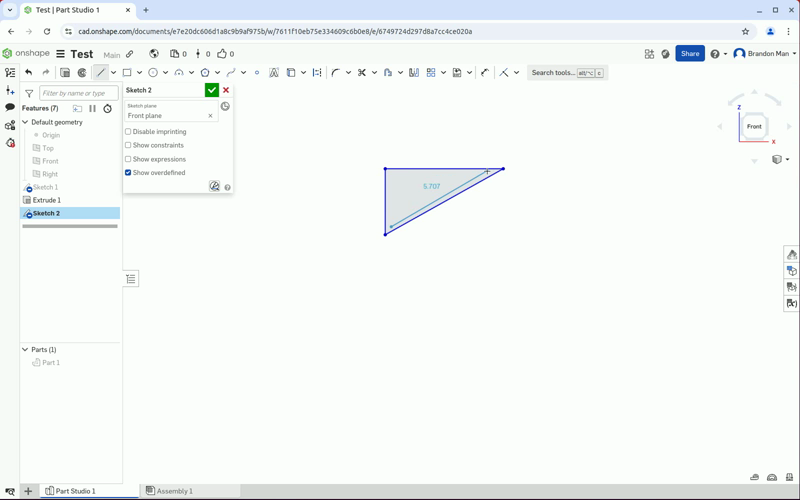
scroll(6)
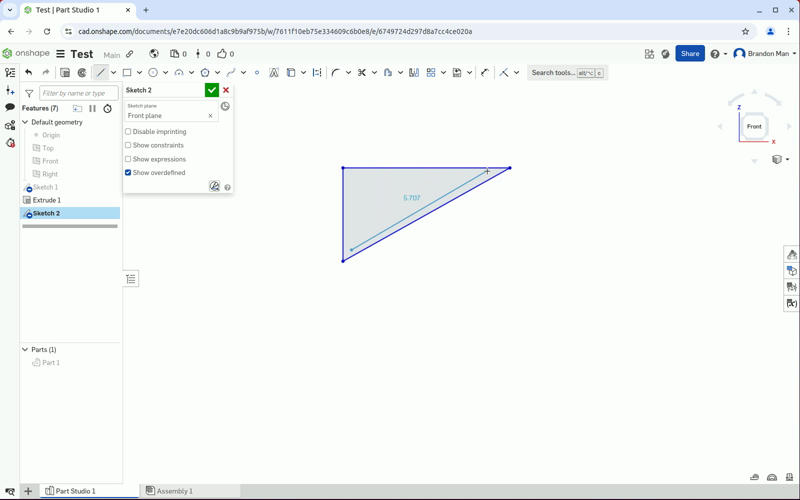
scroll(6)
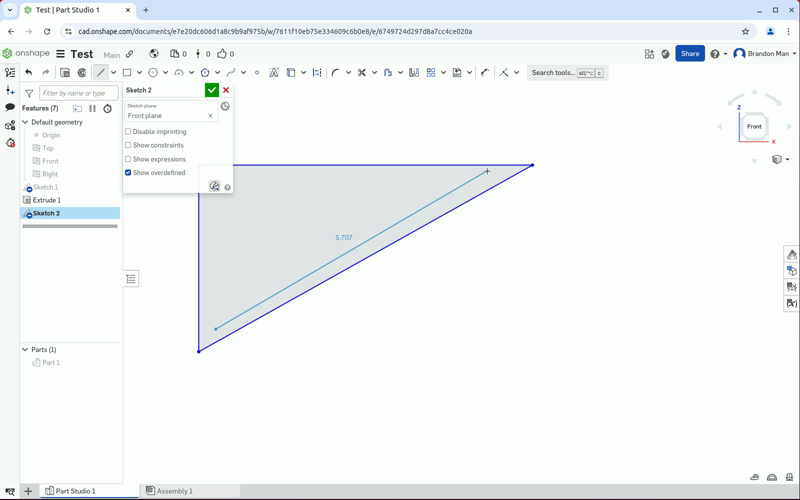
click(487, 170)
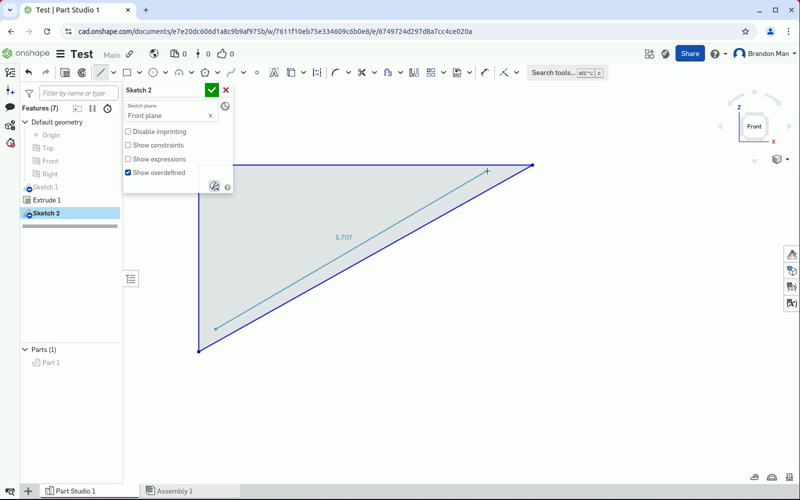
scroll(-6)
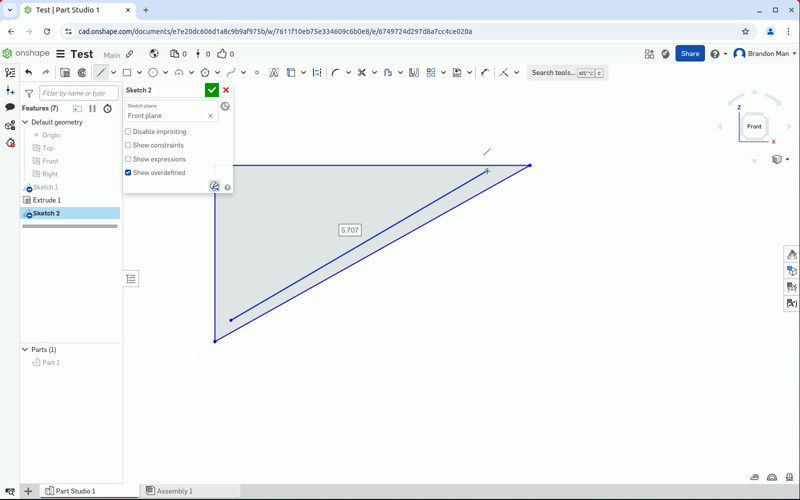
scroll(-6)
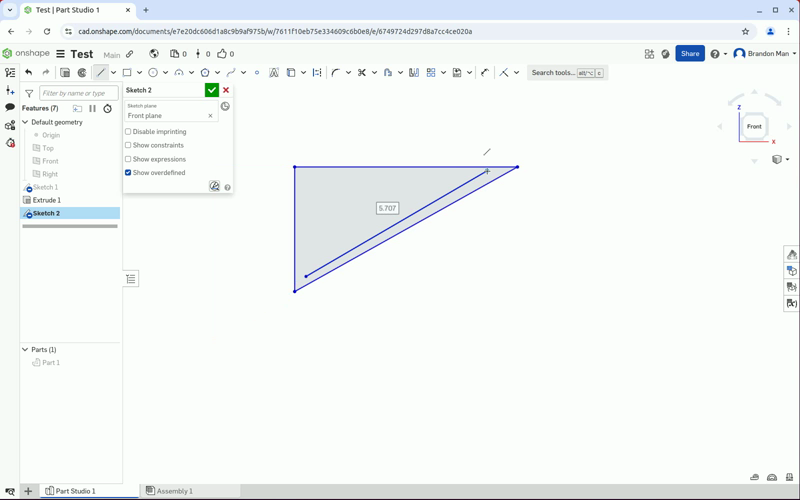
scroll(-6)
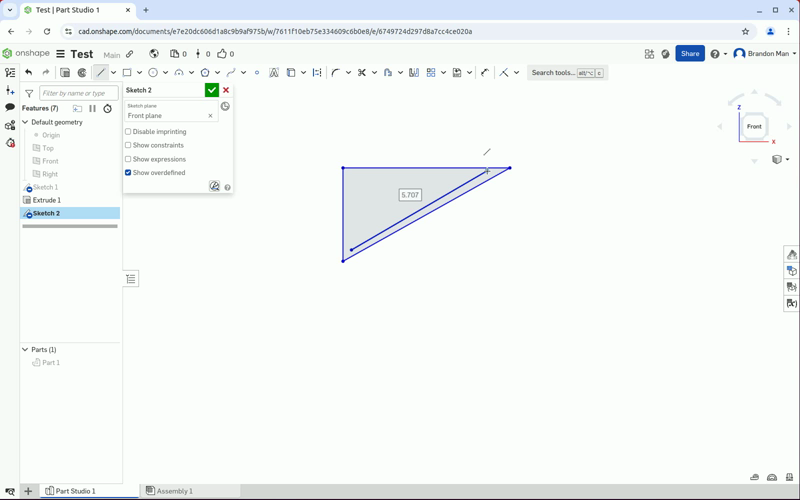
scroll(-6)
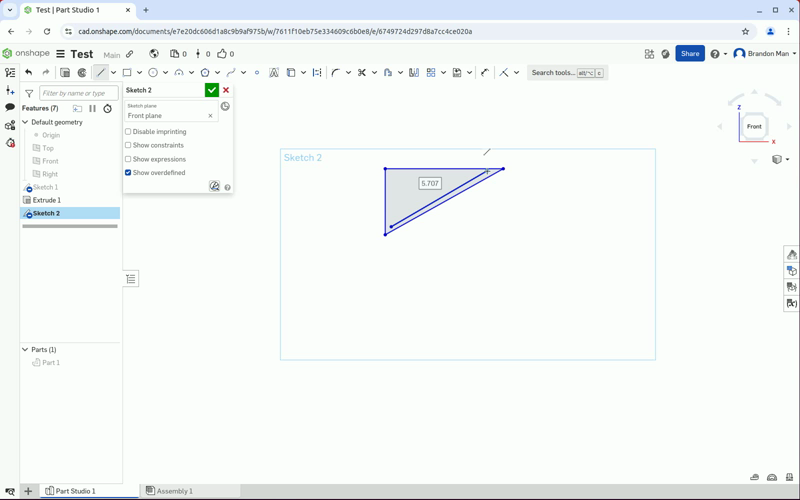
scroll(-6)
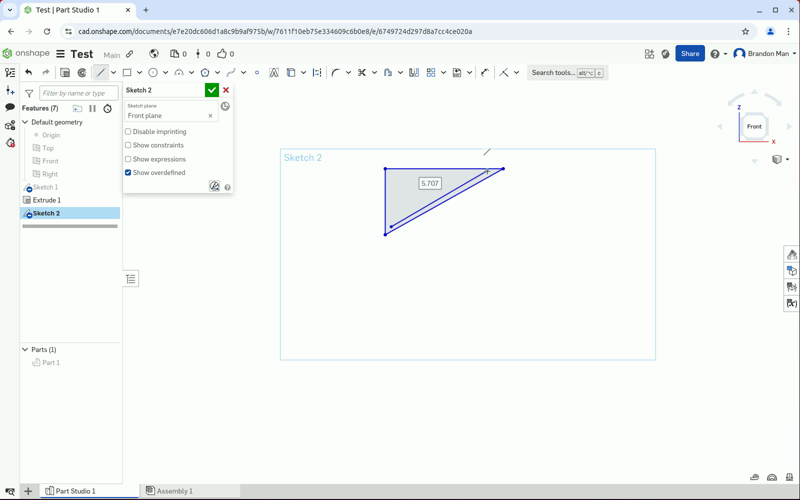
scroll(-6)
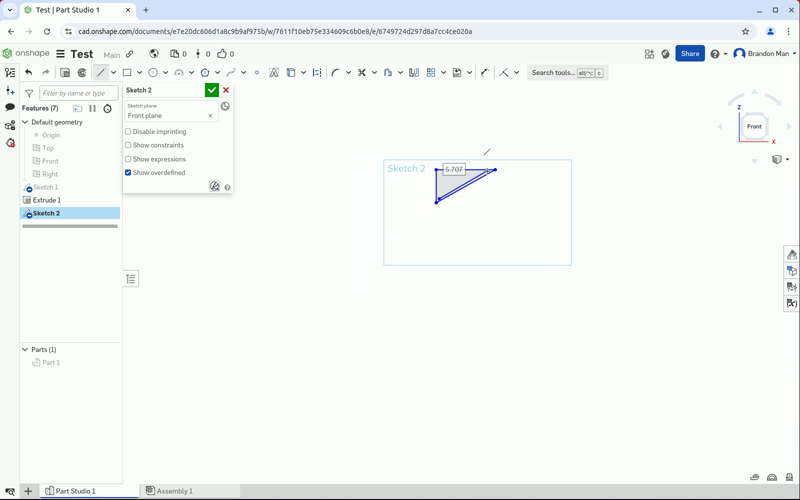
scroll(-6)
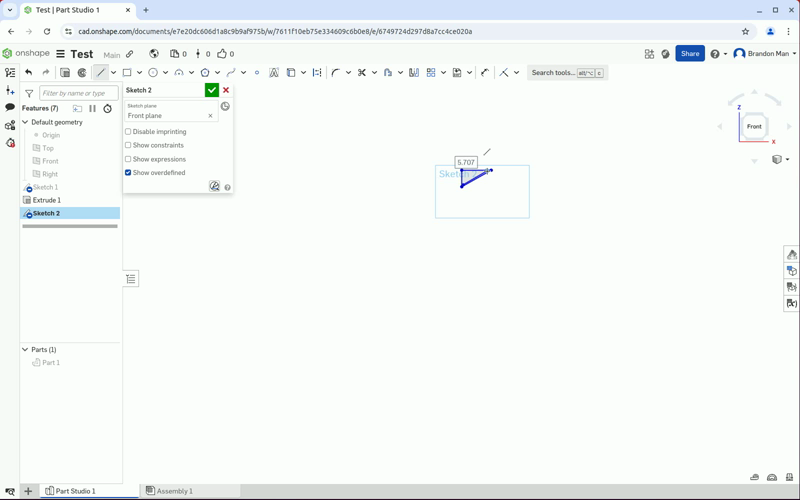
key_up(shift)
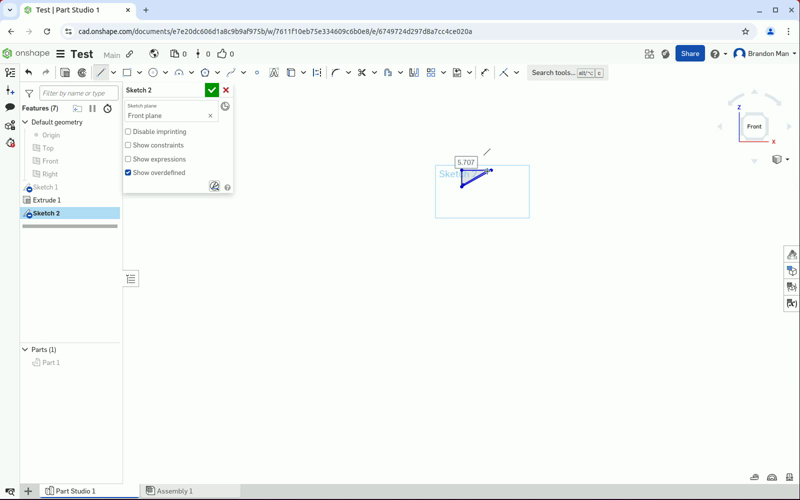
key_down(shift)
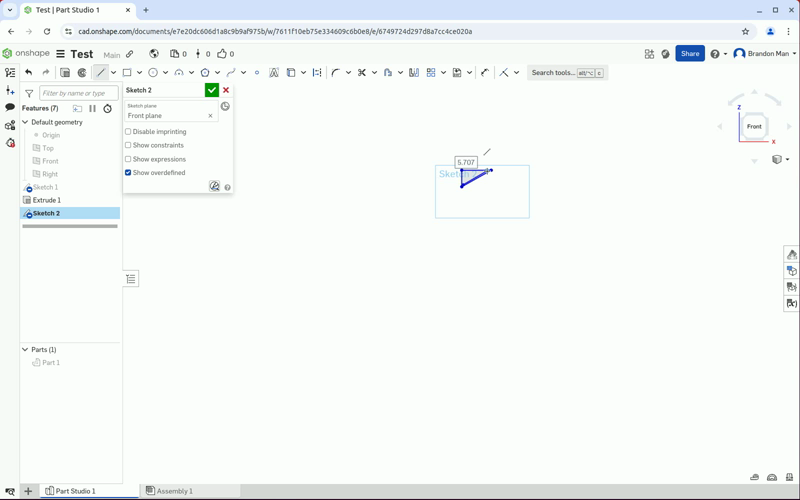
mouse_move(517, 170)
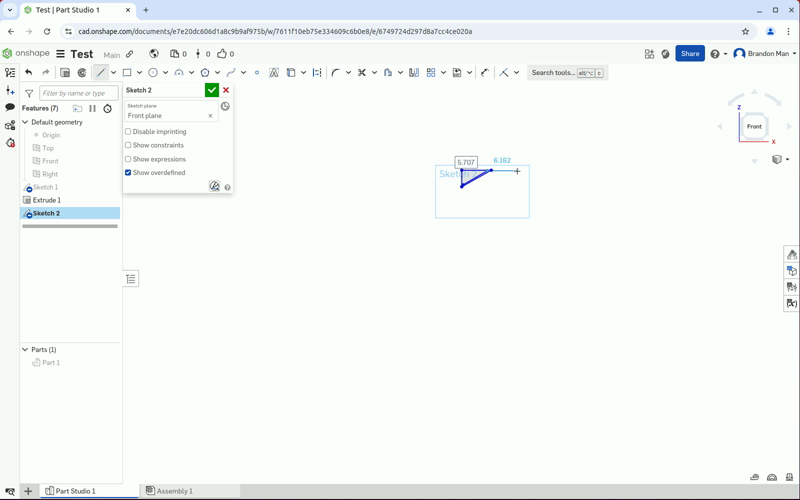
mouse_move(463, 170)
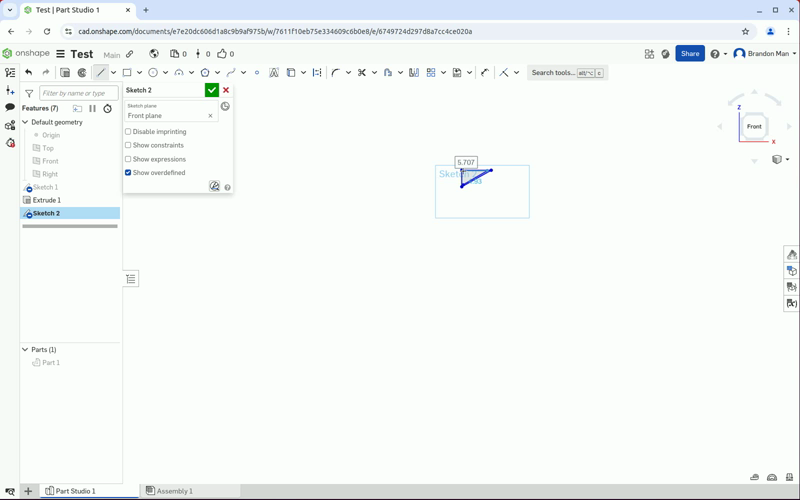
scroll(6)
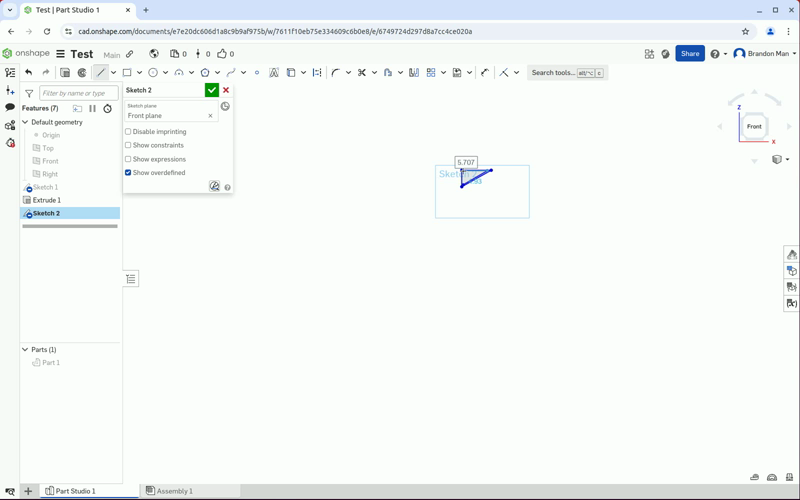
scroll(6)
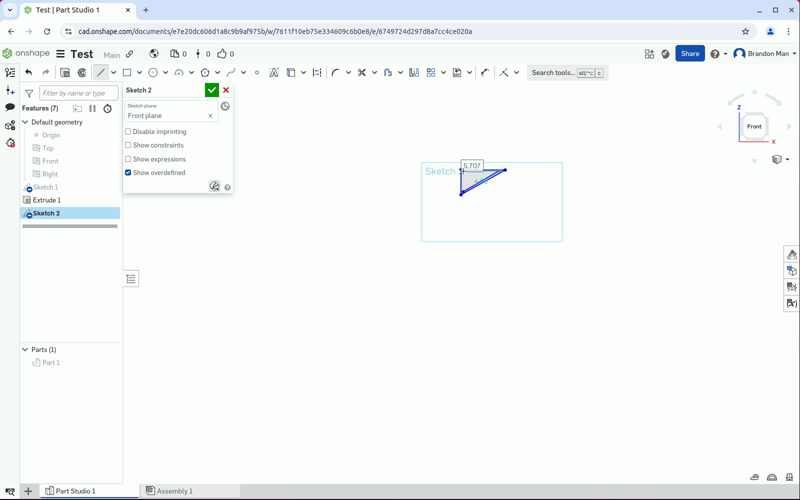
scroll(6)
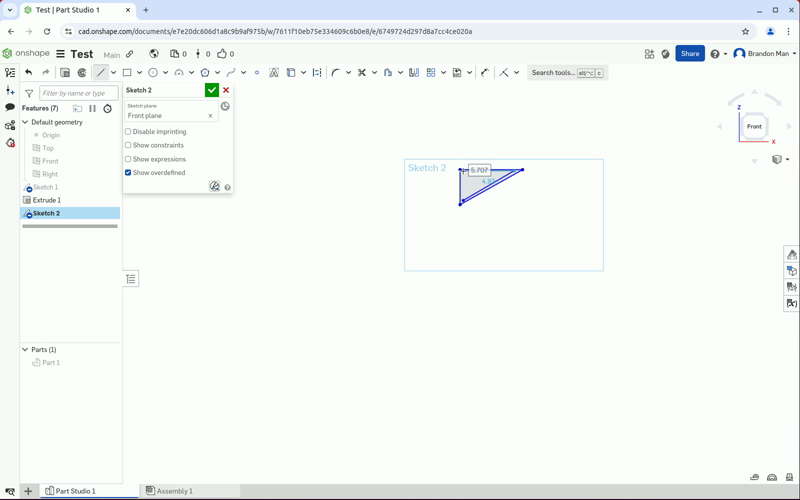
scroll(6)
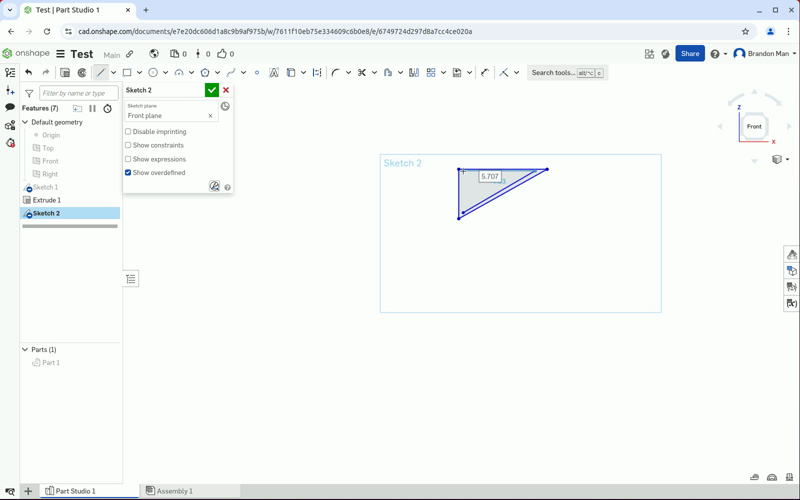
scroll(6)
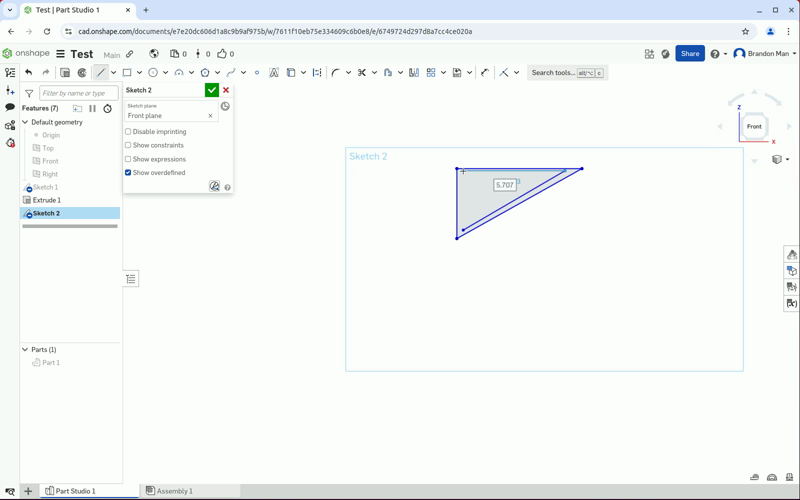
scroll(6)
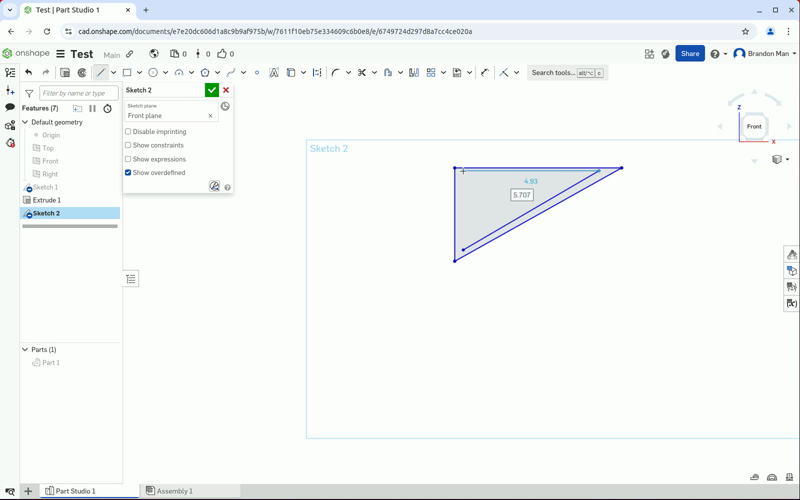
scroll(6)
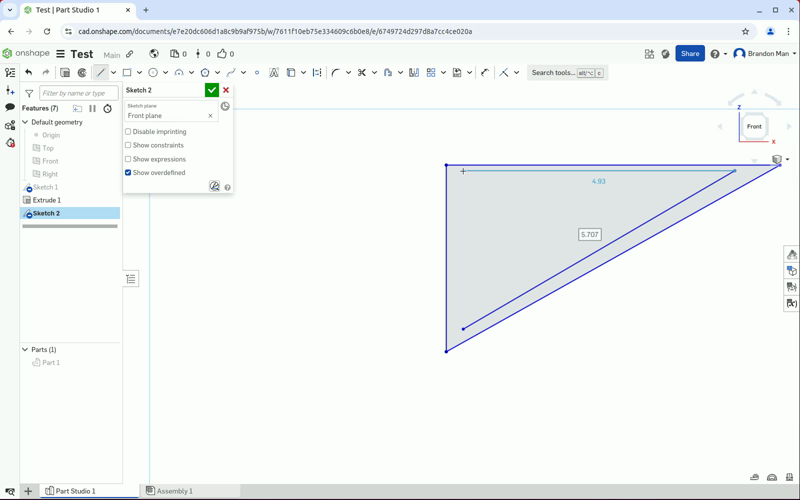
click(463, 170)
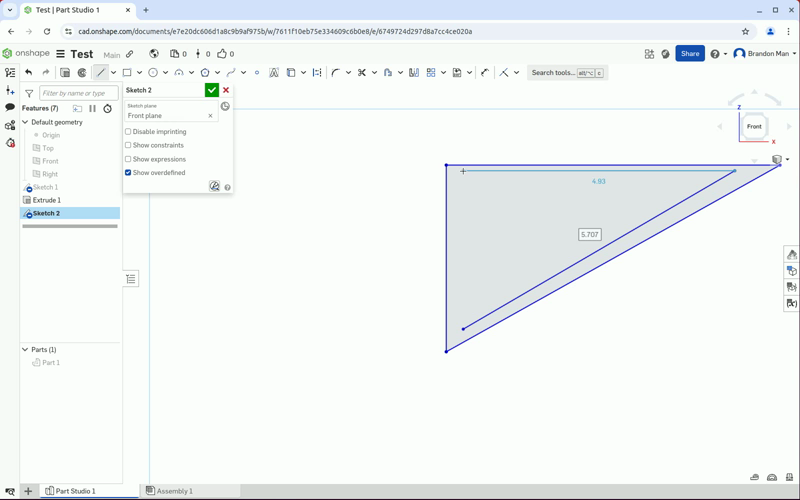
scroll(-6)
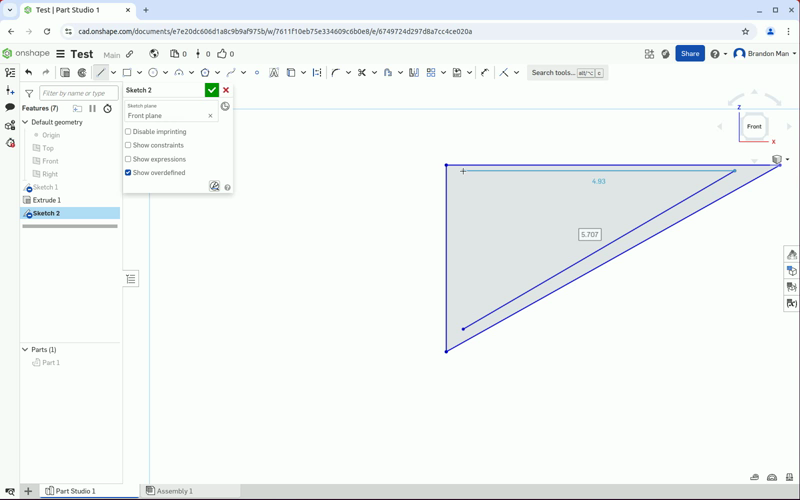
scroll(-6)
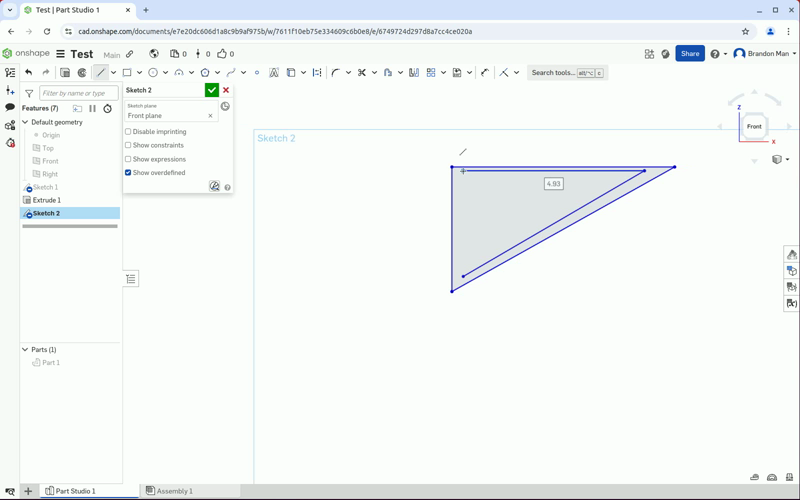
scroll(-6)
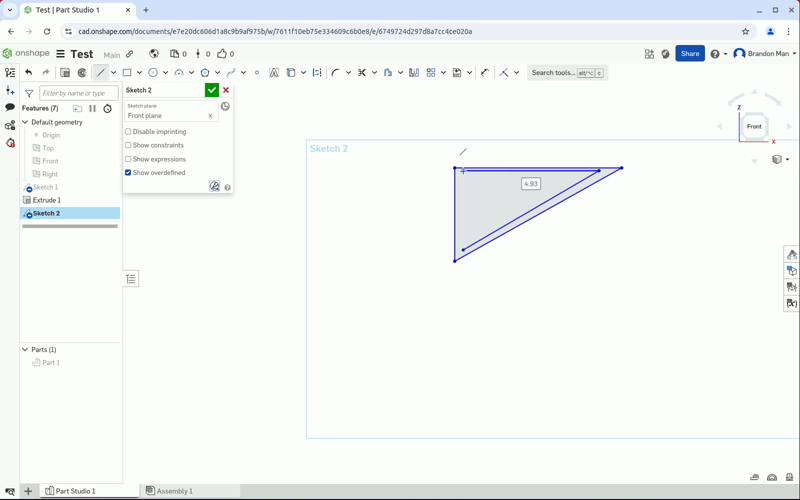
scroll(-6)
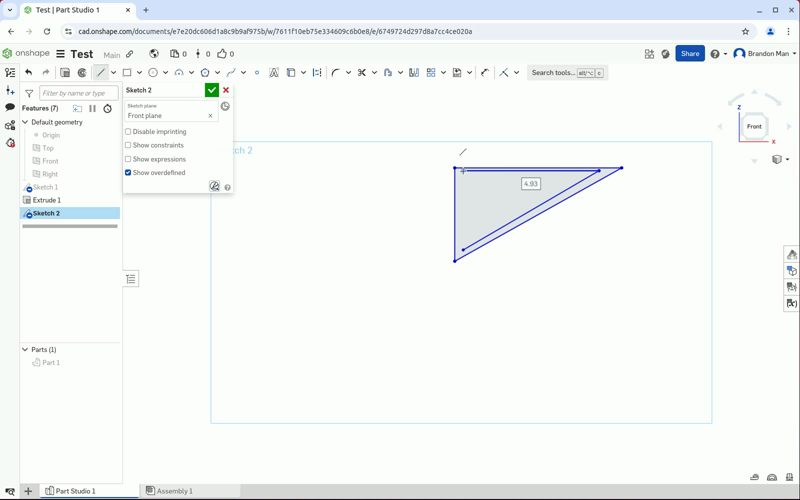
scroll(-6)
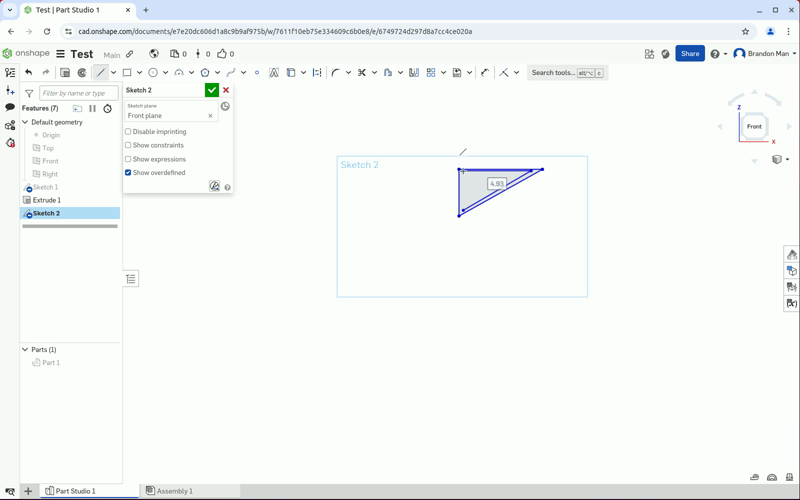
scroll(-6)
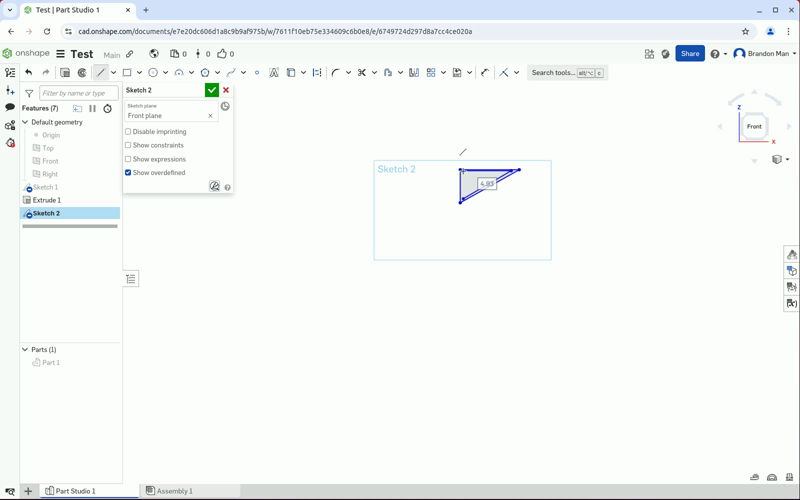
scroll(-6)
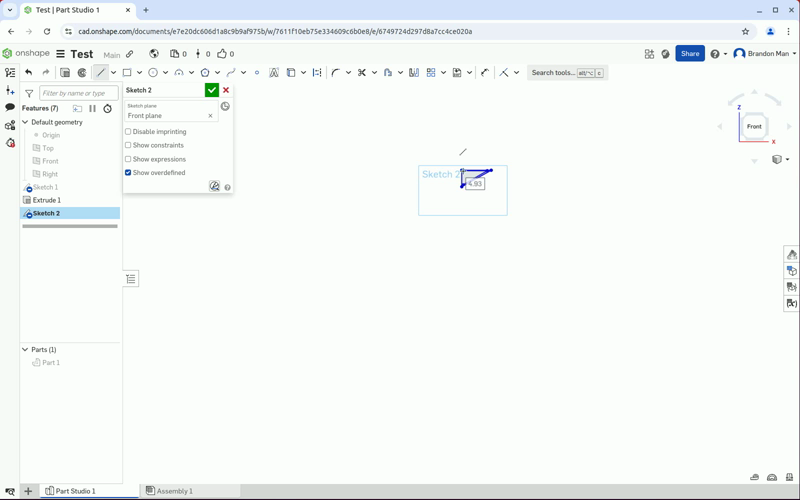
key_up(shift)
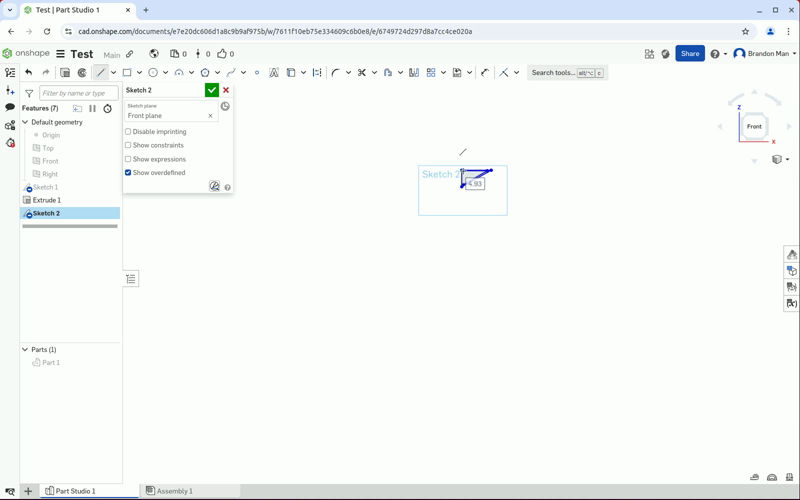
mouse_move(493, 170)
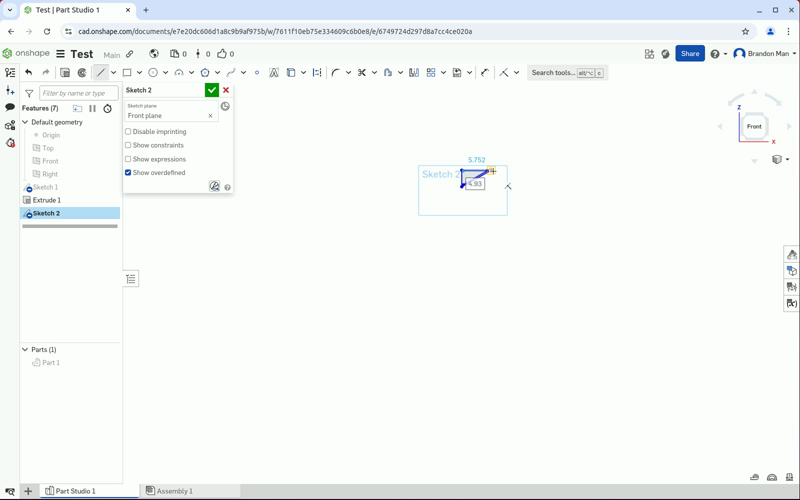
key_down(shift)
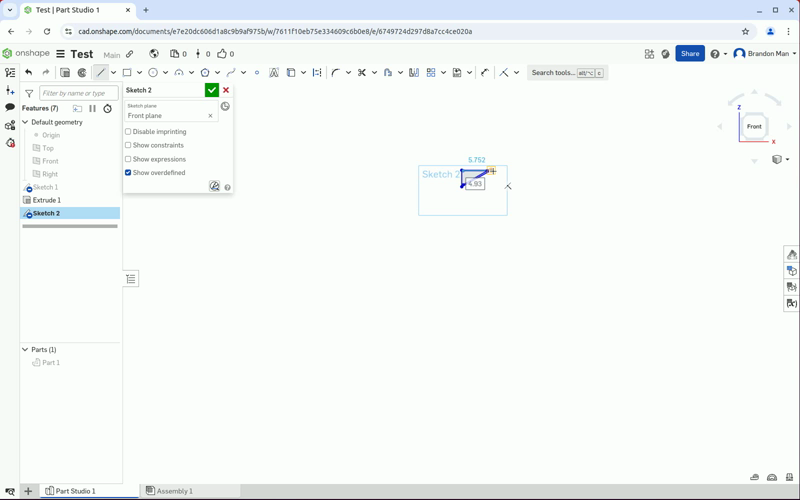
mouse_move(463, 184)
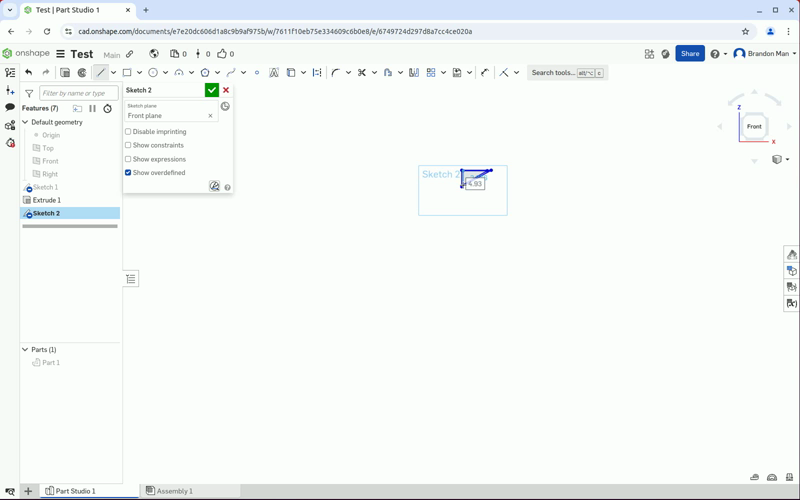
scroll(6)
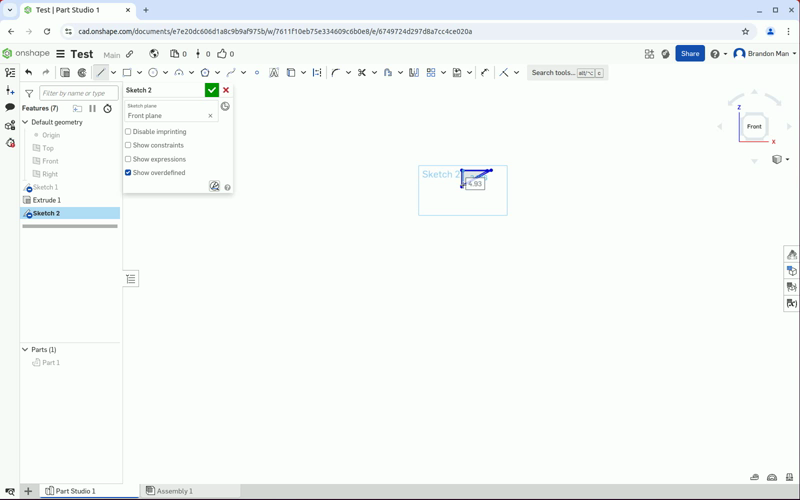
scroll(6)
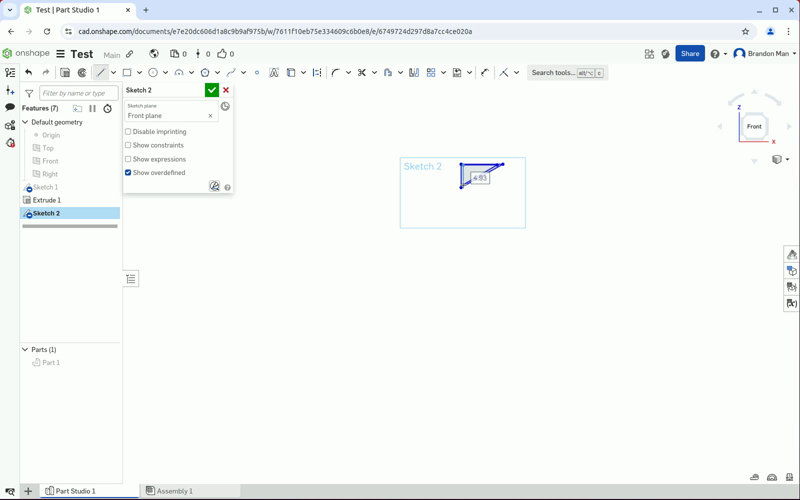
scroll(6)
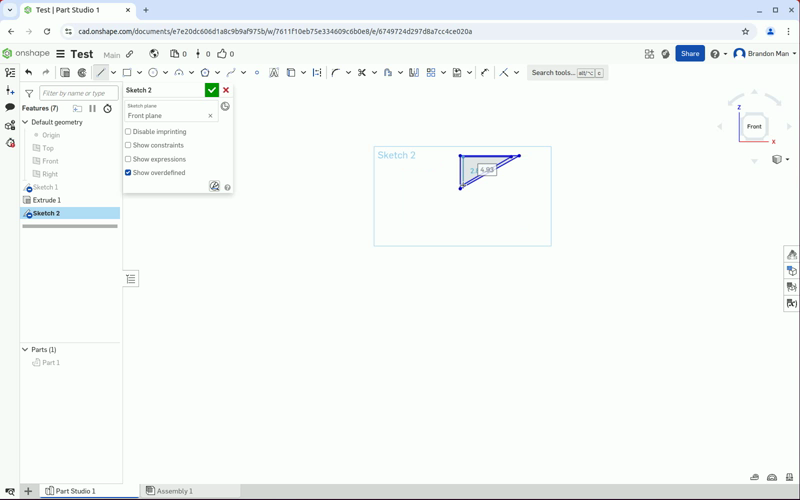
scroll(6)
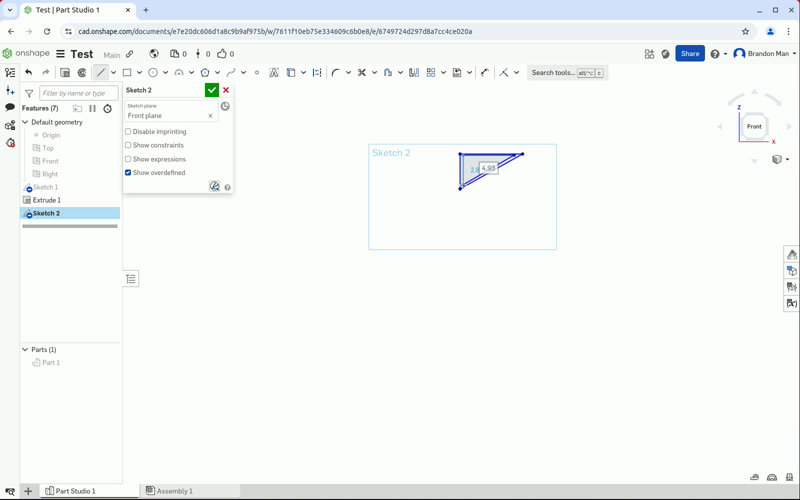
scroll(6)
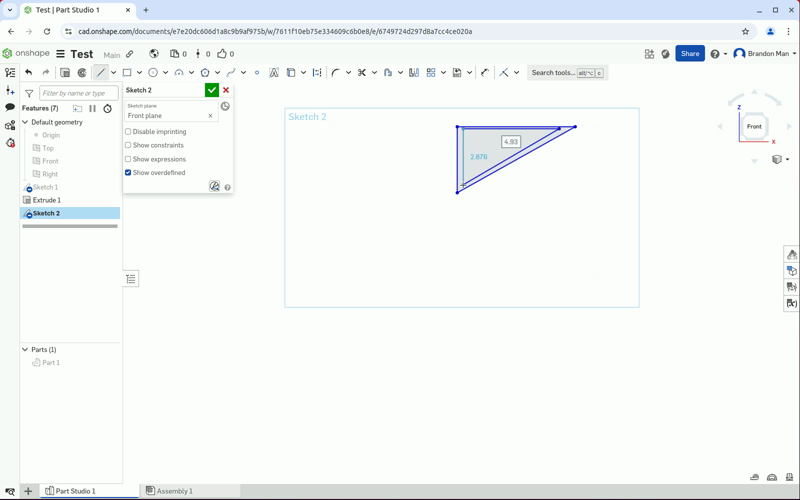
scroll(6)
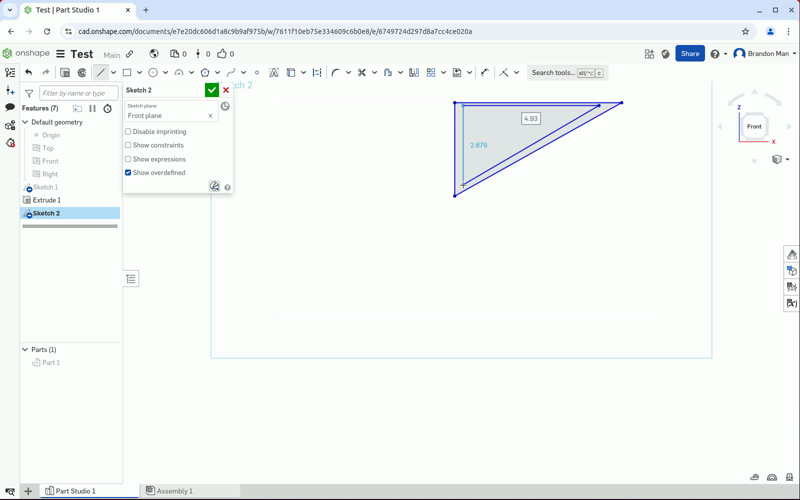
scroll(6)
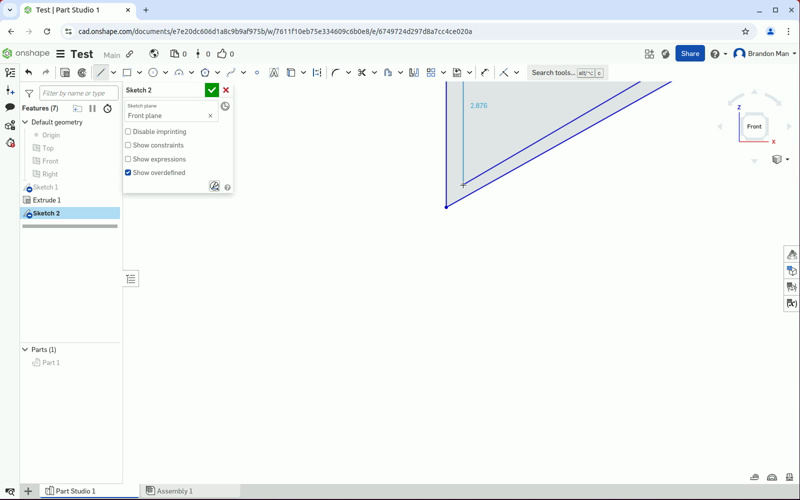
key_up(shift)
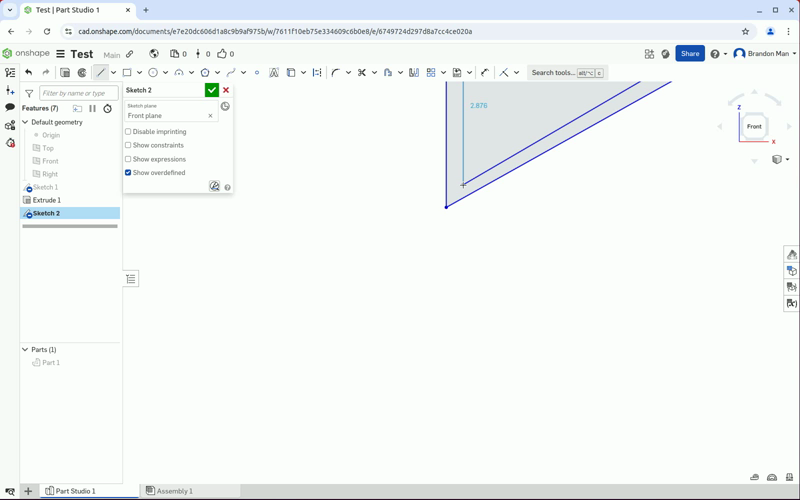
click(463, 184)
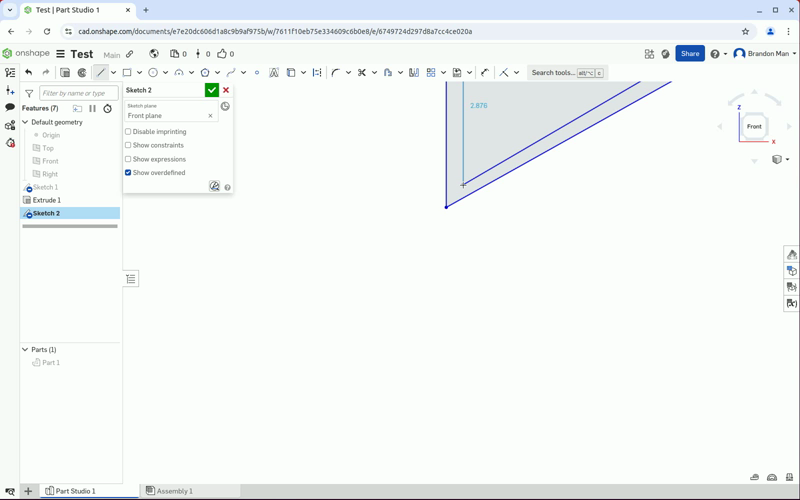
scroll(-6)
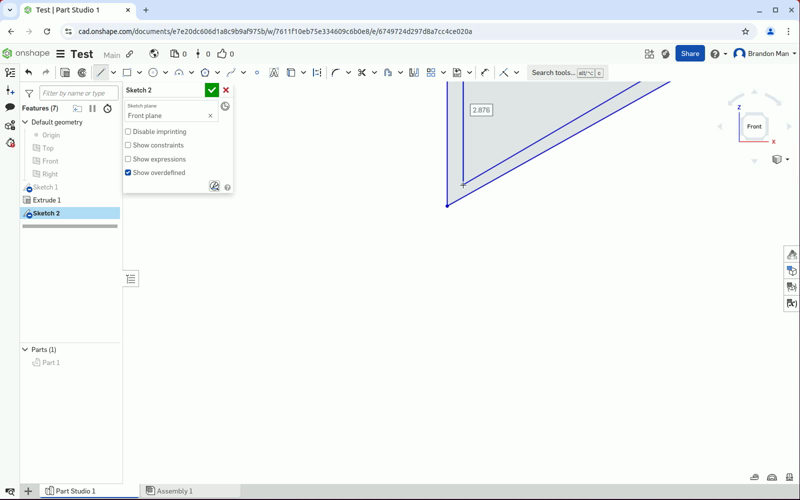
scroll(-6)
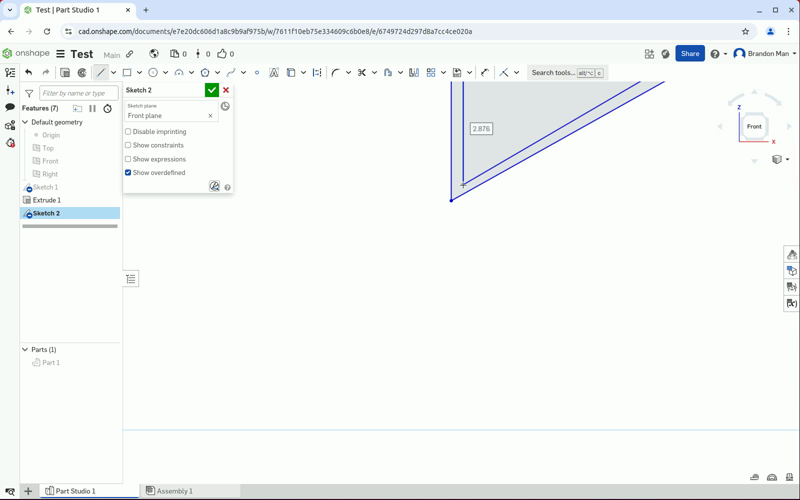
scroll(-6)
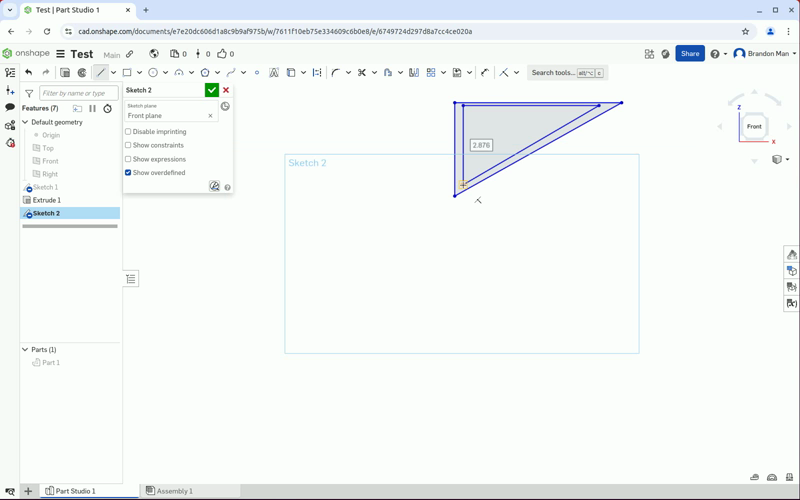
scroll(-6)
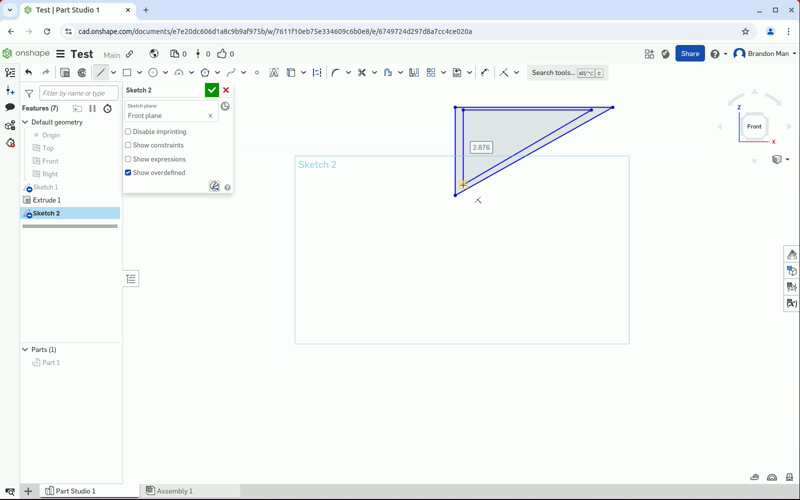
scroll(-6)
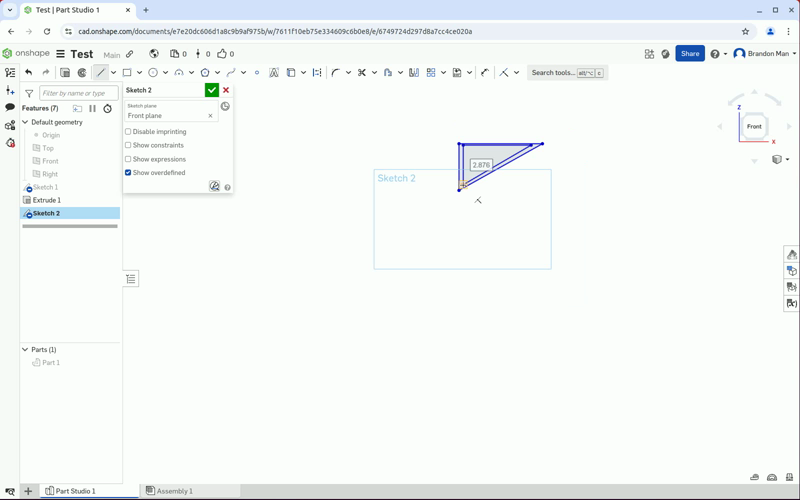
scroll(-6)
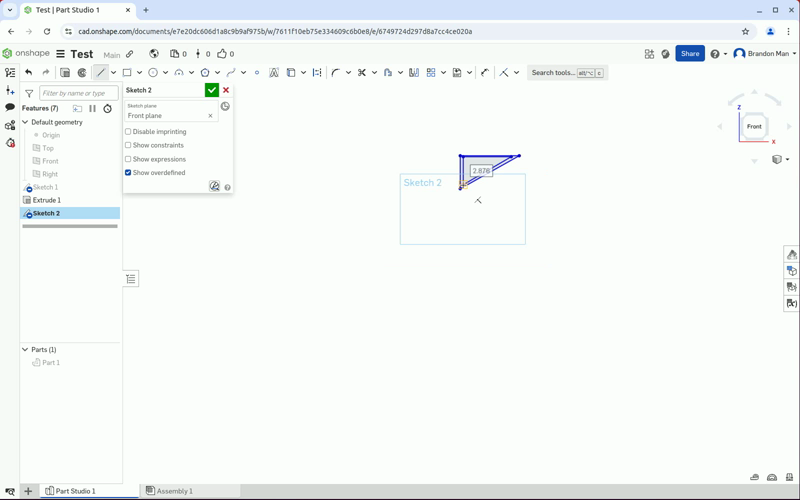
scroll(-6)
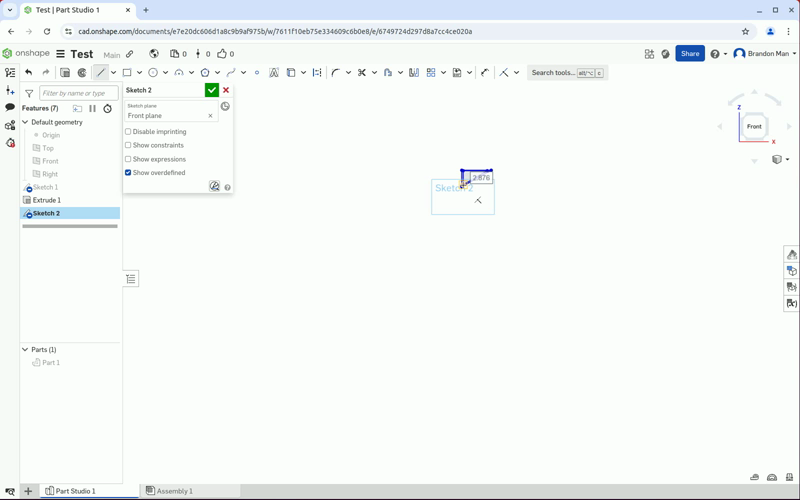
key(esc)
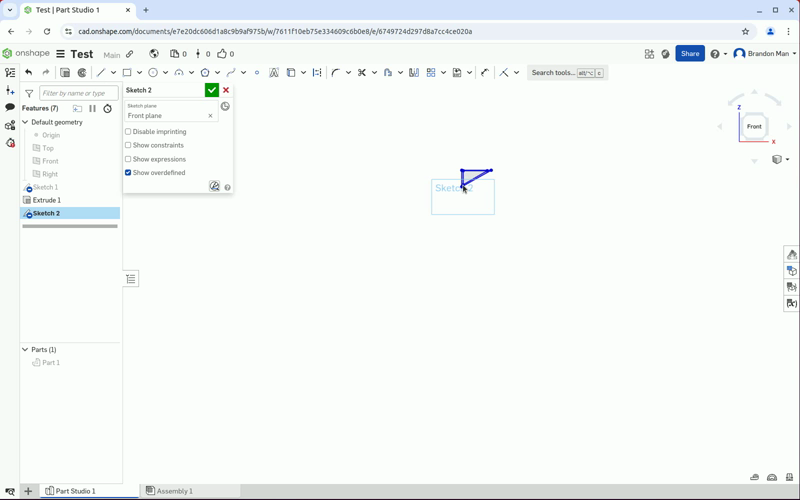
mouse_move(462, 175)
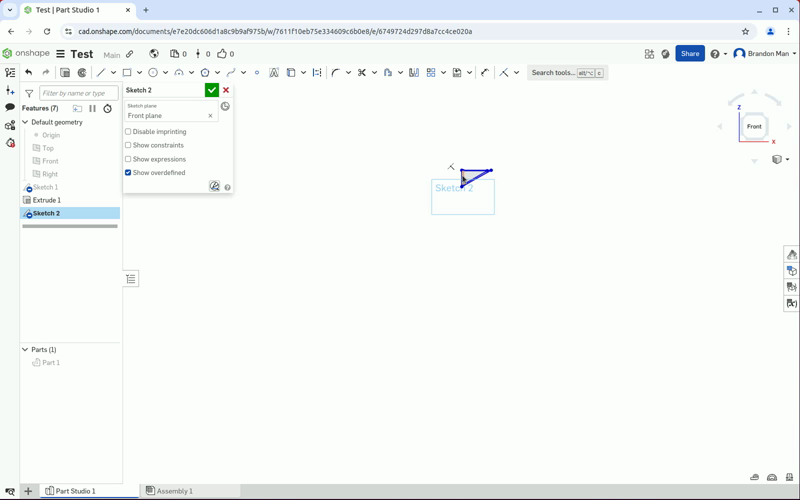
scroll(6)
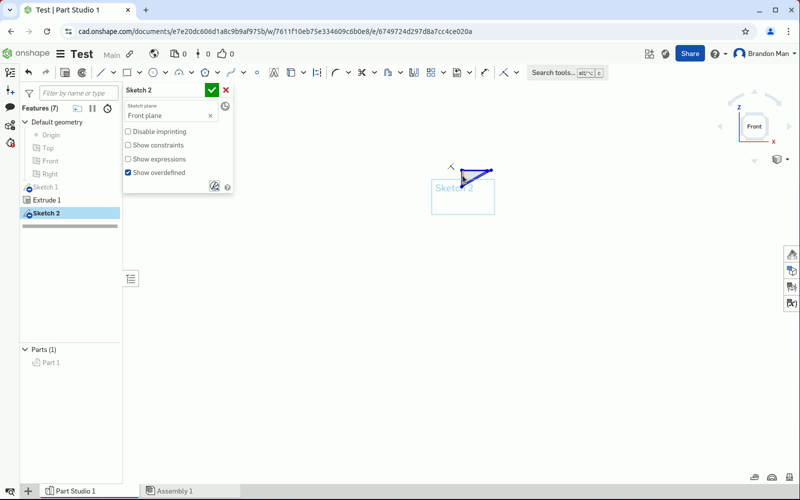
scroll(6)
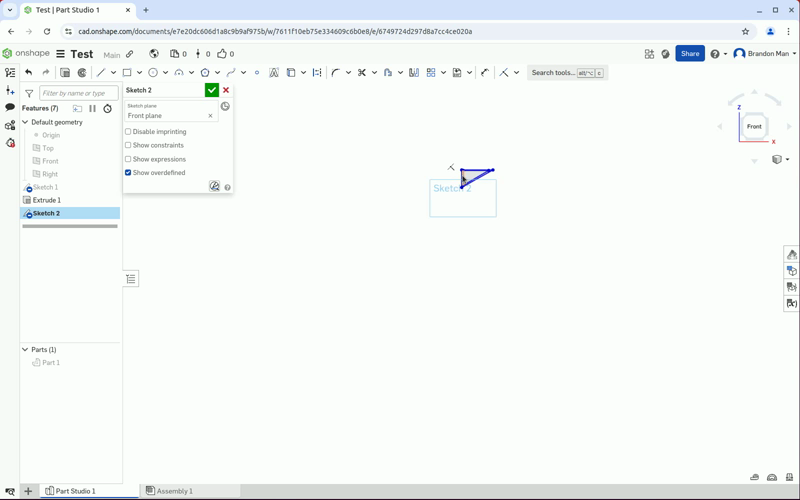
scroll(6)
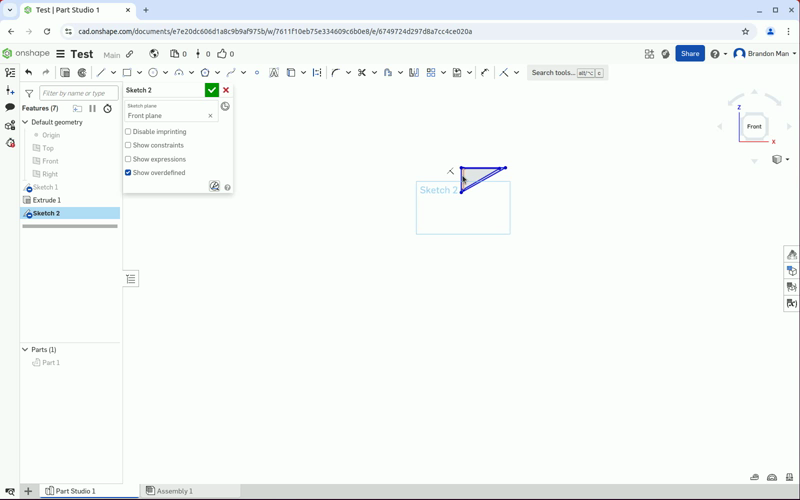
scroll(6)
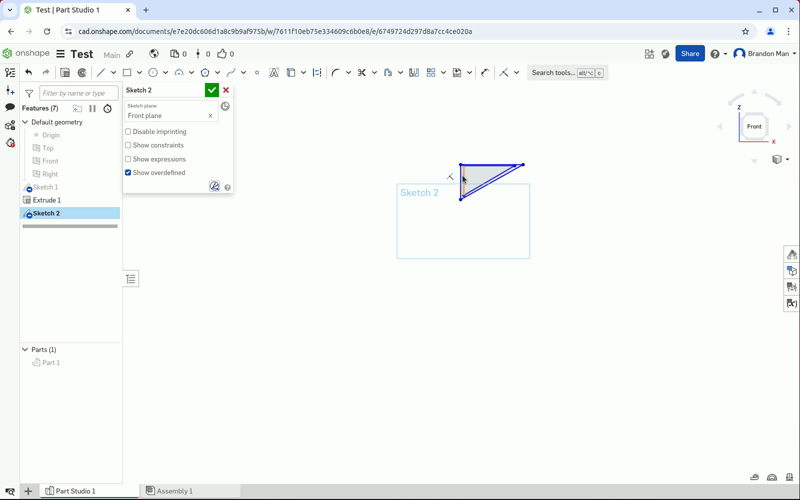
scroll(6)
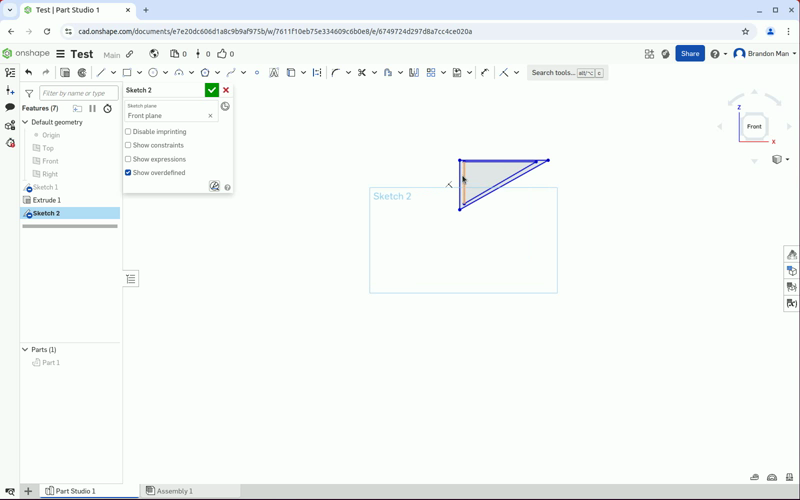
scroll(6)
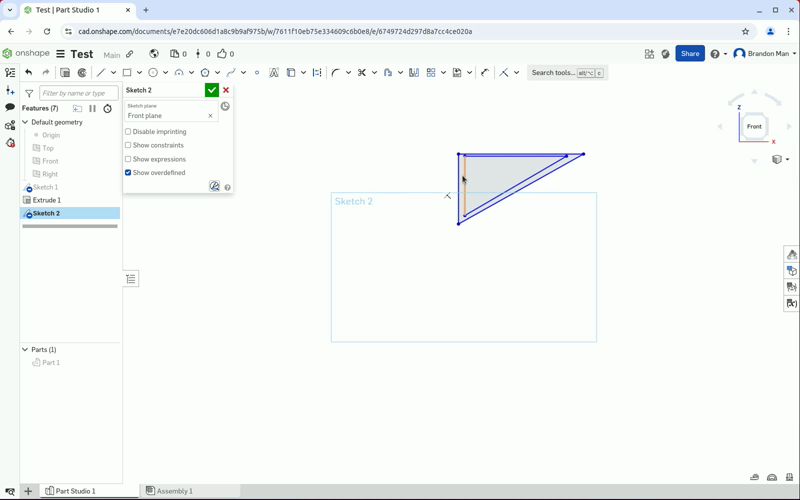
scroll(6)
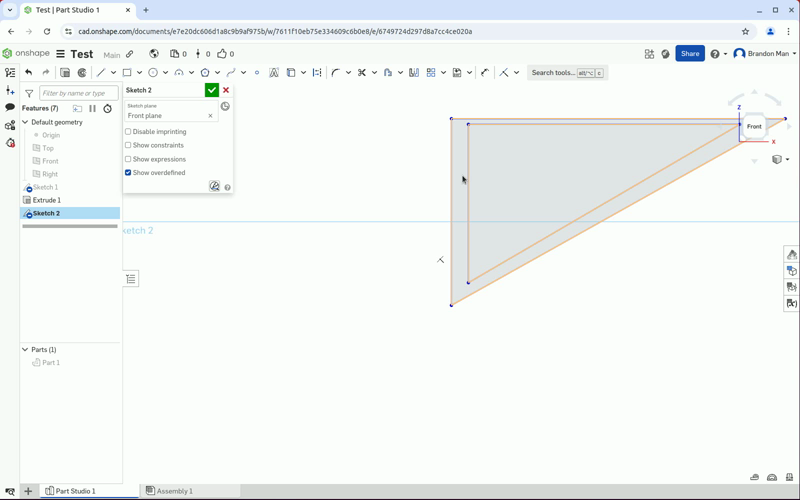
click(462, 175)
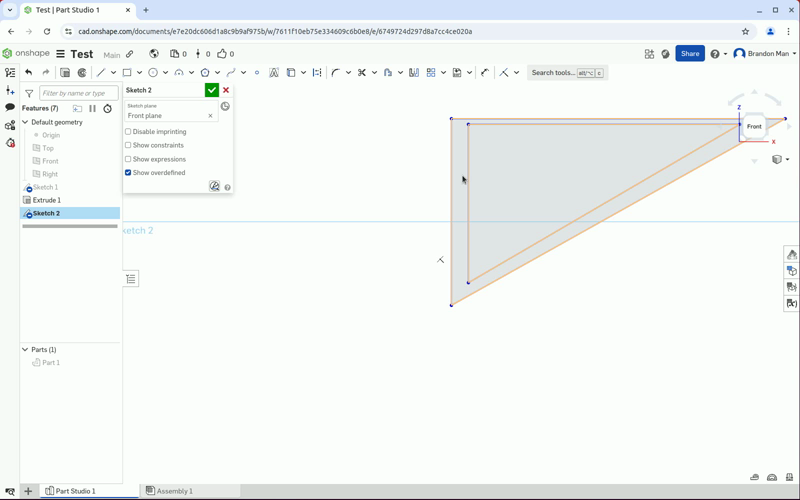
scroll(-6)
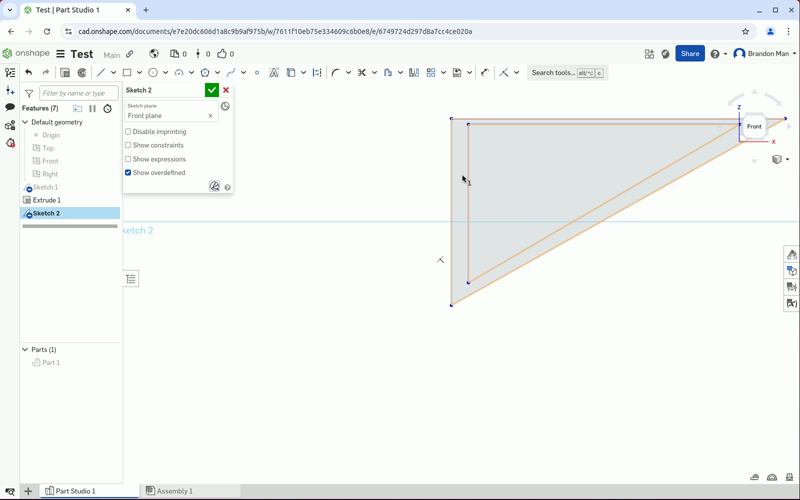
scroll(-6)
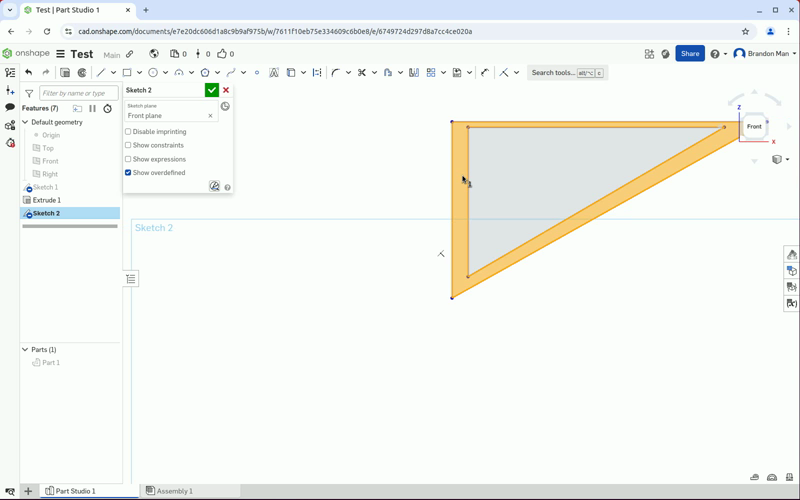
scroll(-6)
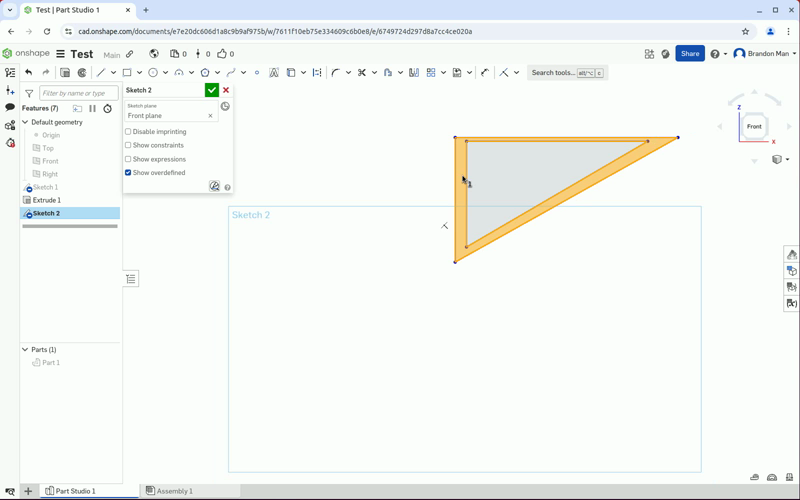
scroll(-6)
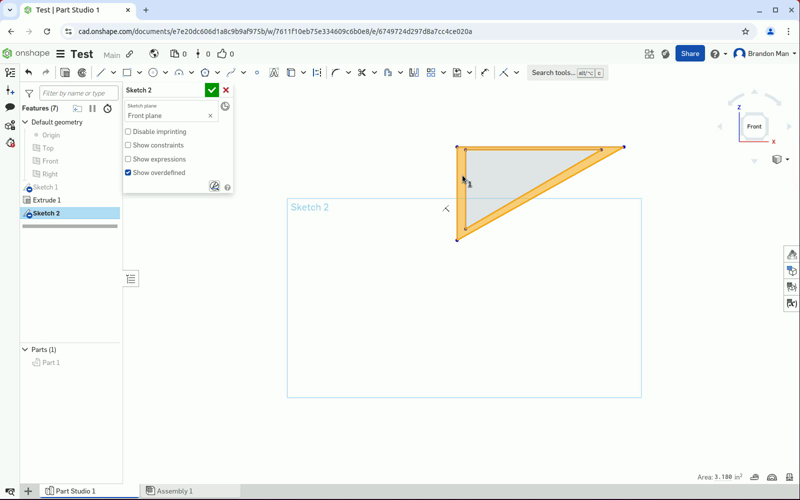
scroll(-6)
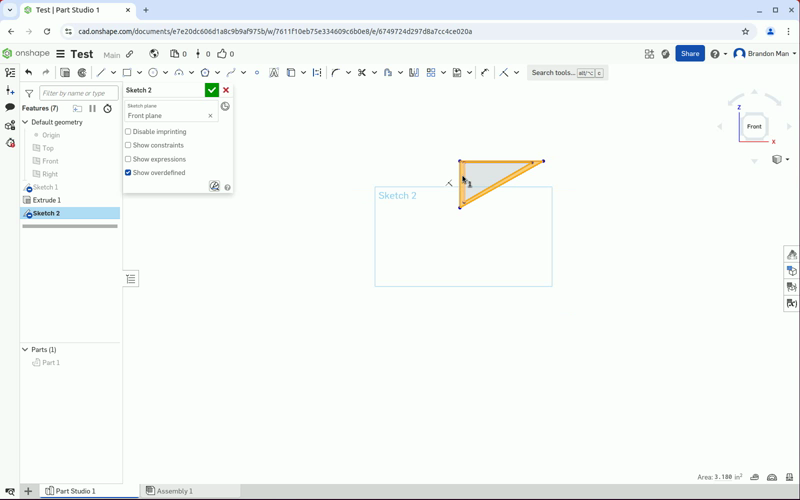
scroll(-6)
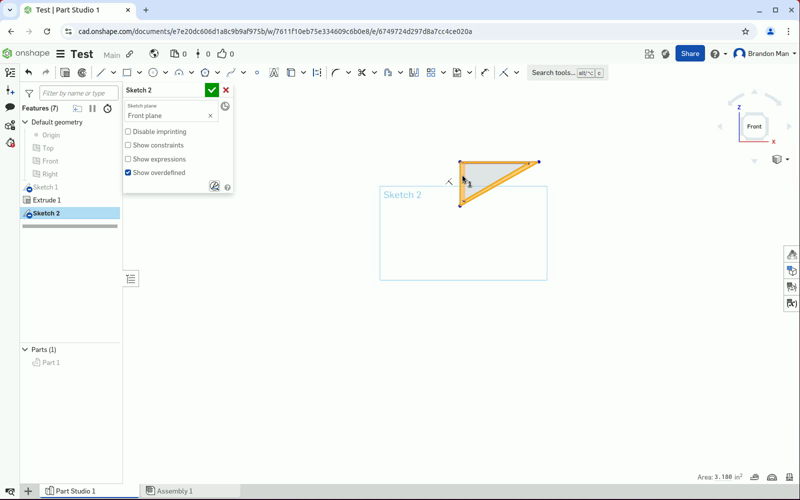
scroll(-6)
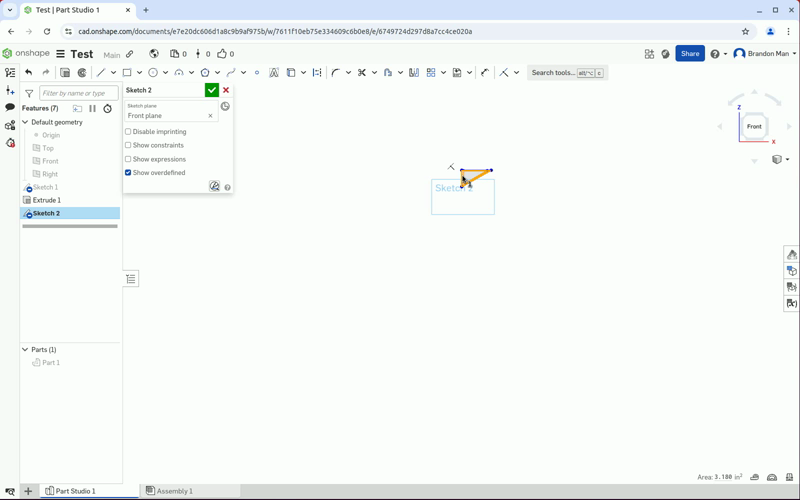
mouse_move(73, 352)
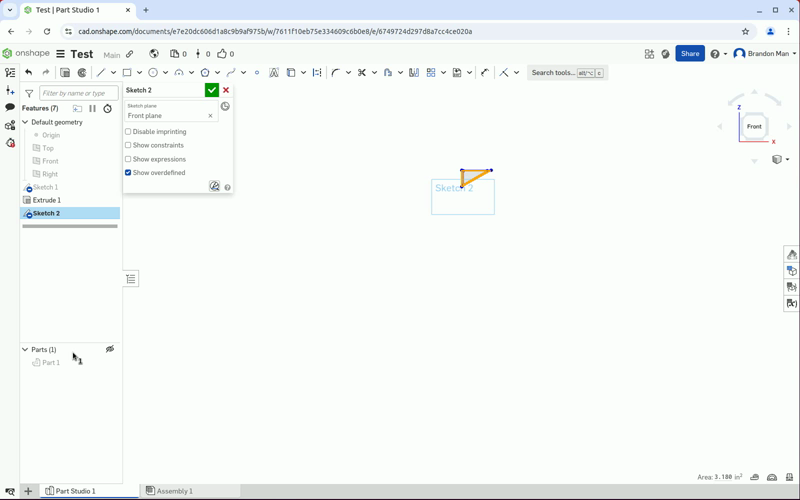
key(shift+y)
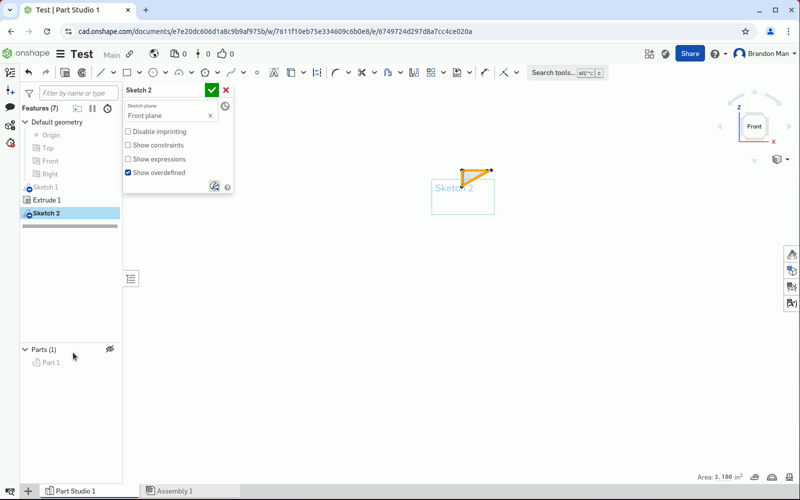
key(shift+e)
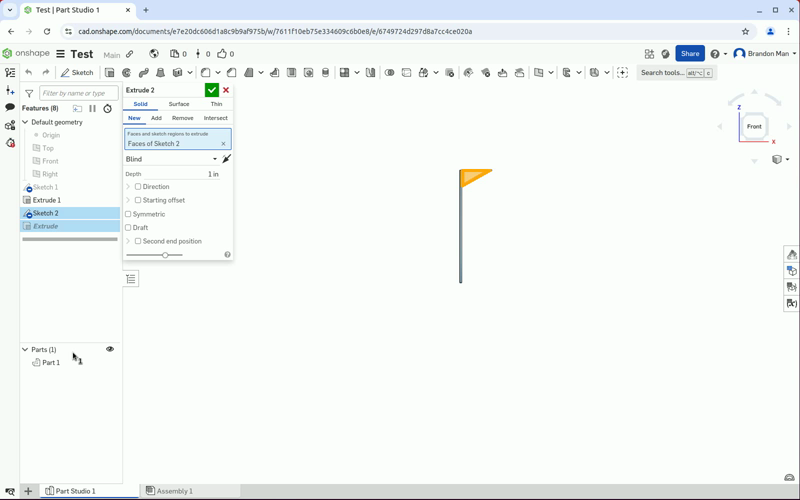
mouse_move(143, 106)
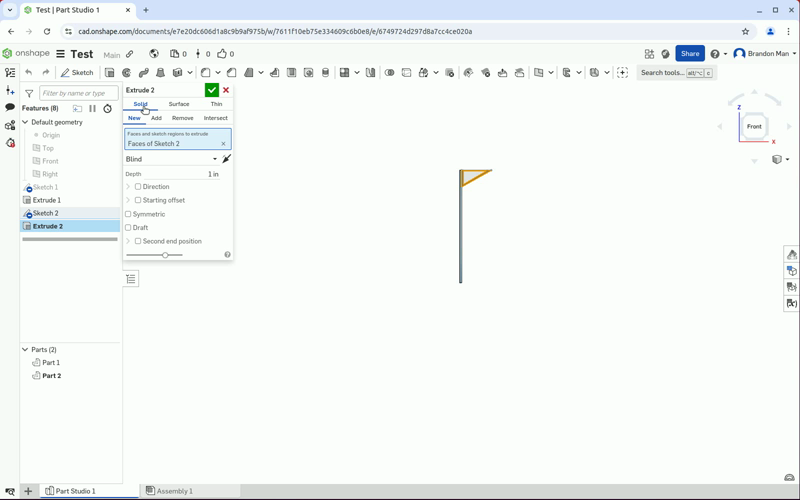
click(143, 106)
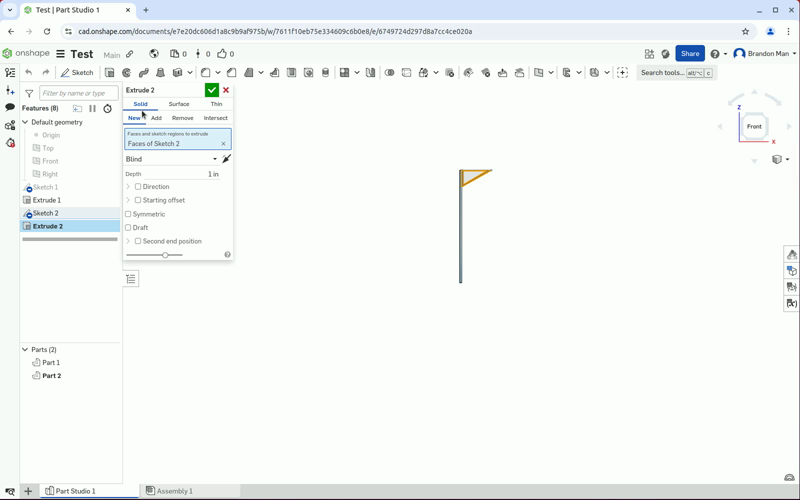
mouse_move(137, 120)
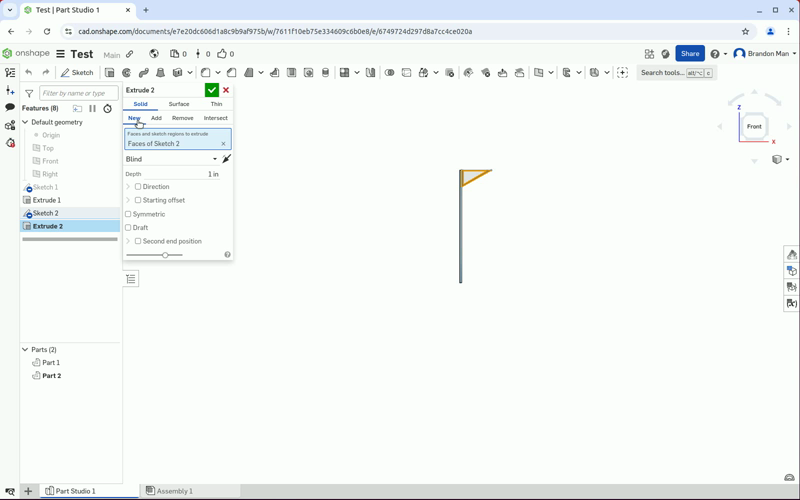
click(137, 120)
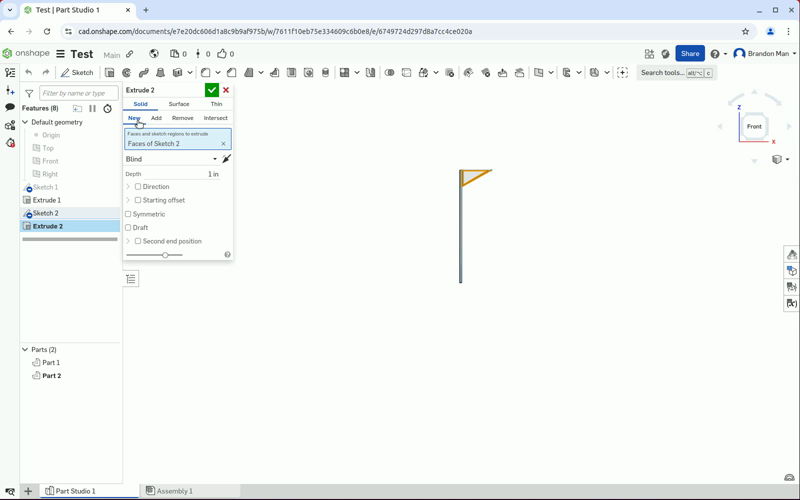
key(tab, 4)
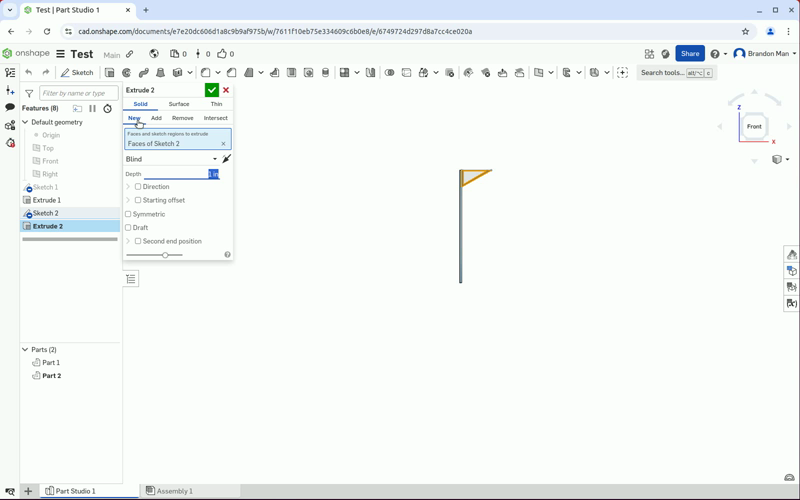
text(0.482)
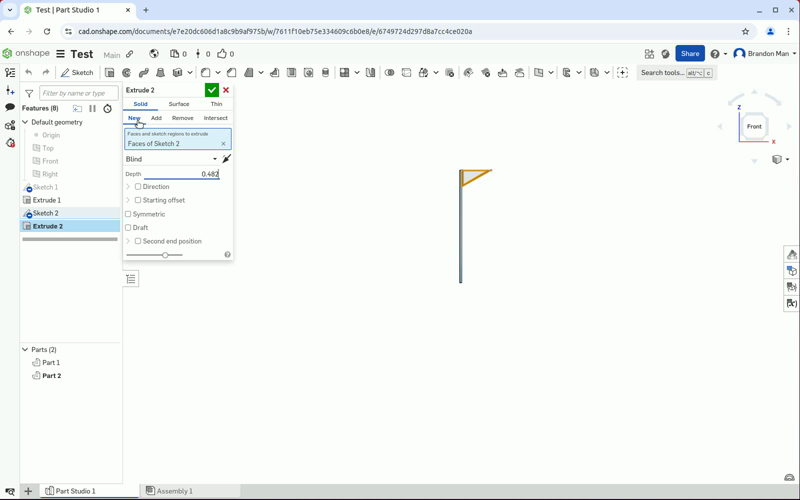
key(tab, 3)
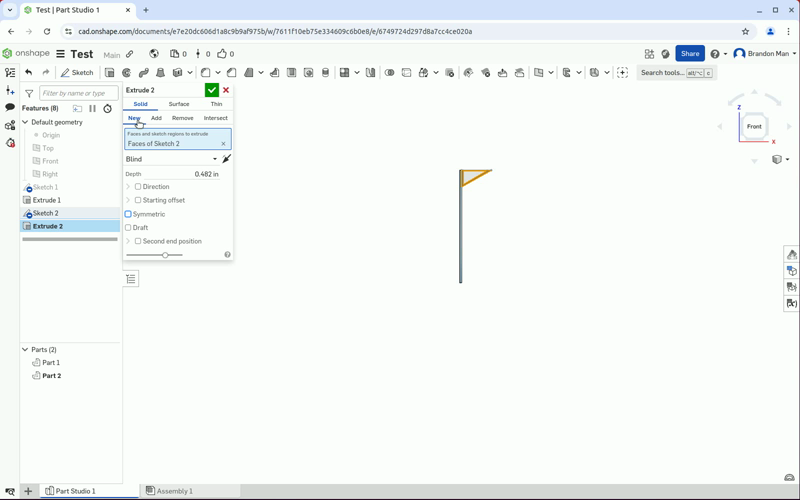
key(space)
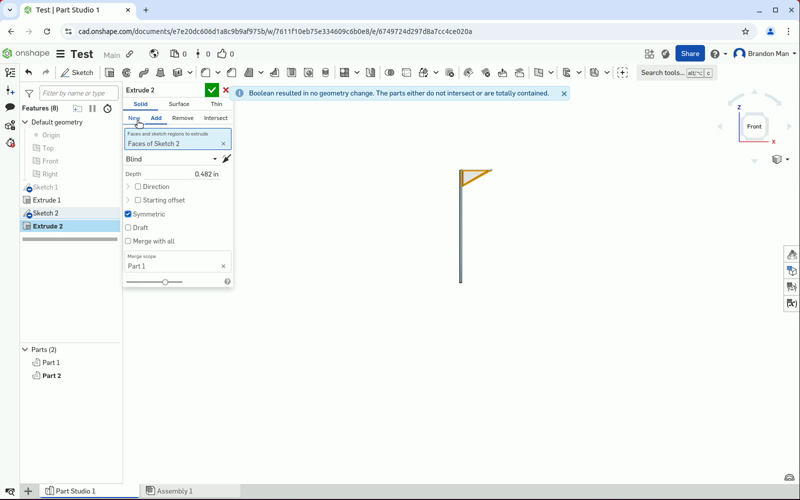
key(enter)
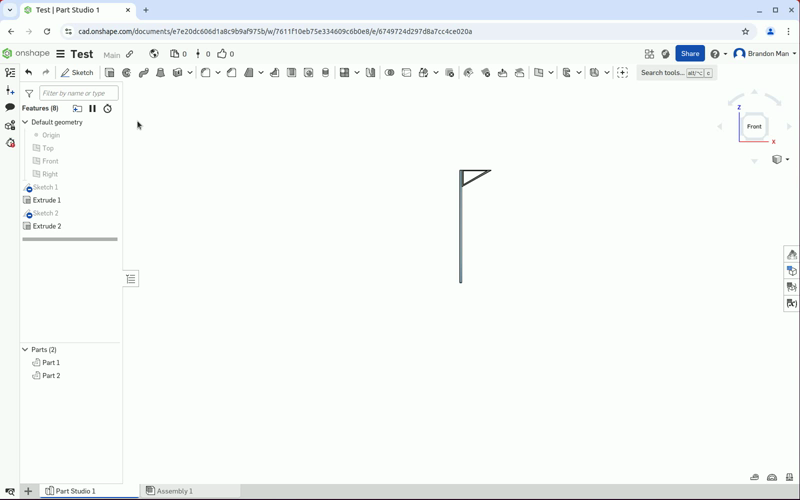
key(shift+h)
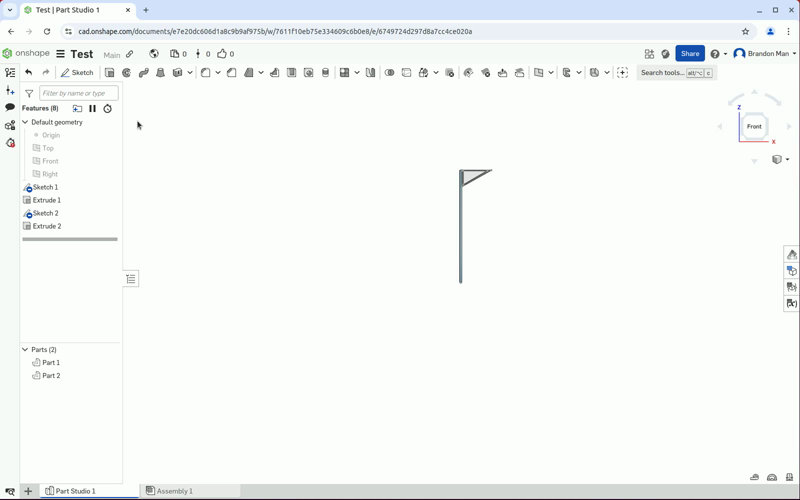
key(shift+h)
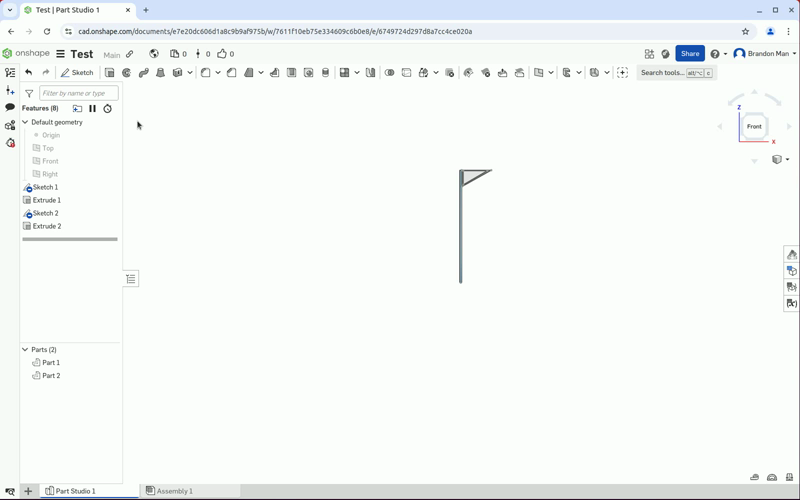
key(shift+7)
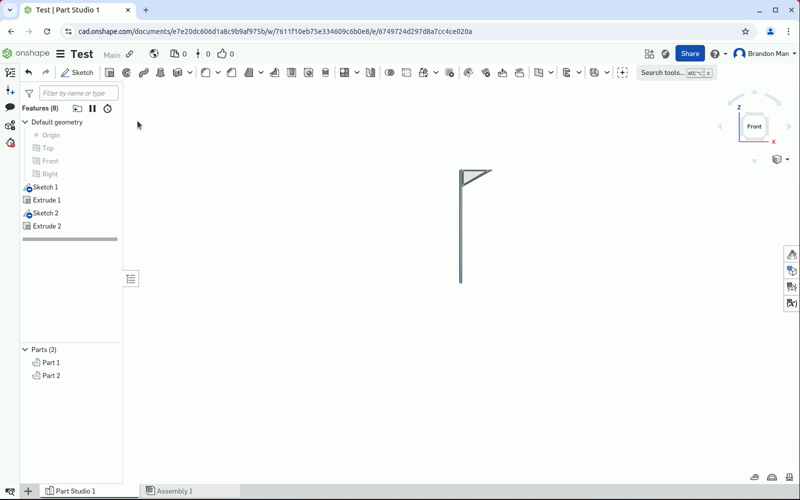
key(left, 2)
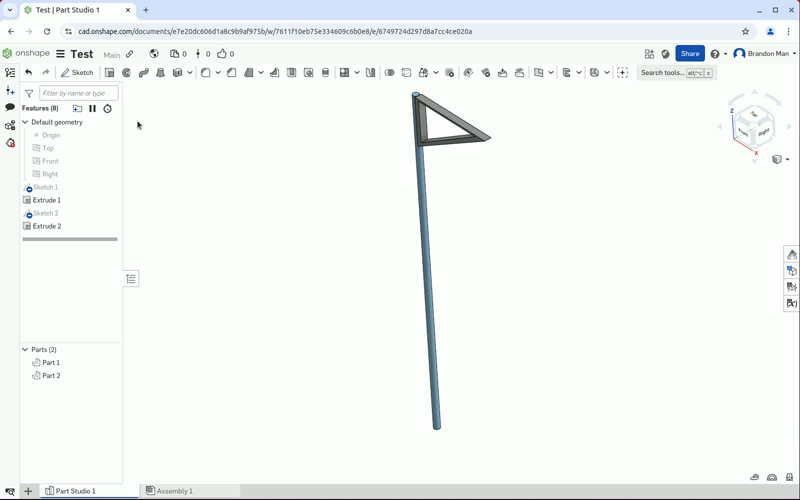
key(down, 2)
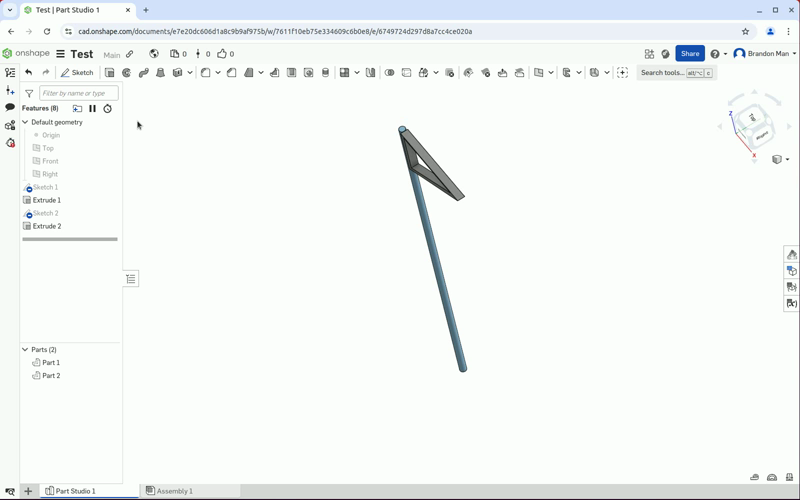
key(up, 2)
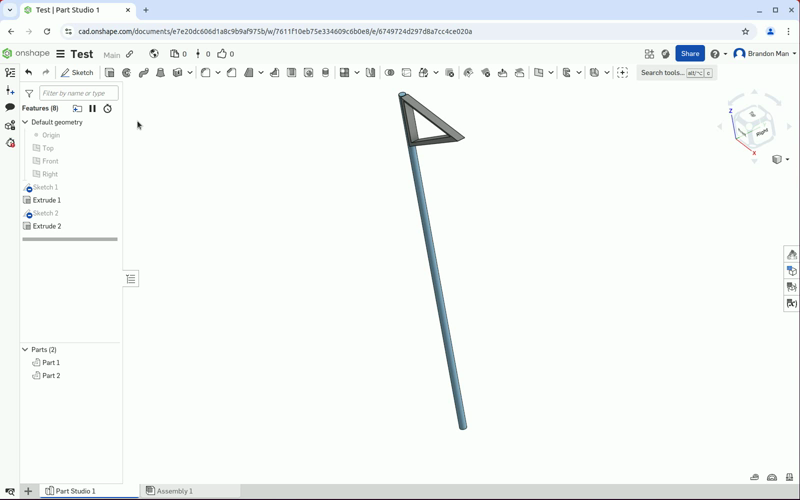
key(right, 2)
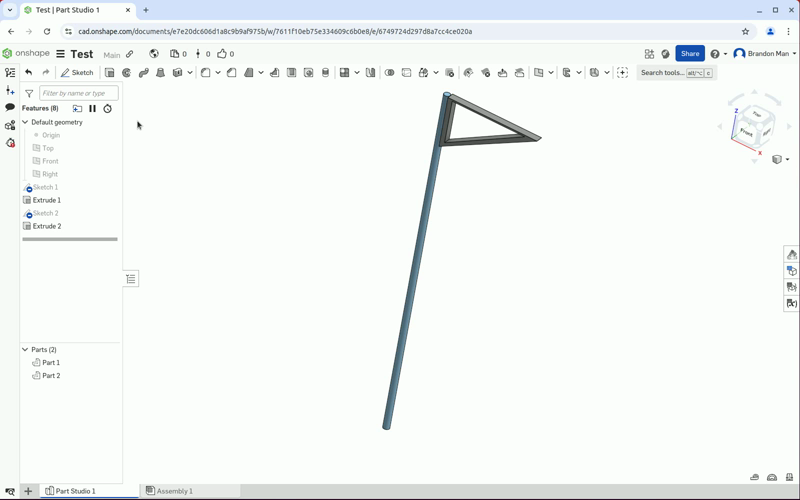
mouse_move(73, 189)
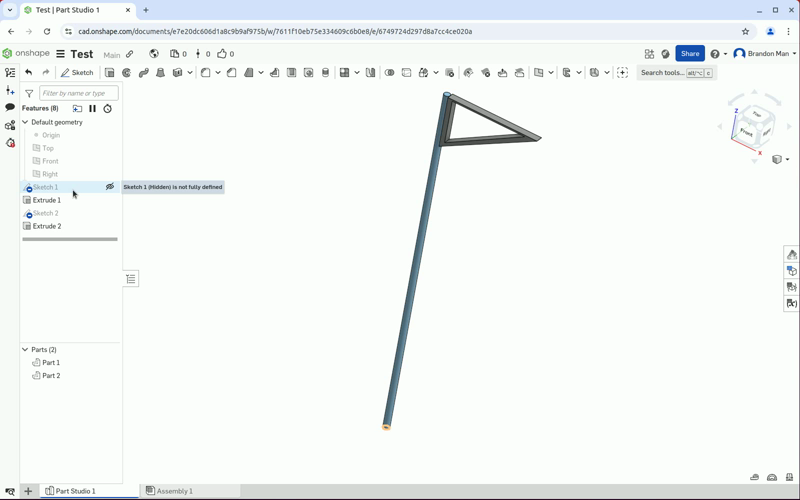
click(73, 189)